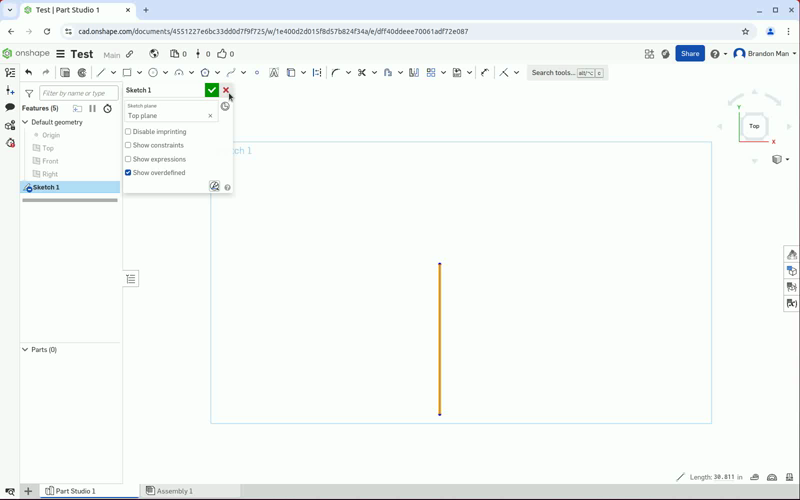
key(shift+h)
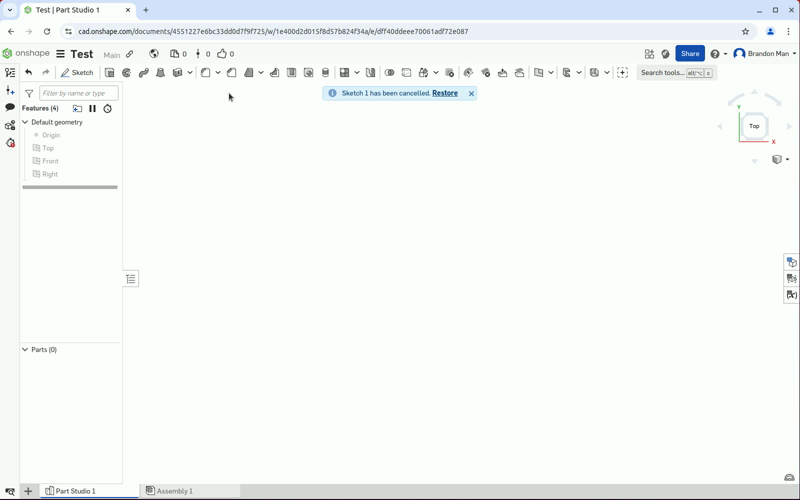
mouse_move(73, 352)
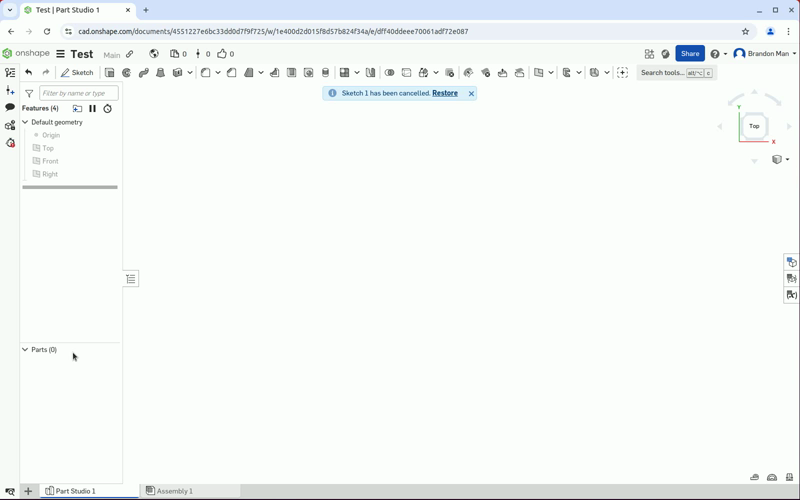
key(y)
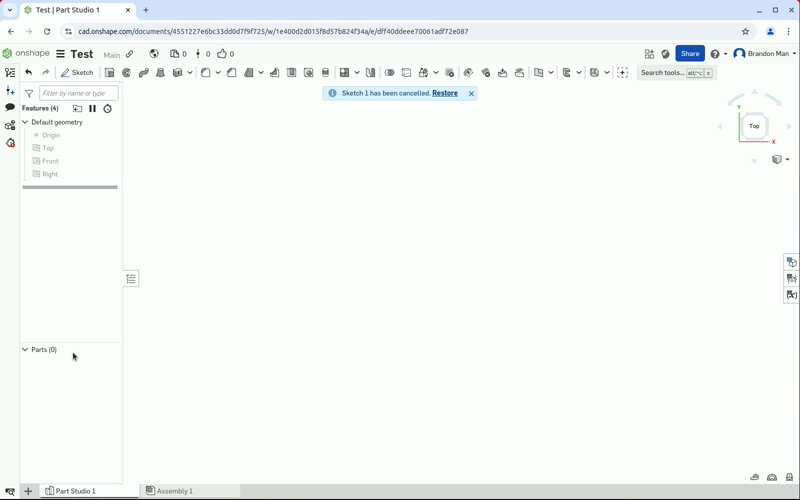
key(shift+p)
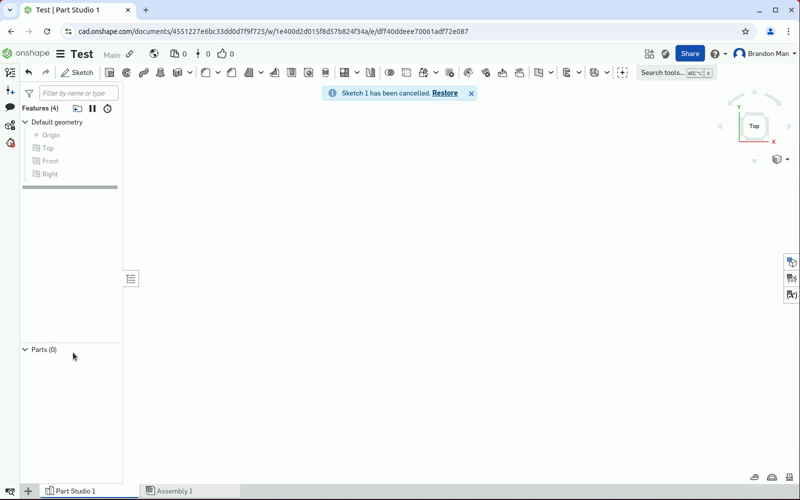
key(space)
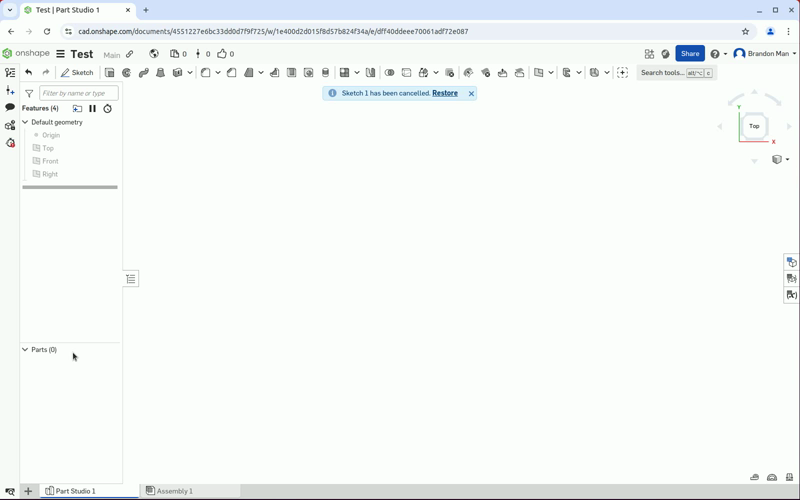
key_down(shift)
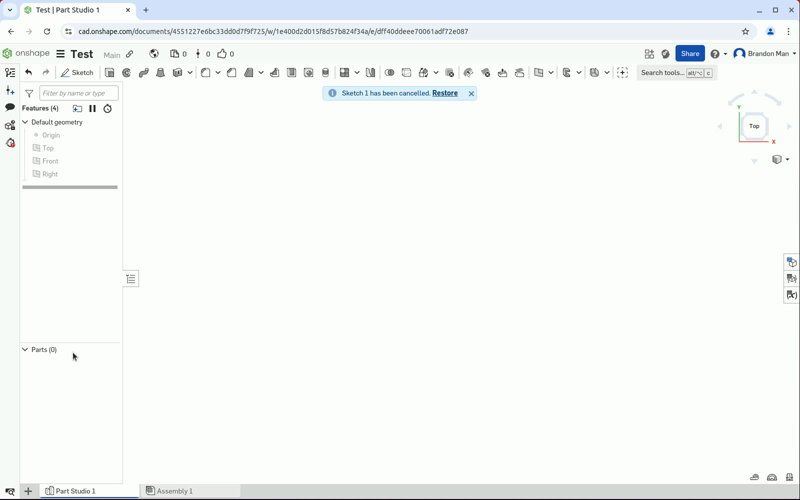
key(up)
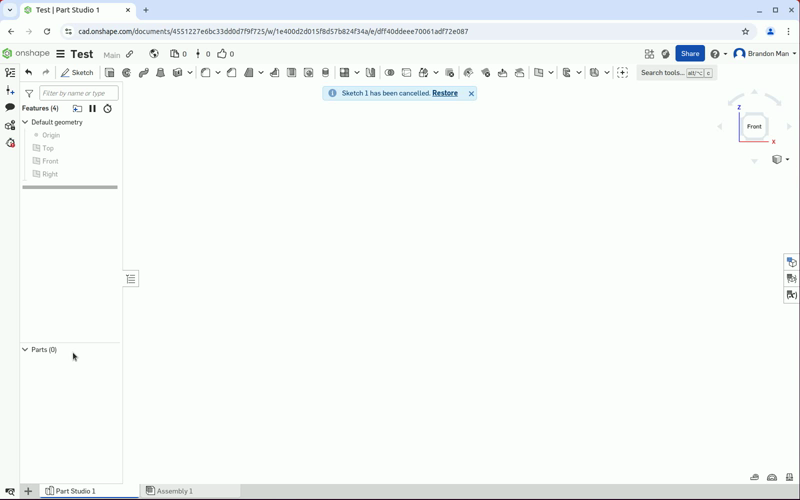
key_up(shift)
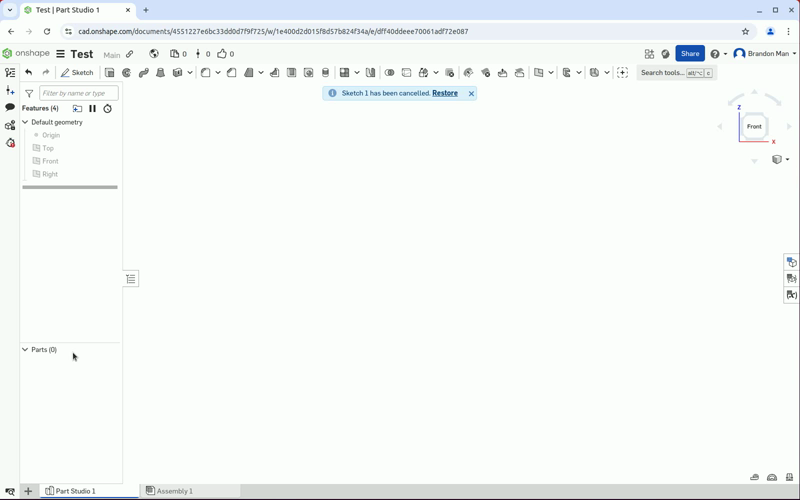
mouse_move(73, 352)
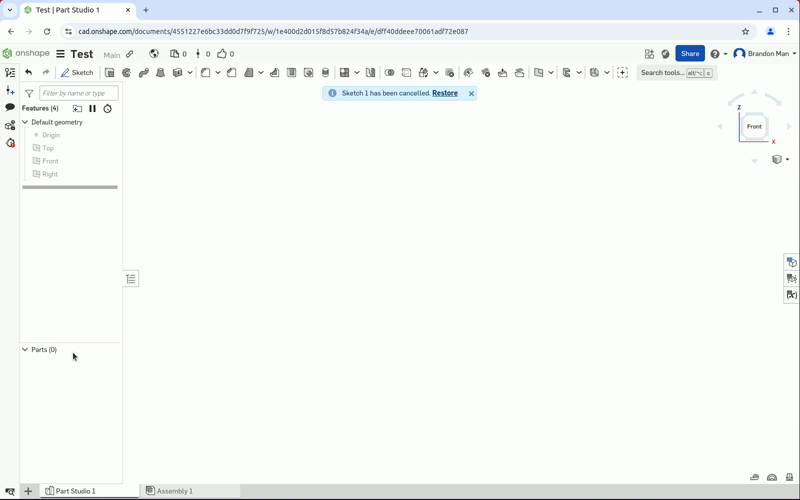
key(shift+y)
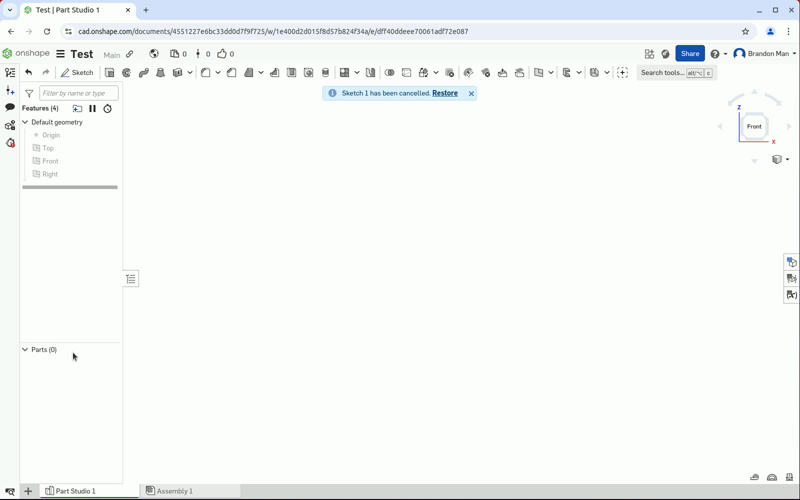
key(shift+s)
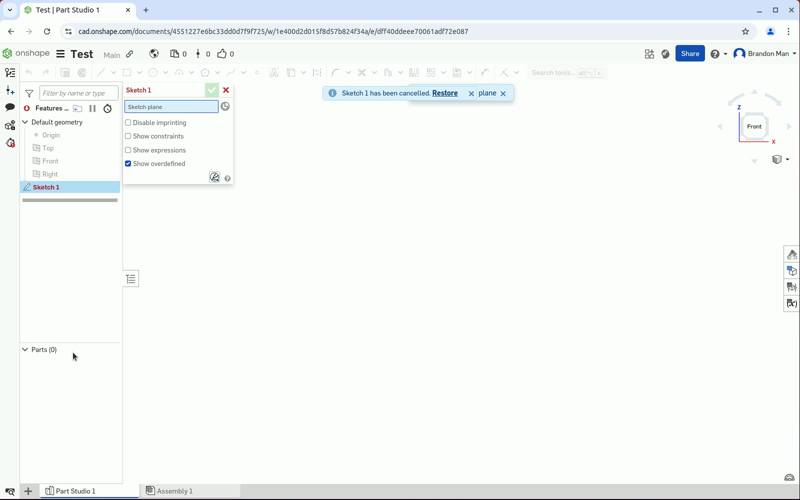
mouse_move(73, 163)
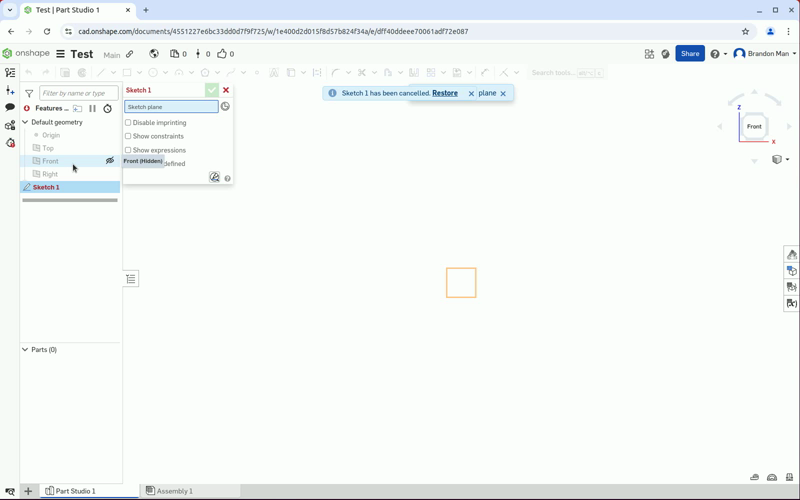
click(73, 163)
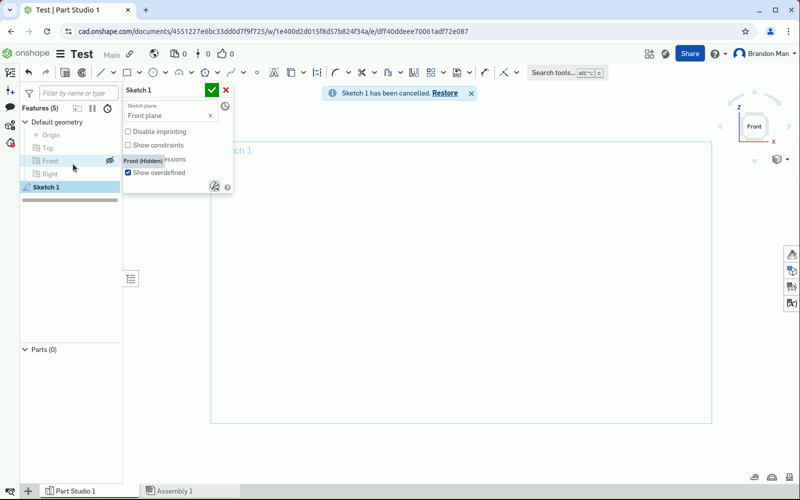
mouse_move(73, 352)
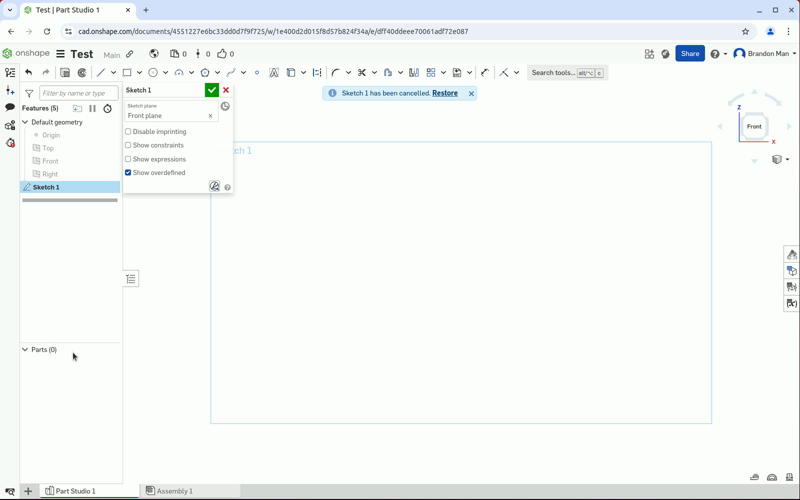
key(y)
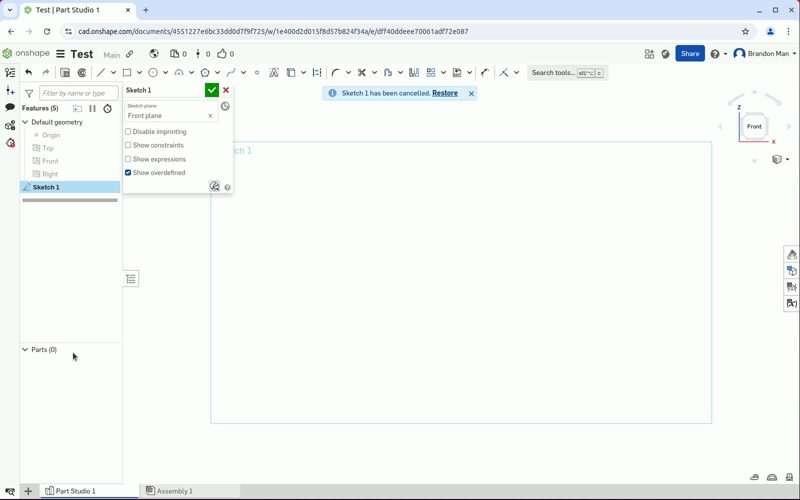
key(l)
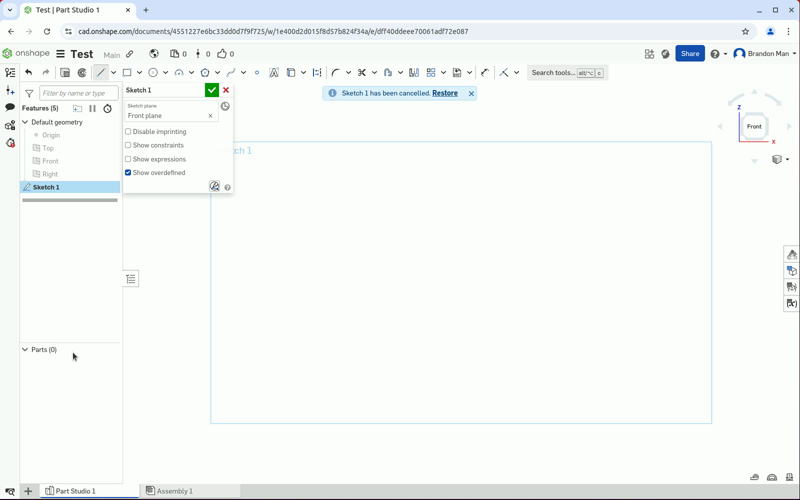
key_down(shift)
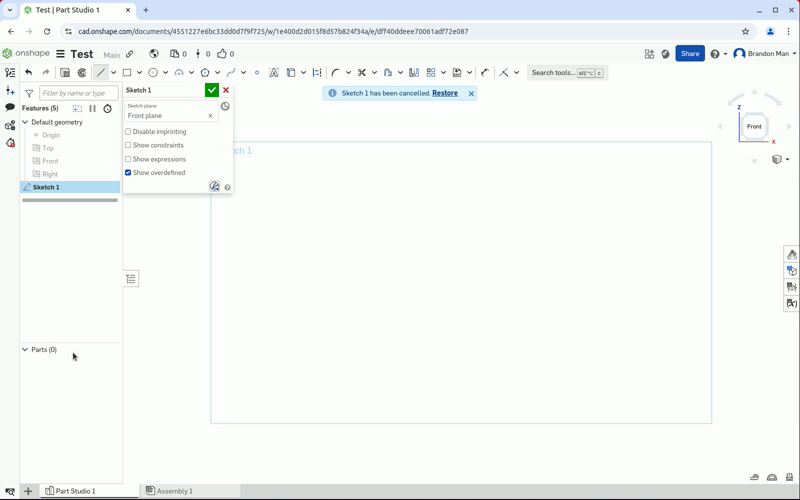
mouse_move(348, 282)
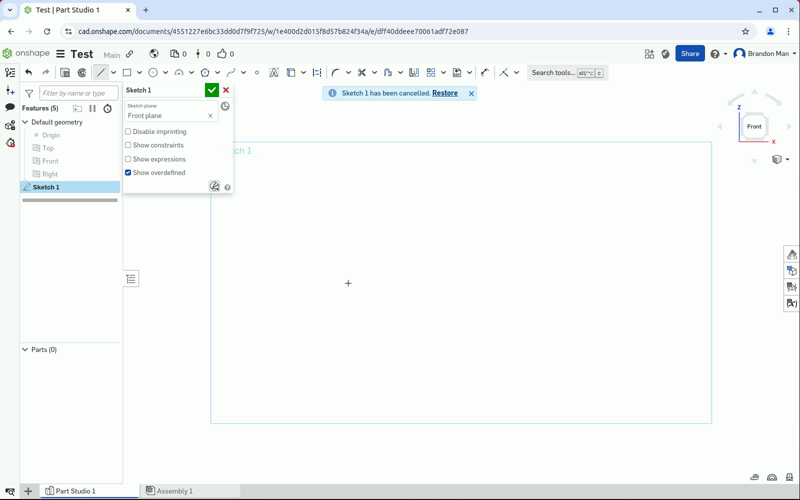
click(348, 282)
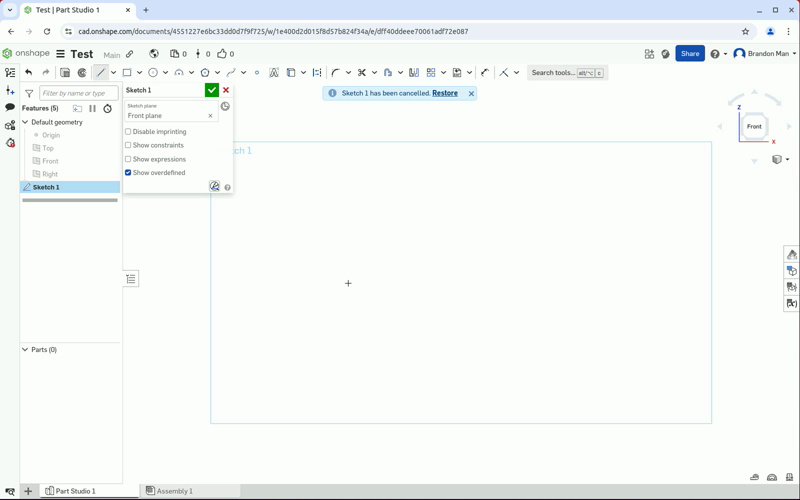
key_up(shift)
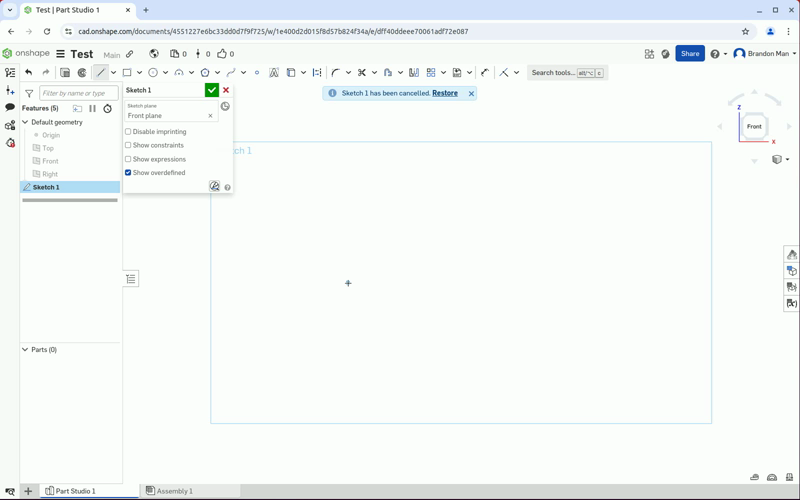
key_down(shift)
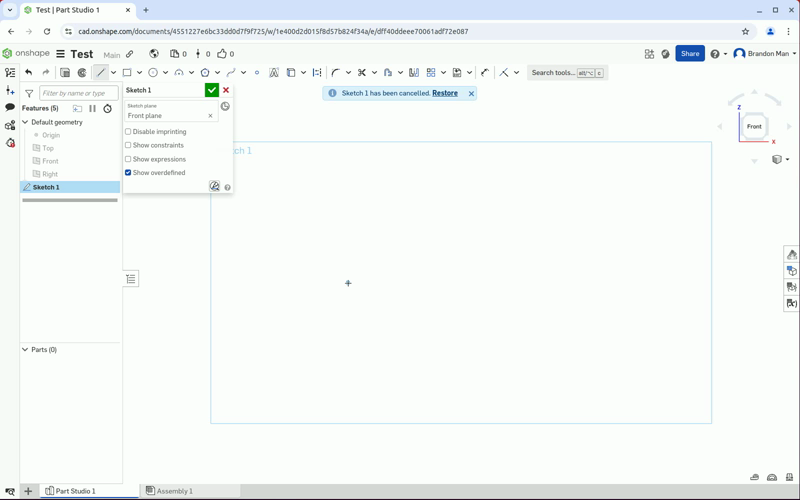
mouse_move(459, 282)
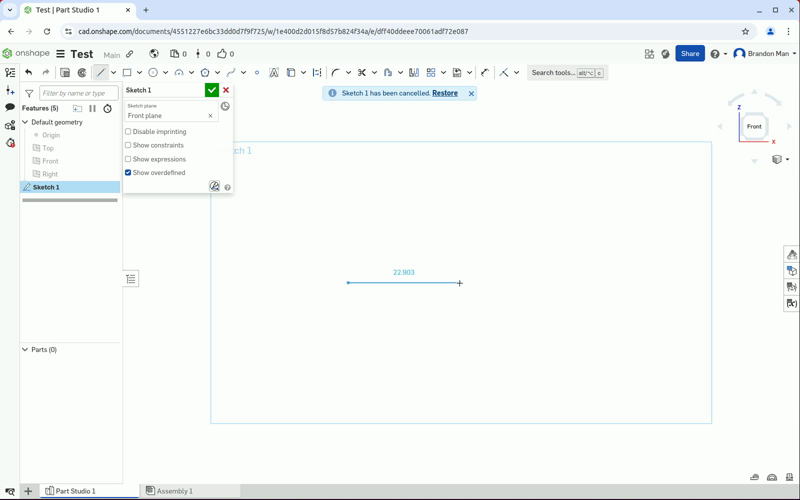
click(459, 282)
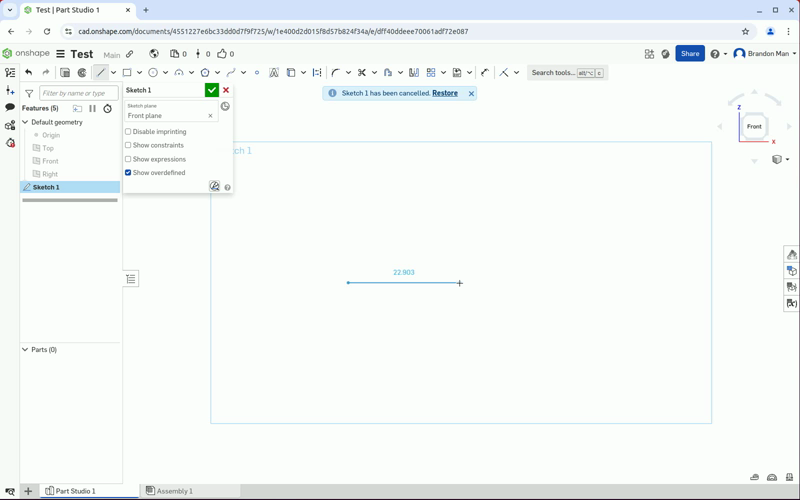
key_up(shift)
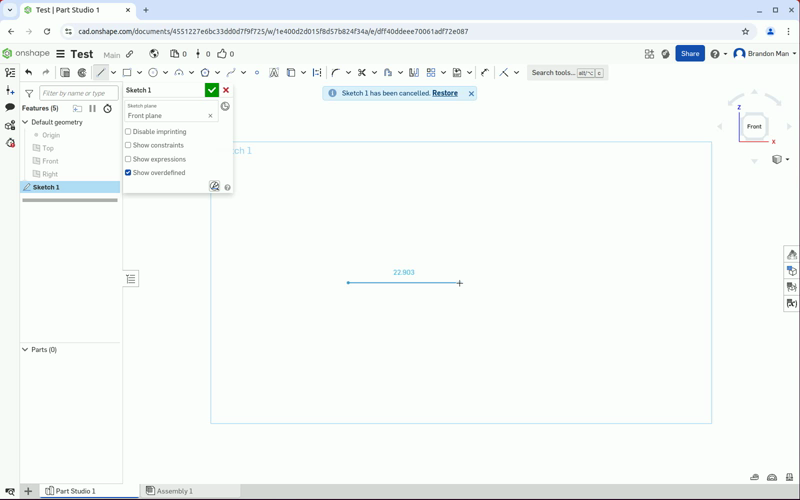
key(esc)
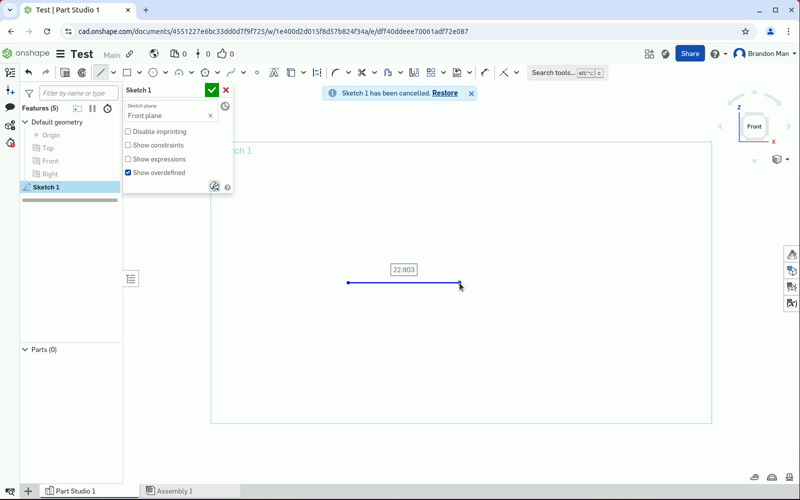
key(a)
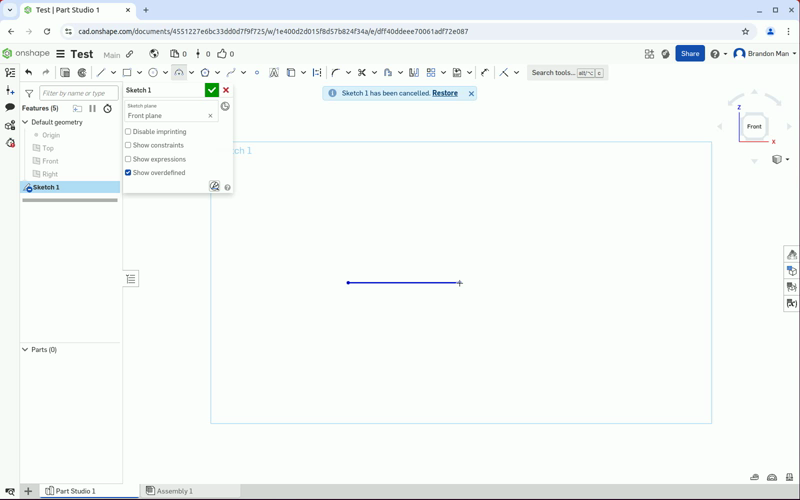
mouse_move(459, 282)
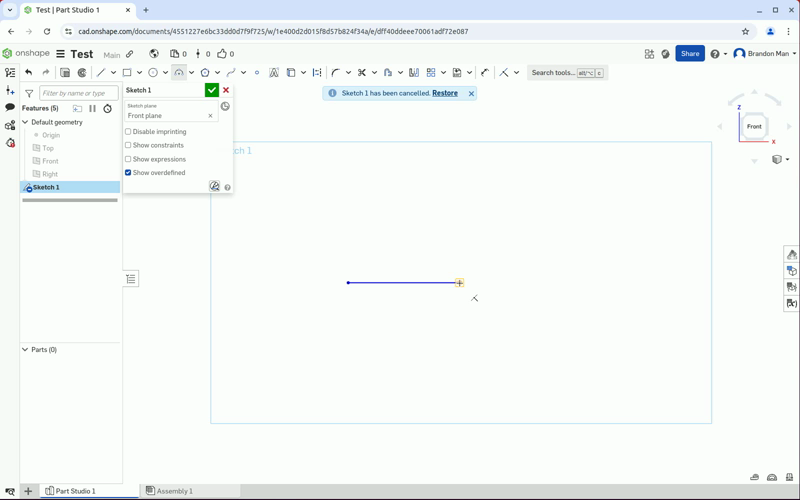
click(459, 282)
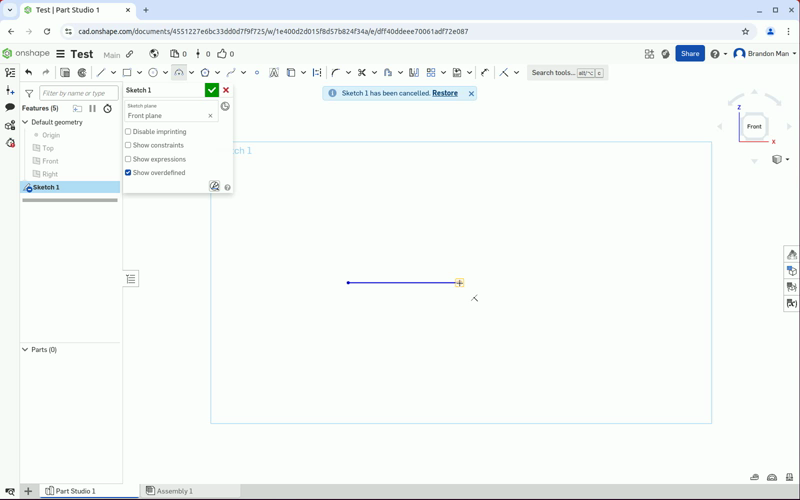
key_down(shift)
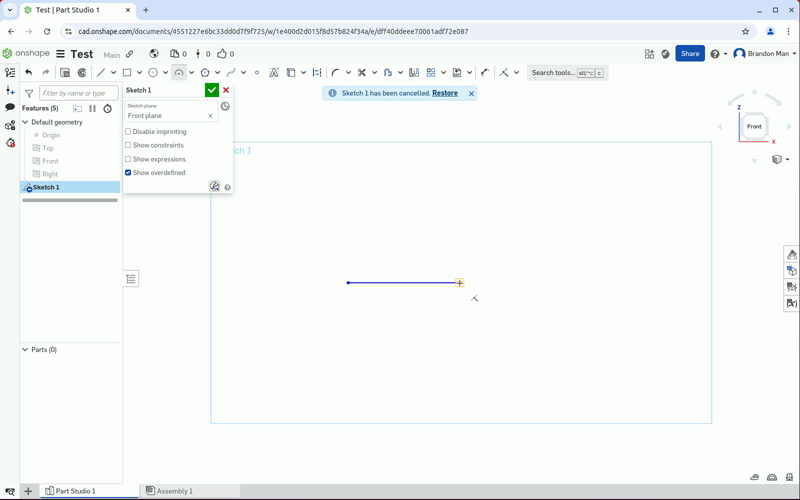
mouse_move(459, 171)
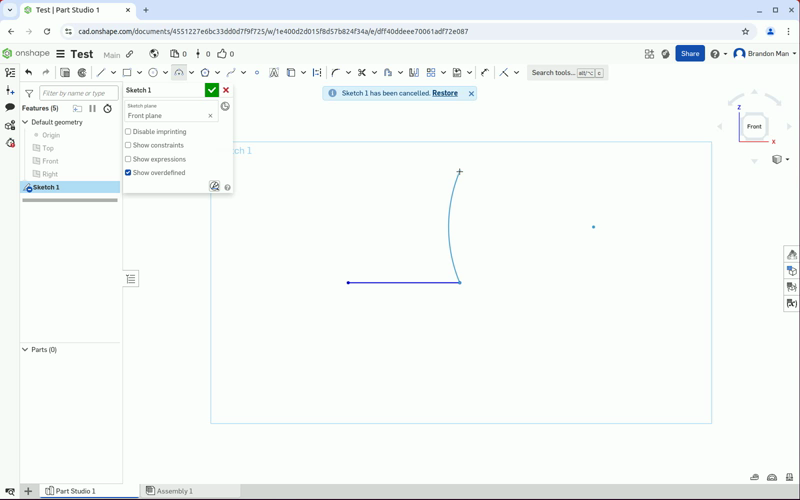
click(459, 171)
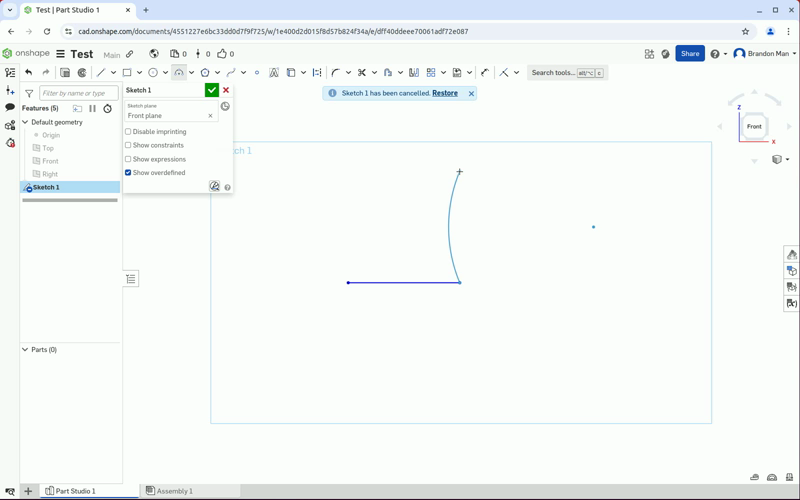
mouse_move(515, 227)
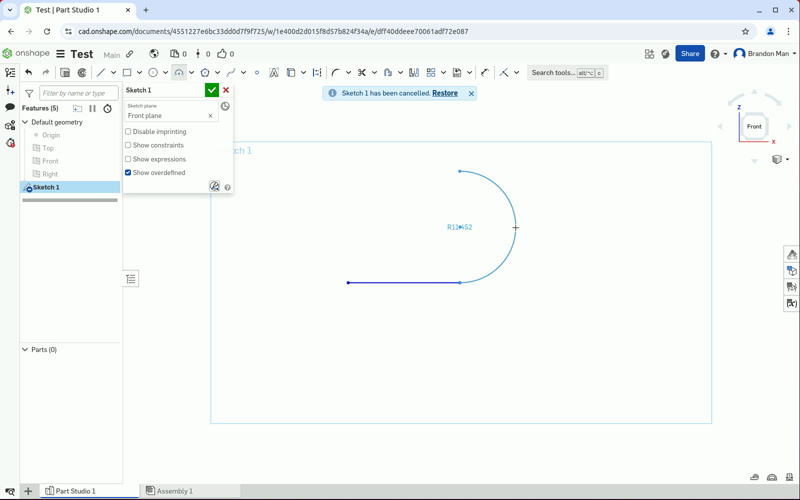
click(515, 227)
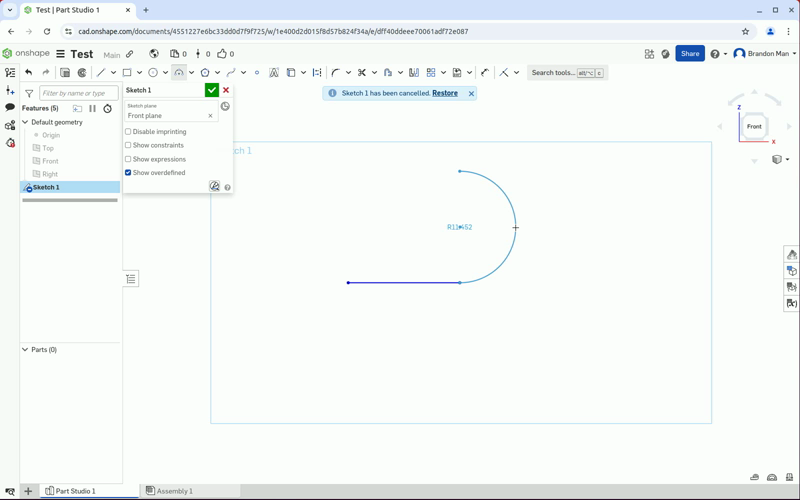
key_up(shift)
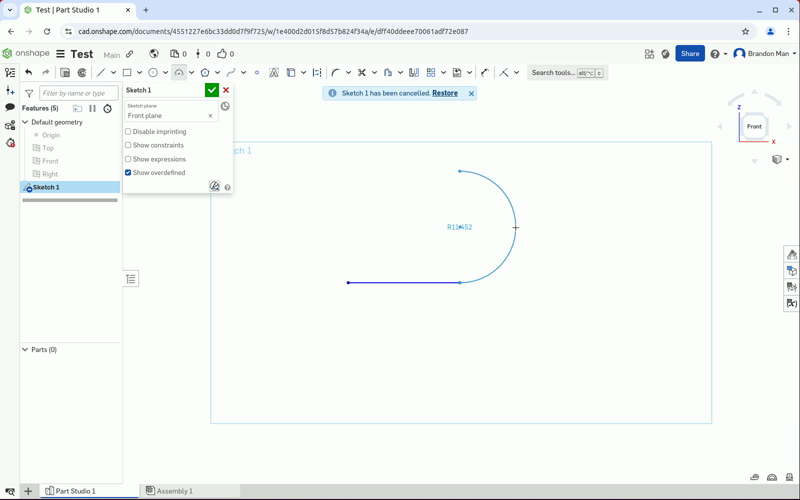
key(esc)
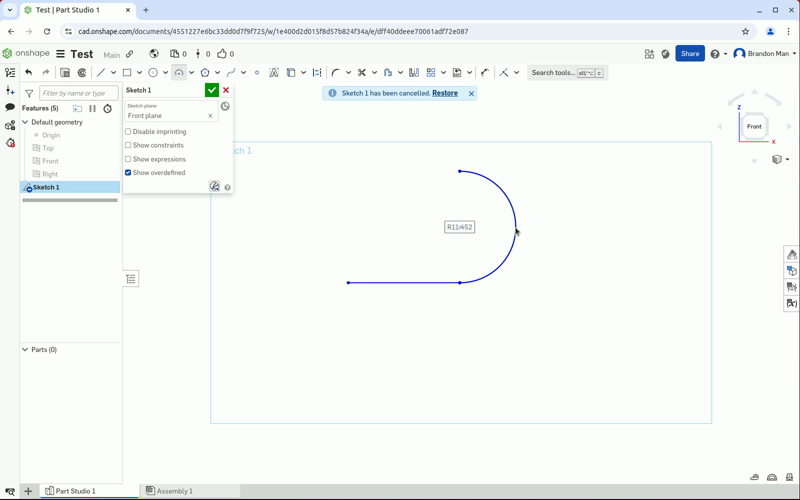
key(l)
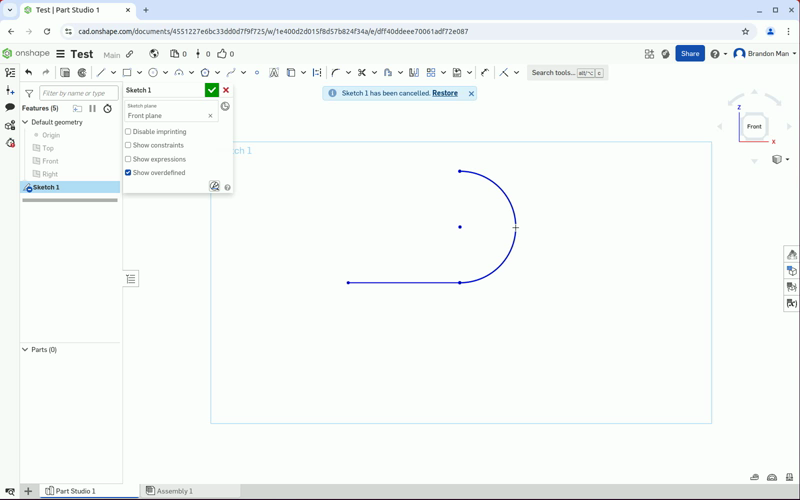
mouse_move(459, 171)
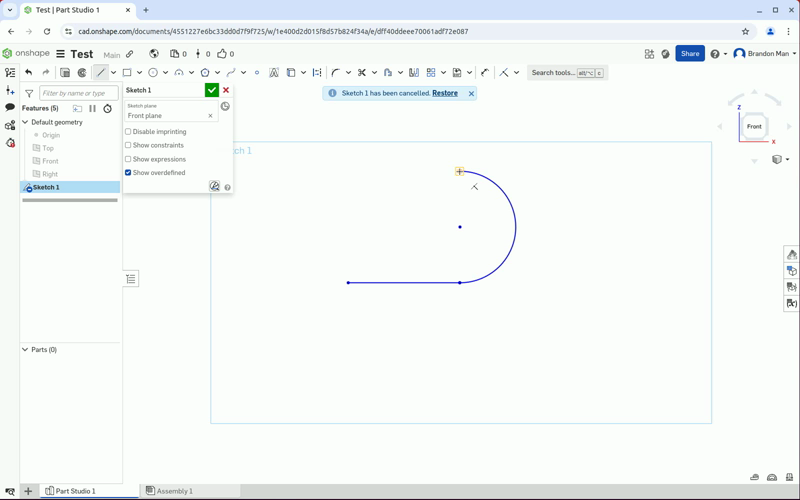
click(459, 171)
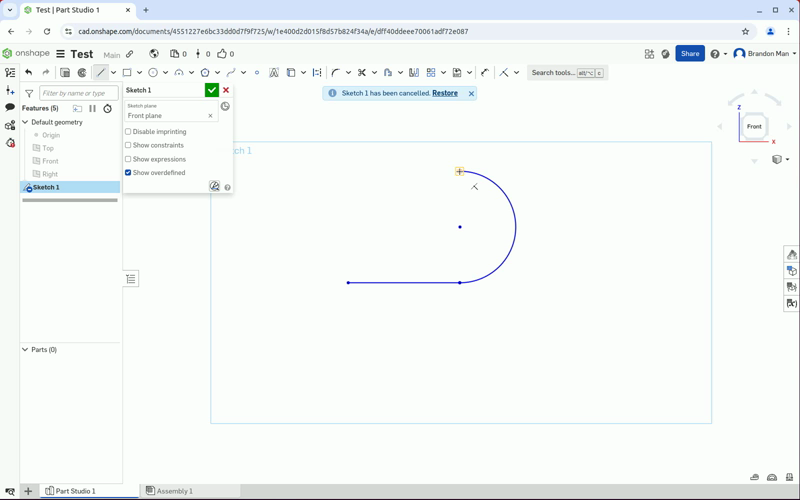
key_down(shift)
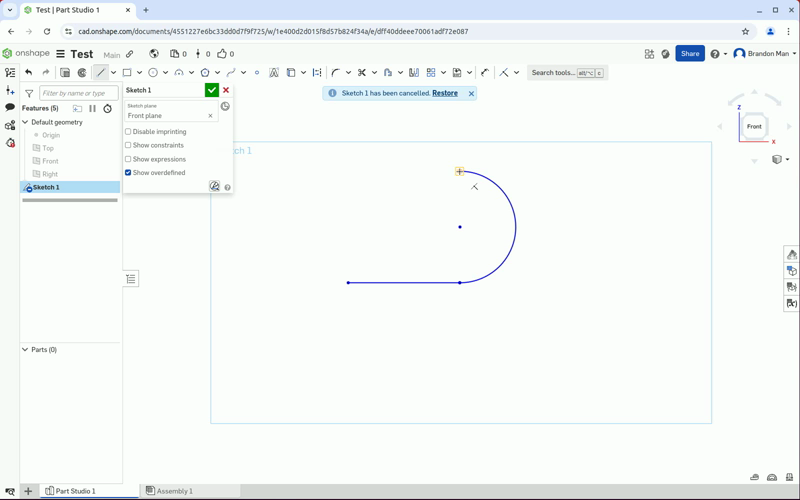
mouse_move(348, 171)
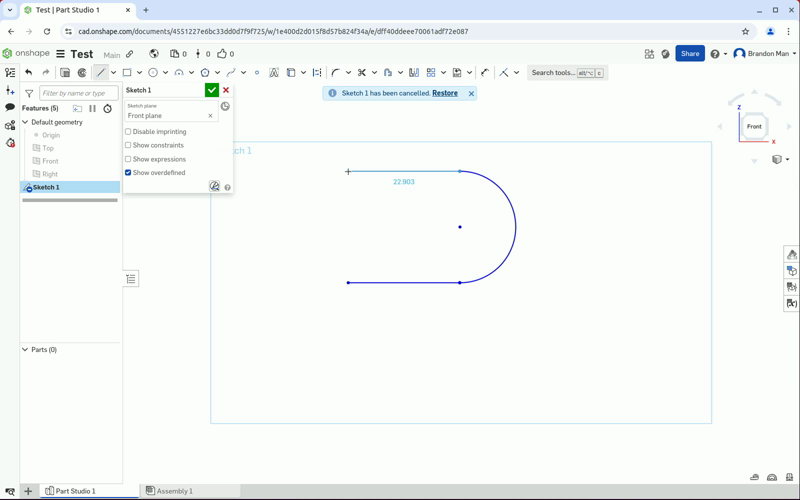
click(348, 171)
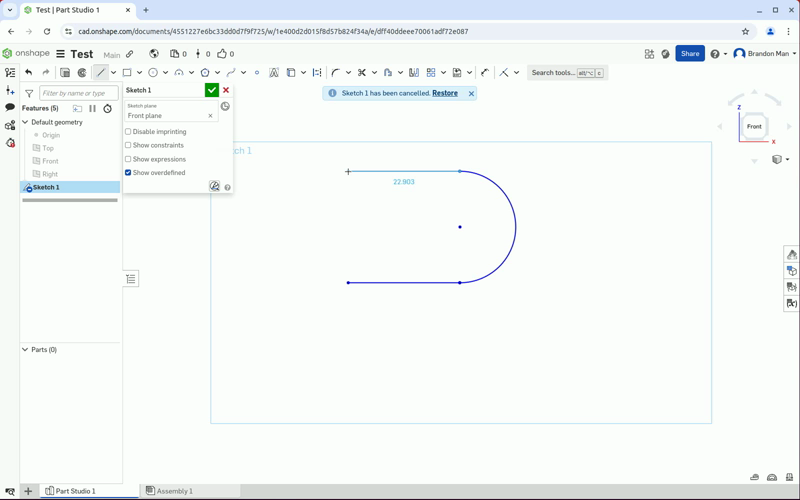
key_up(shift)
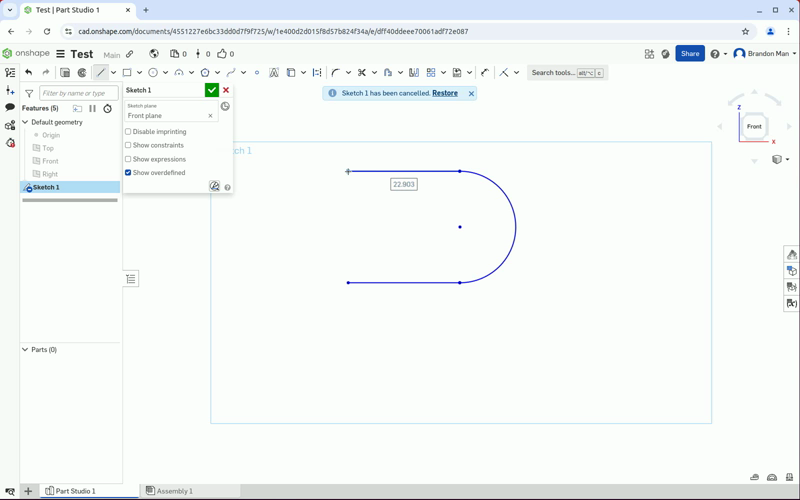
key_down(shift)
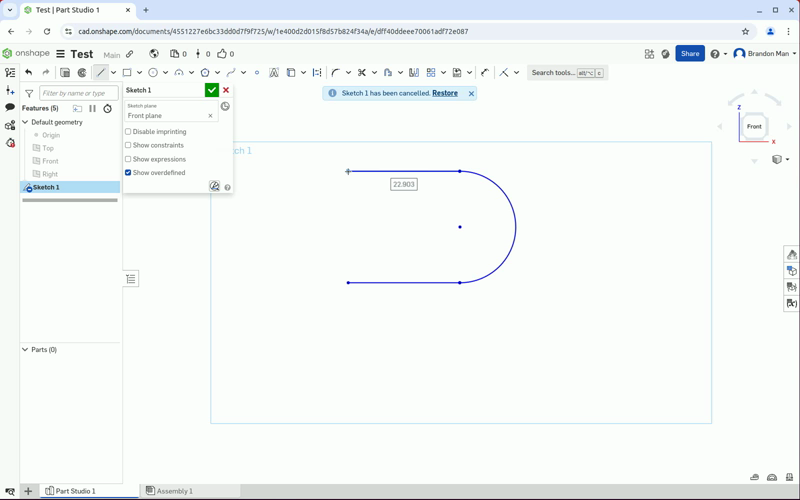
mouse_move(348, 282)
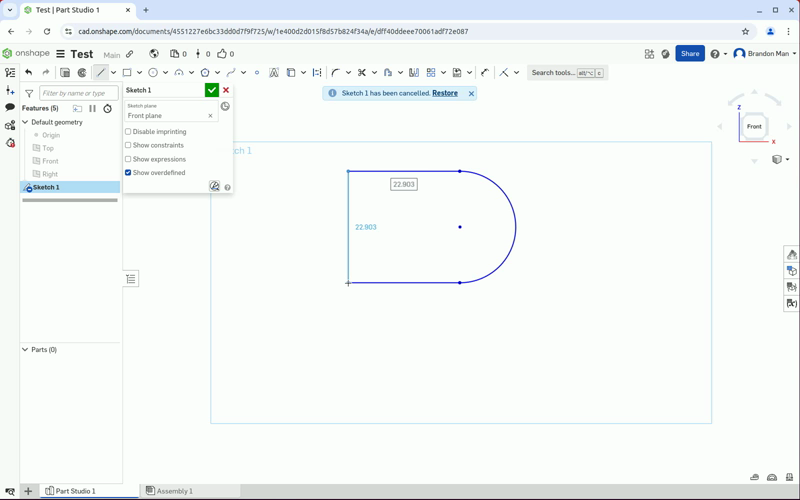
key_up(shift)
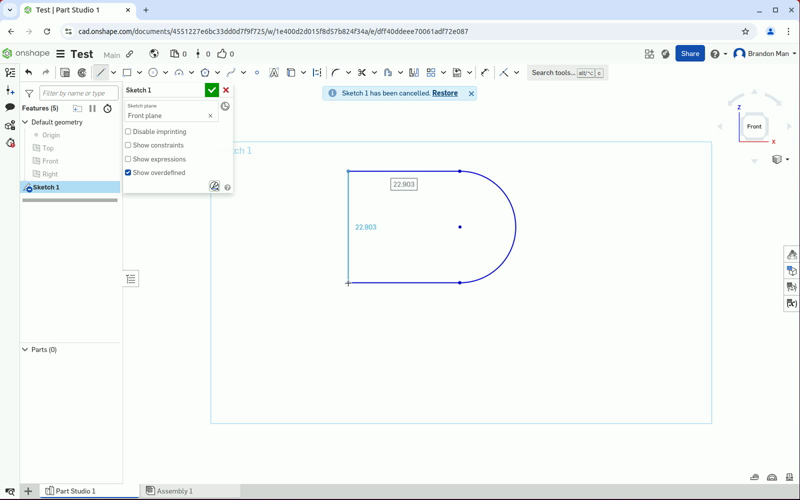
click(348, 282)
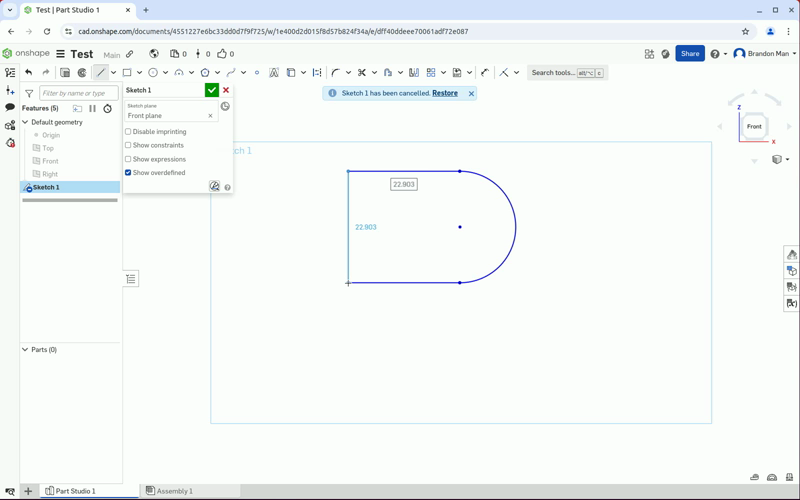
key(esc)
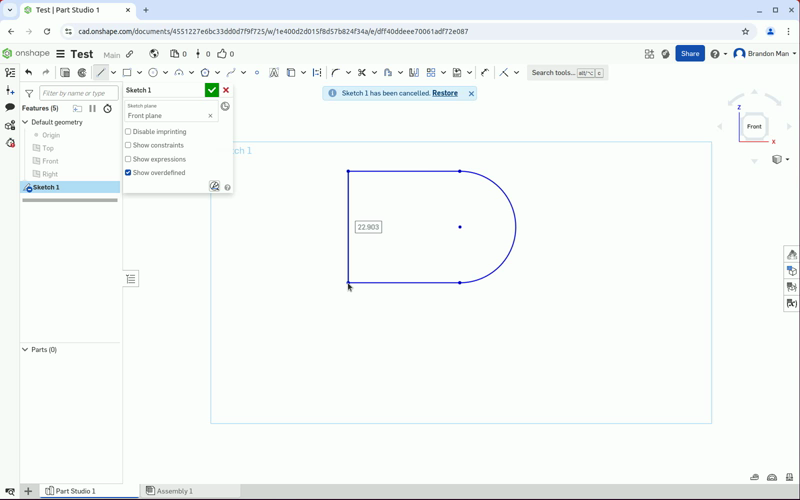
key(c)
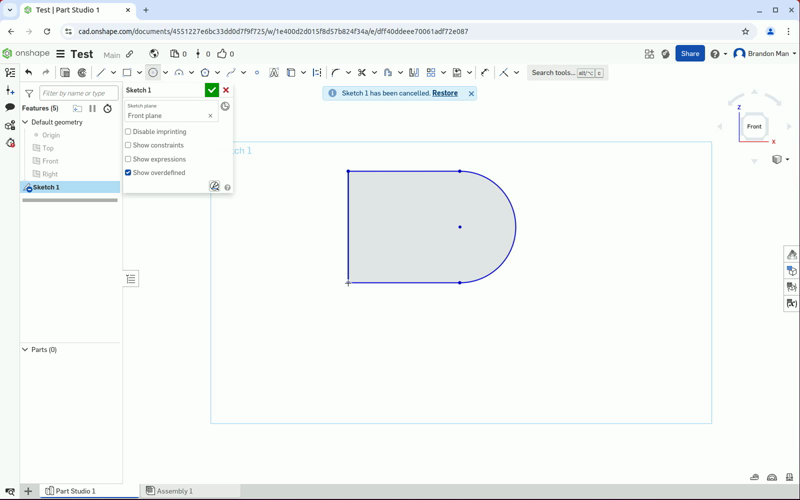
key_down(shift)
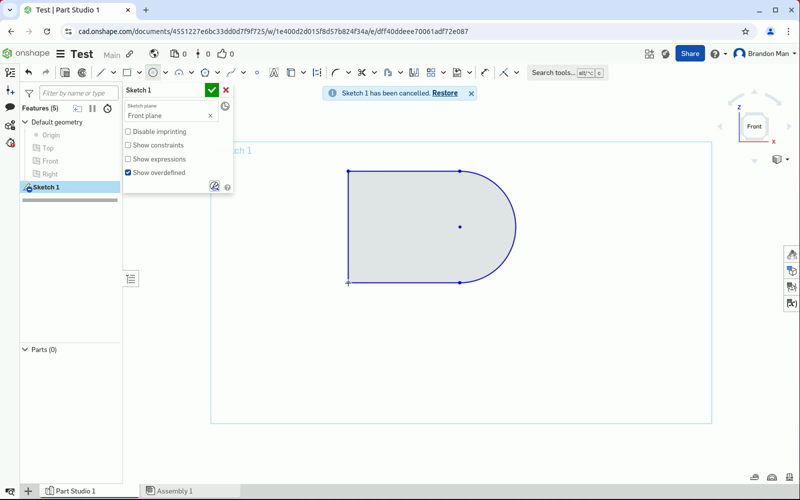
mouse_move(459, 226)
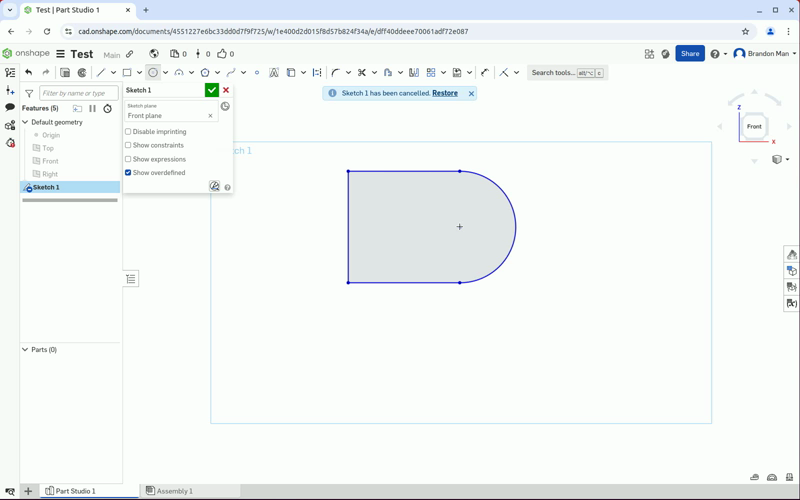
scroll(6)
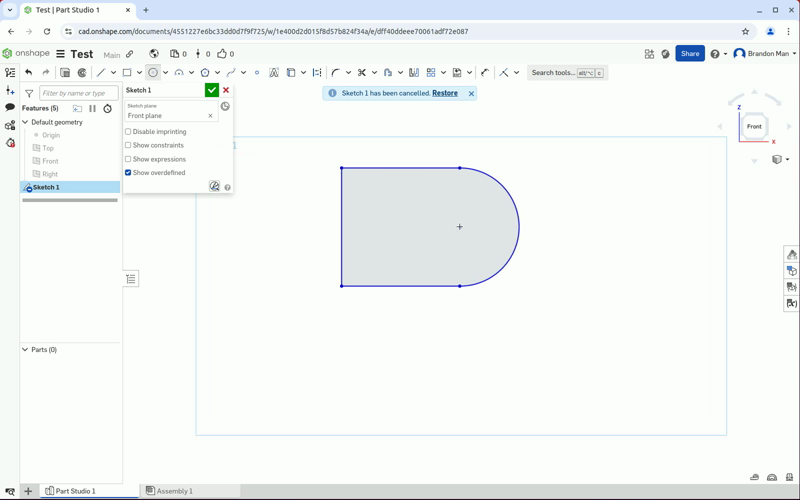
scroll(6)
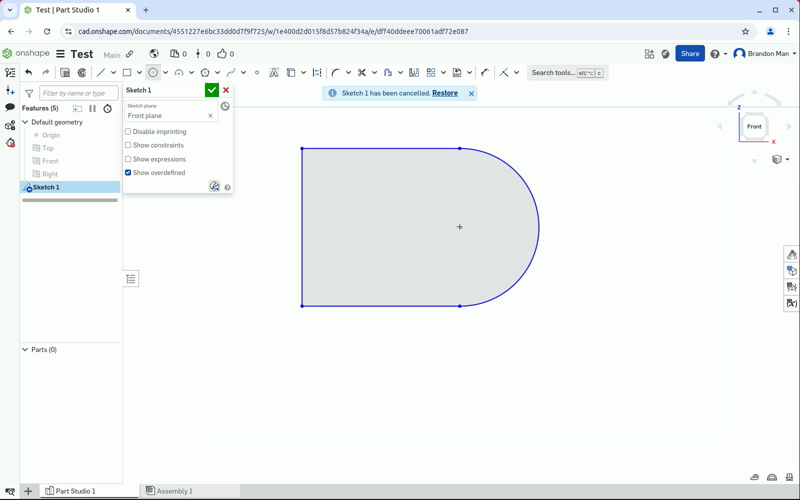
scroll(6)
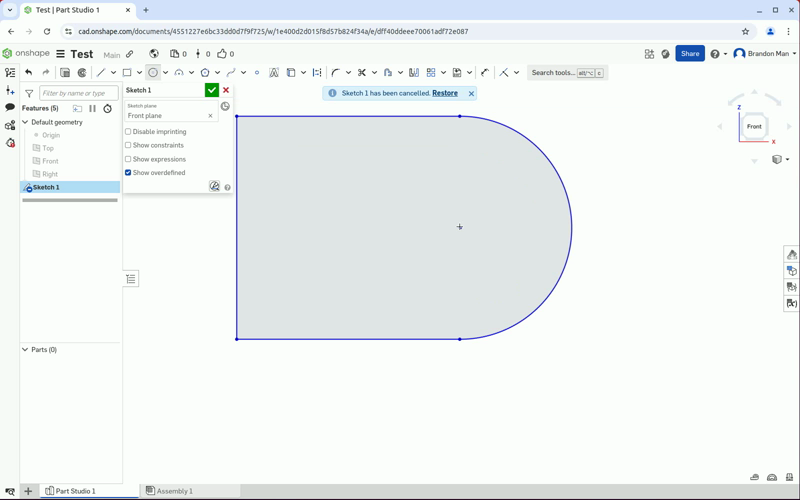
scroll(6)
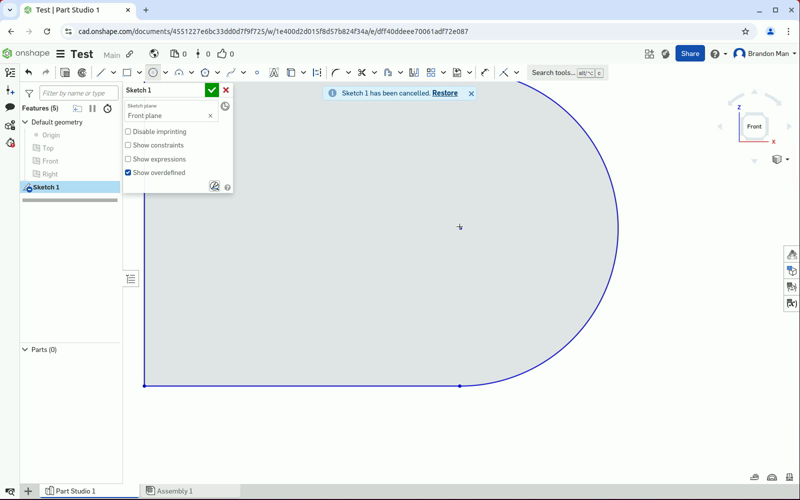
scroll(6)
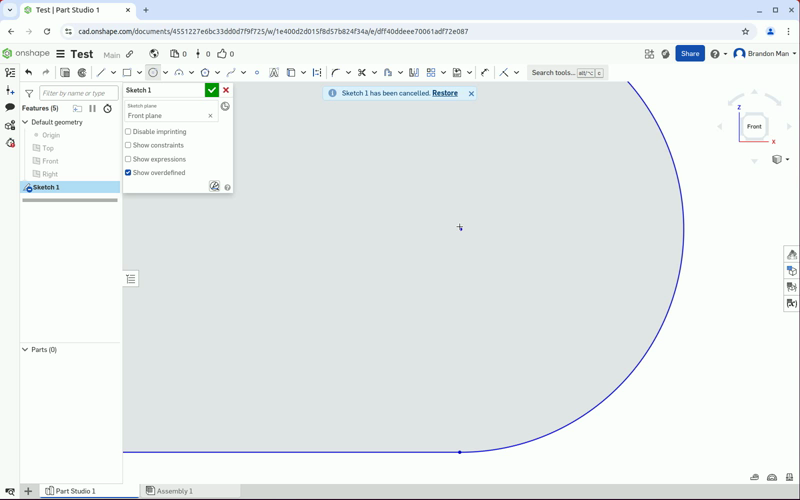
scroll(6)
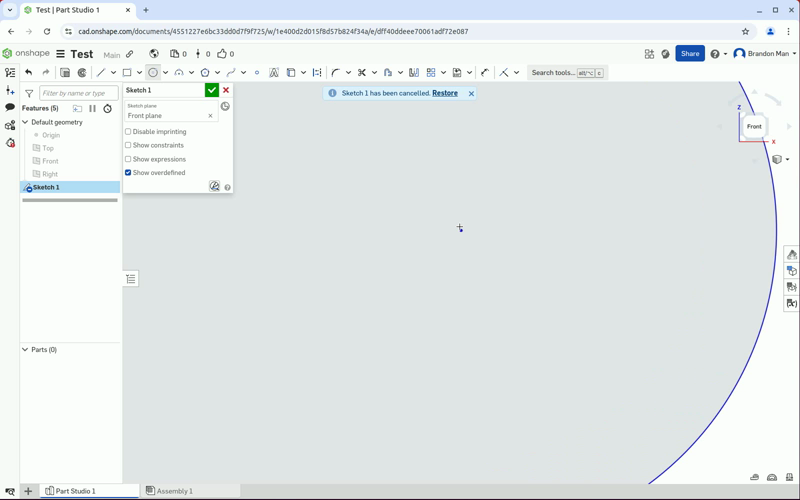
scroll(6)
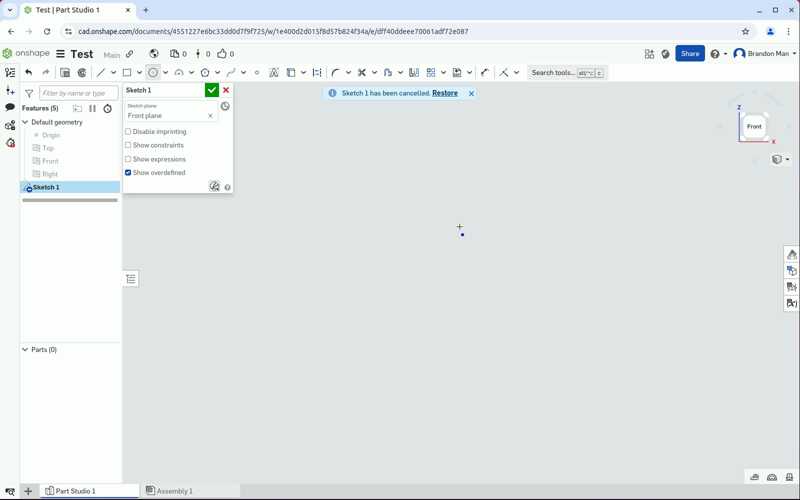
click(459, 226)
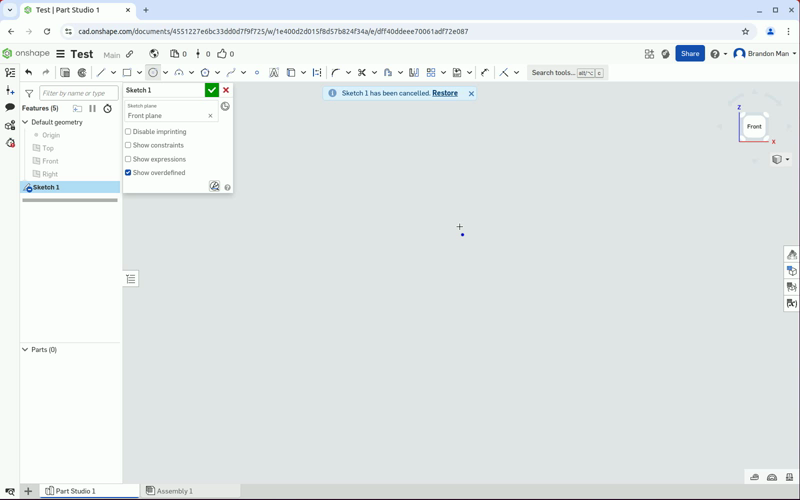
scroll(-6)
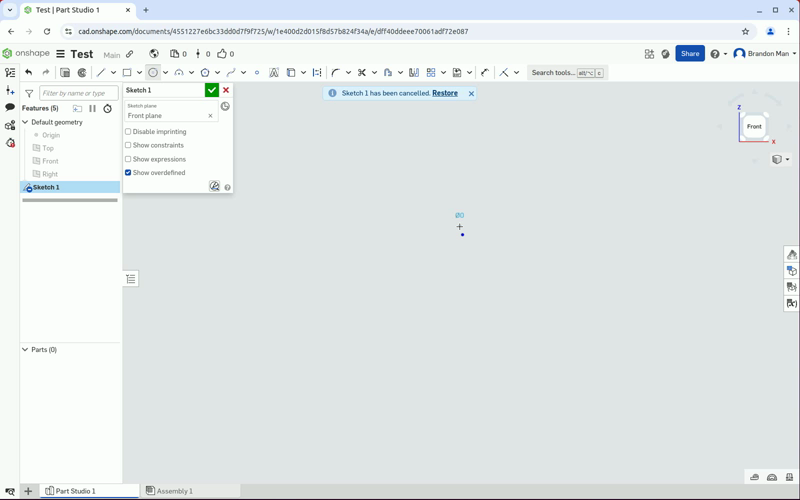
scroll(-6)
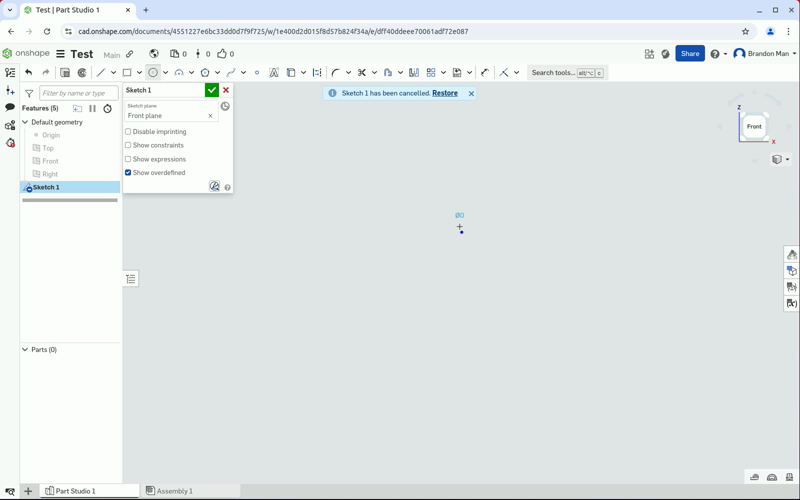
scroll(-6)
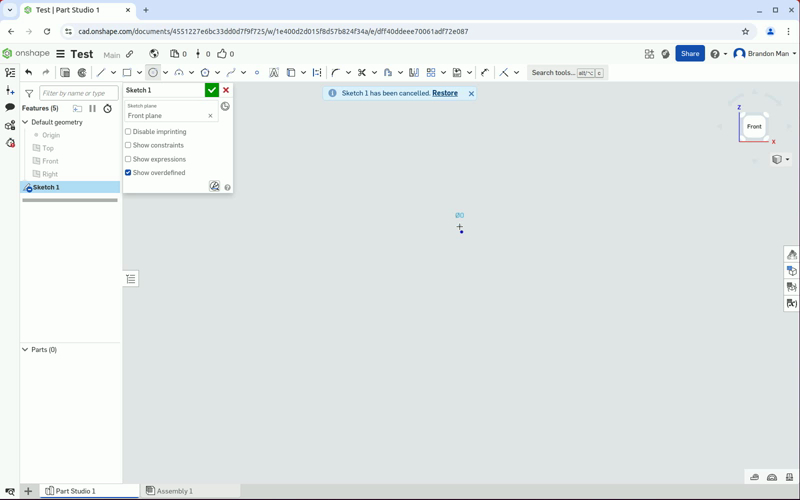
scroll(-6)
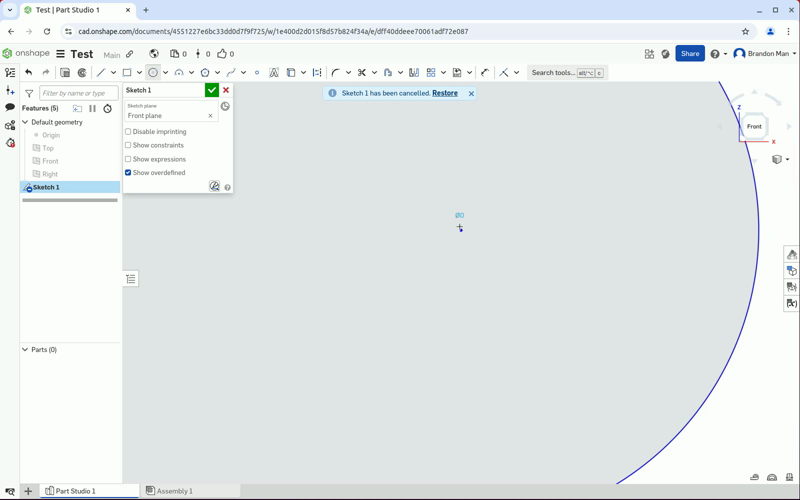
scroll(-6)
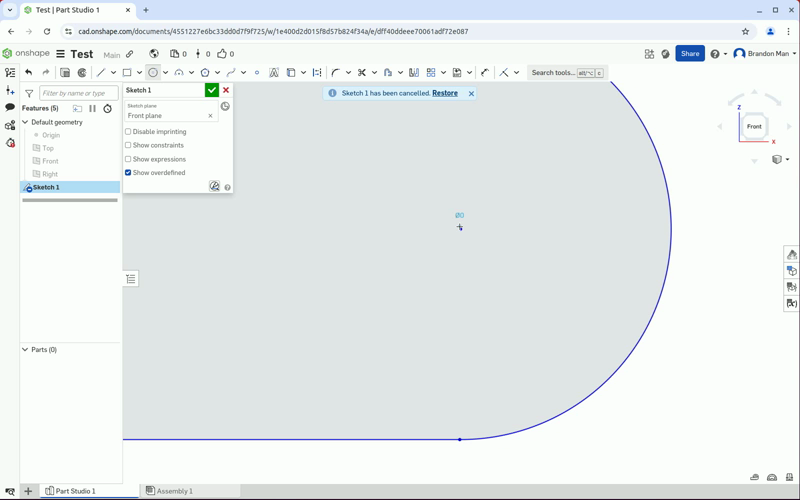
scroll(-6)
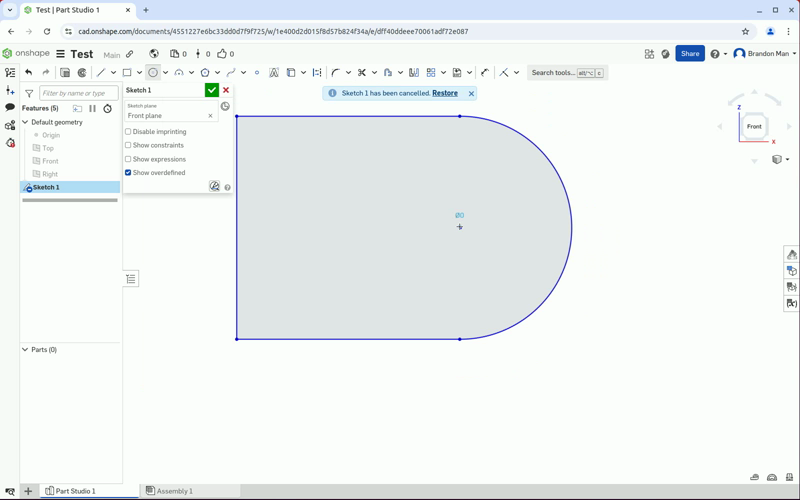
scroll(-6)
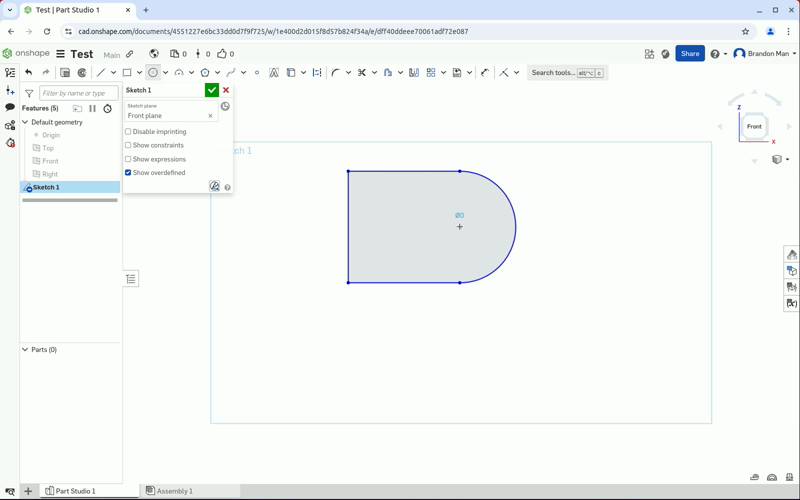
key_up(shift)
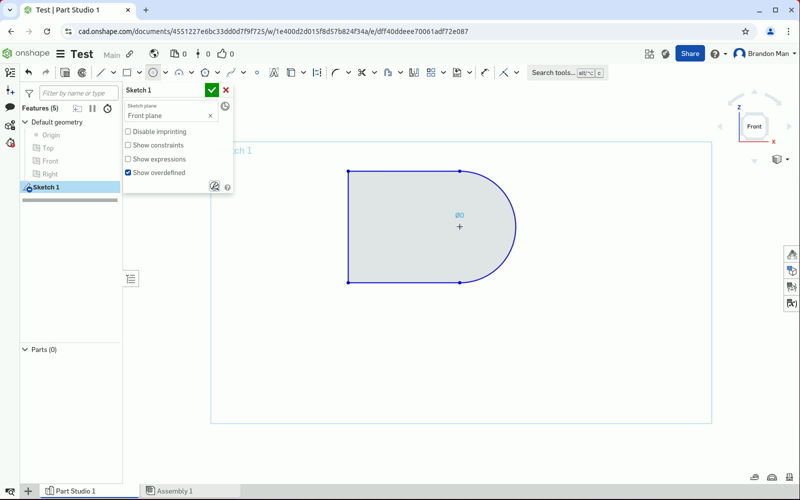
mouse_move(488, 226)
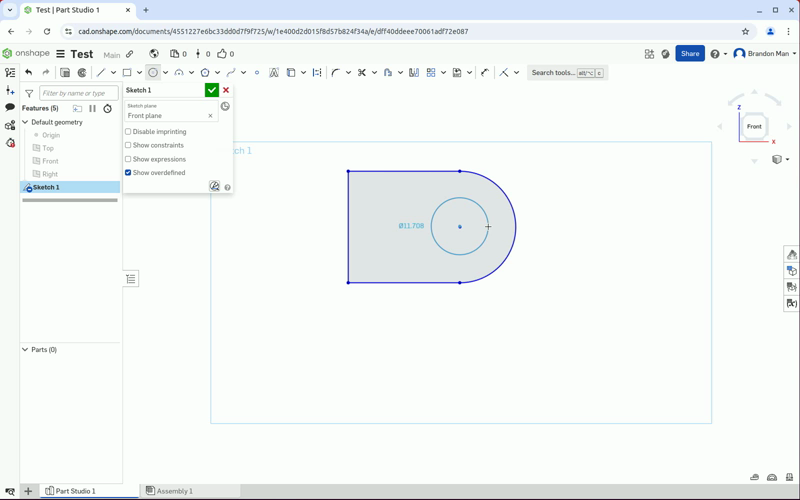
click(488, 226)
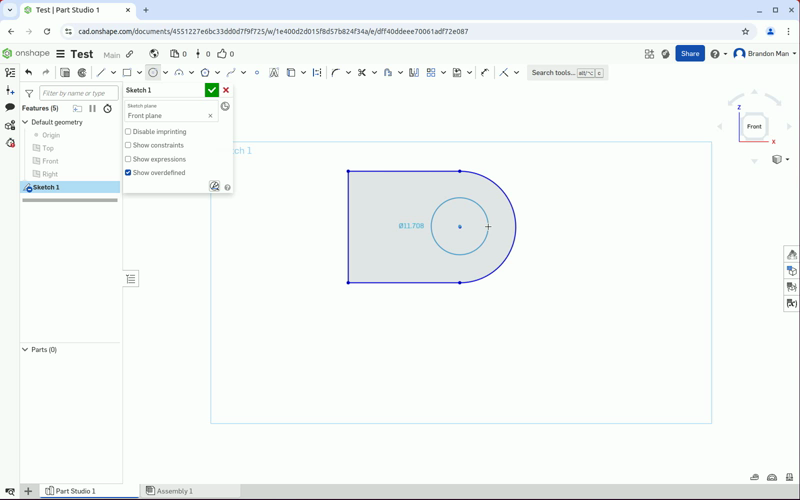
key(esc)
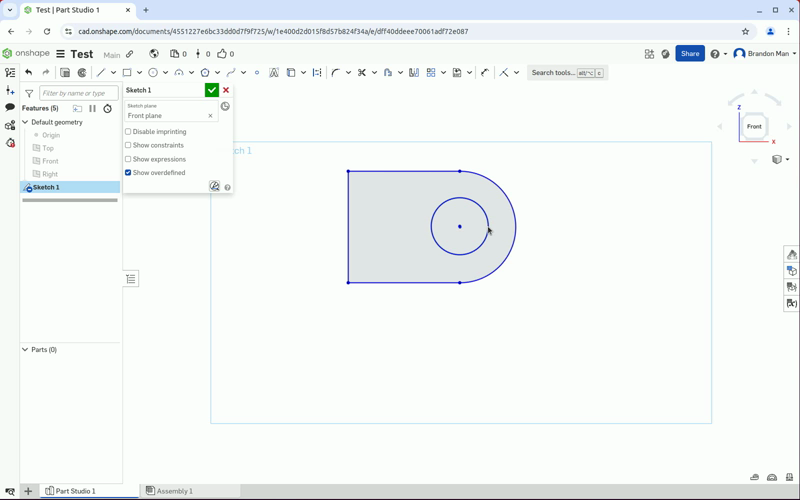
mouse_move(424, 269)
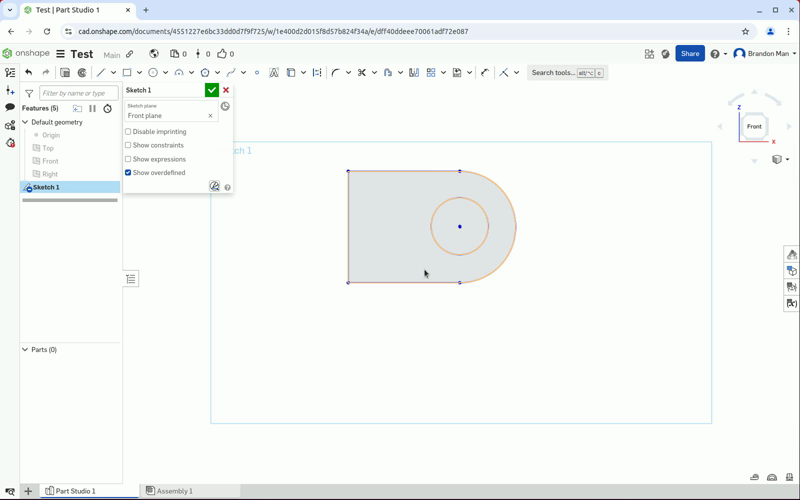
click(424, 269)
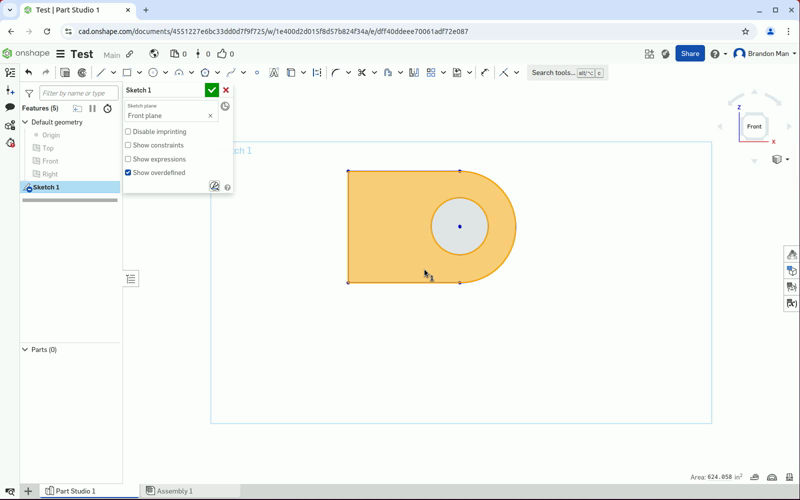
mouse_move(73, 352)
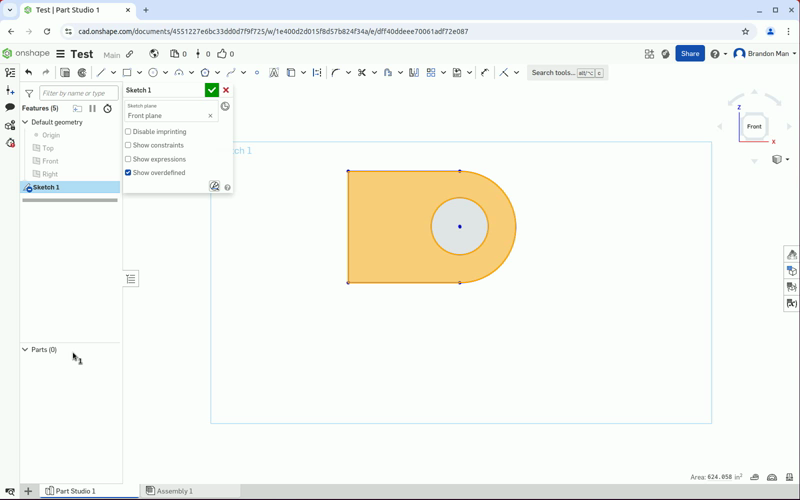
key(shift+y)
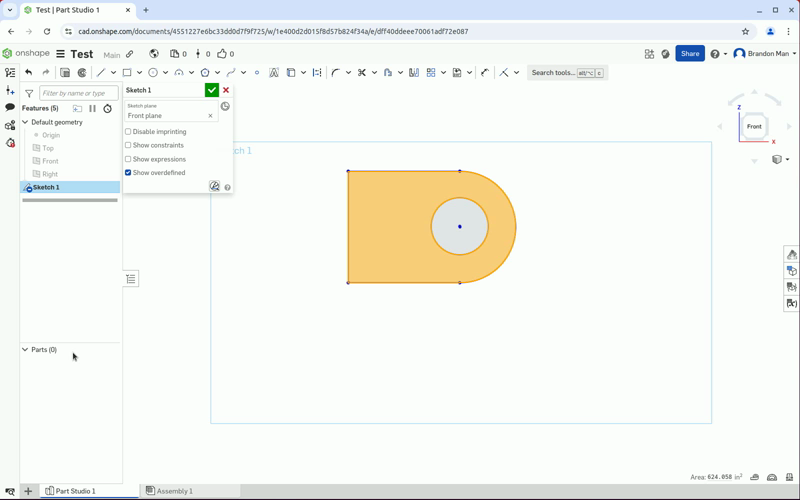
key(shift+e)
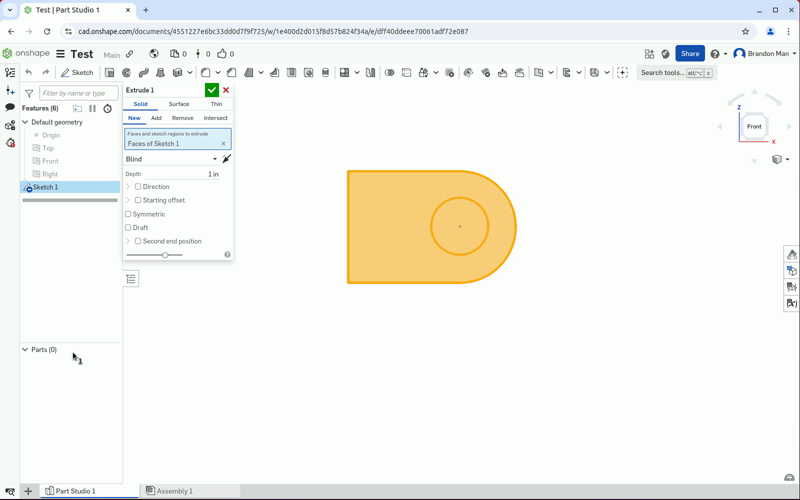
mouse_move(143, 106)
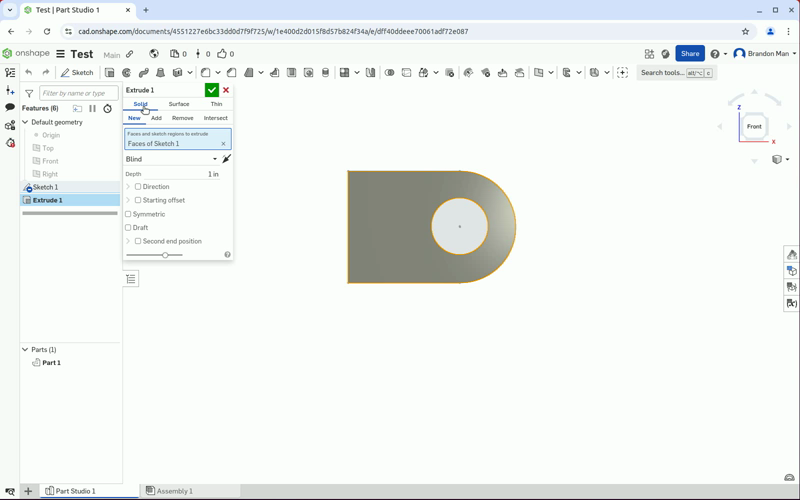
click(143, 106)
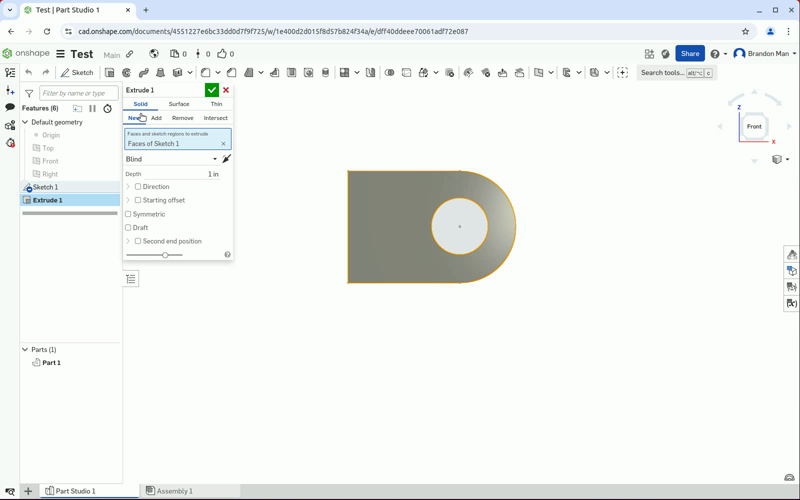
mouse_move(137, 120)
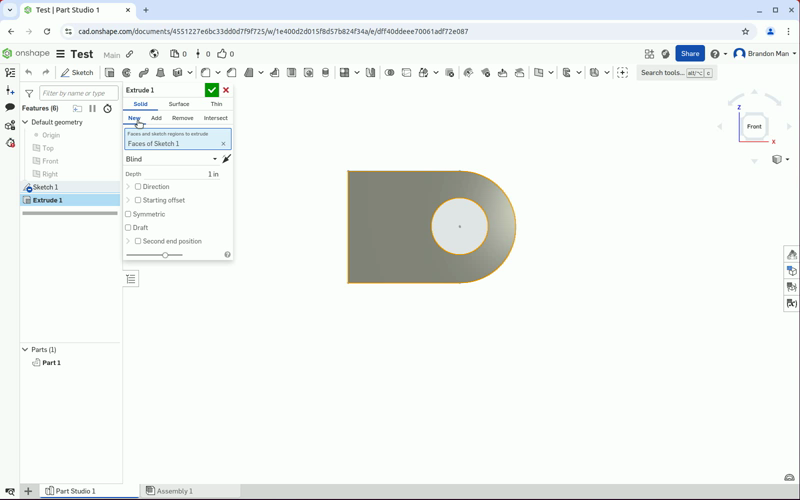
click(137, 120)
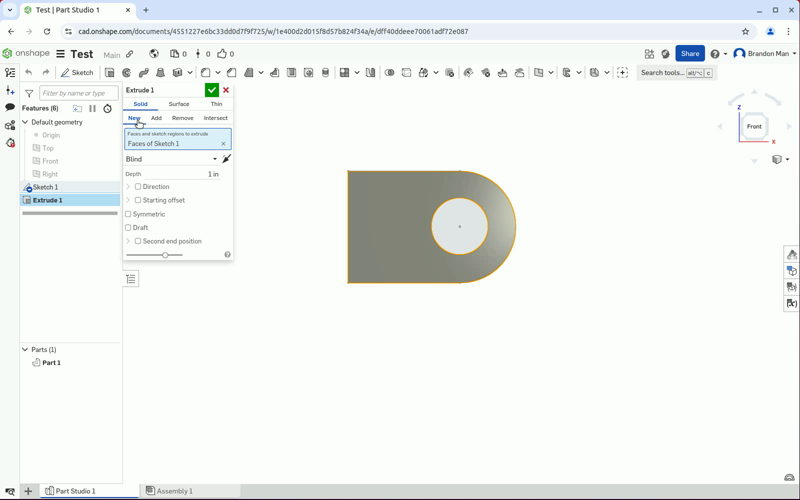
key(tab, 4)
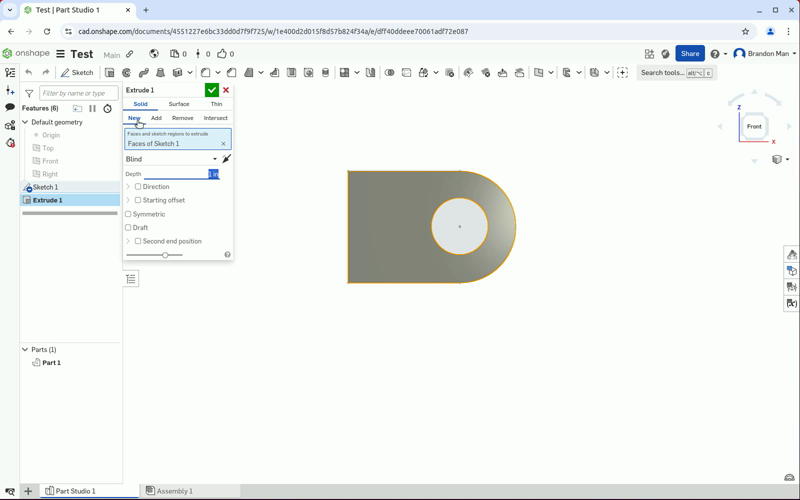
text(11.554)
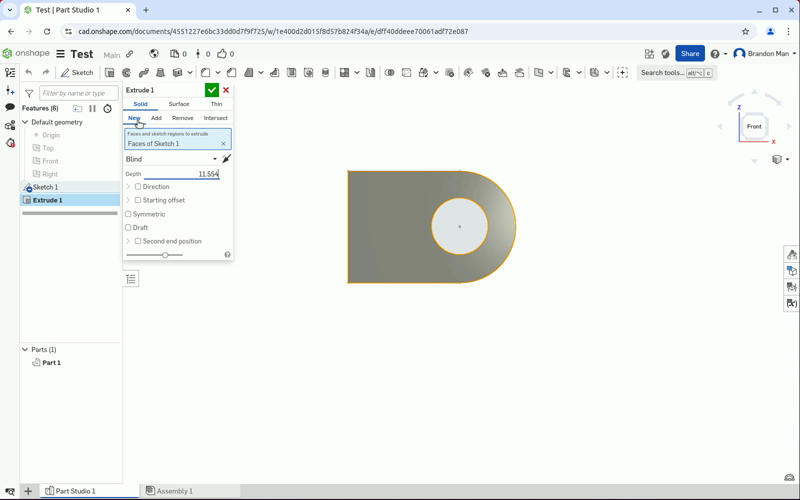
key(enter)
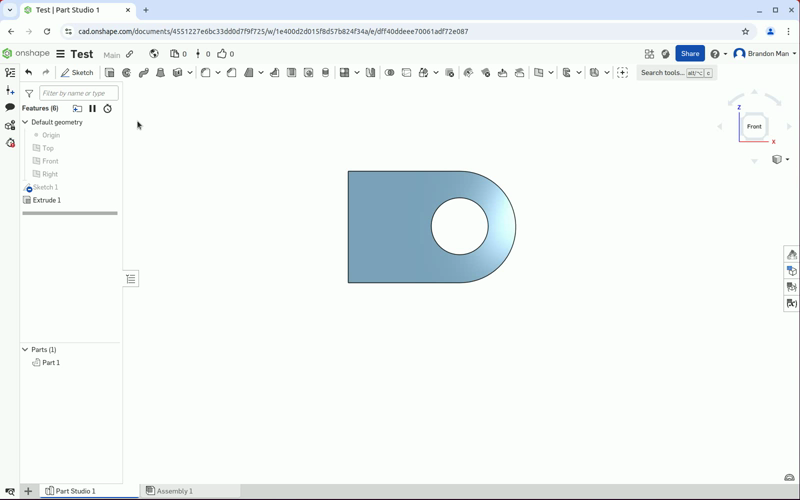
key(shift+h)
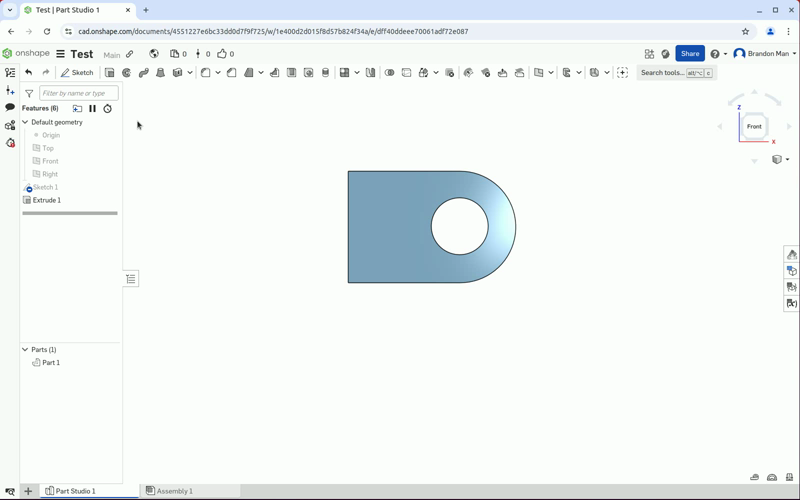
key(shift+h)
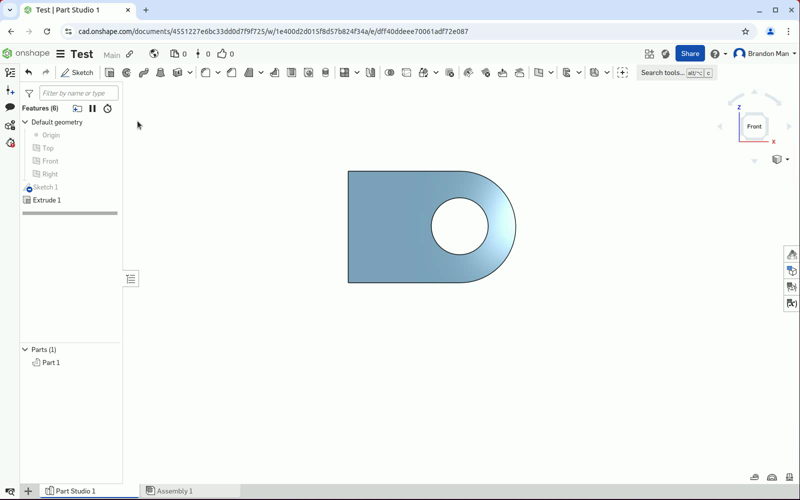
mouse_move(73, 189)
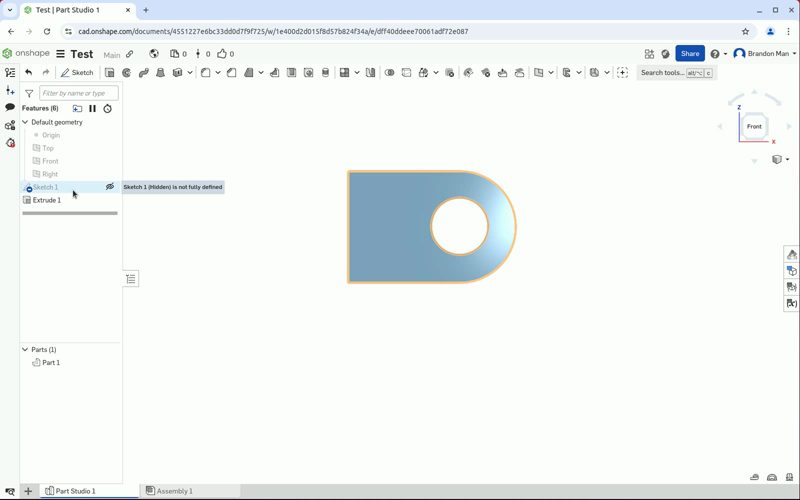
click(73, 189)
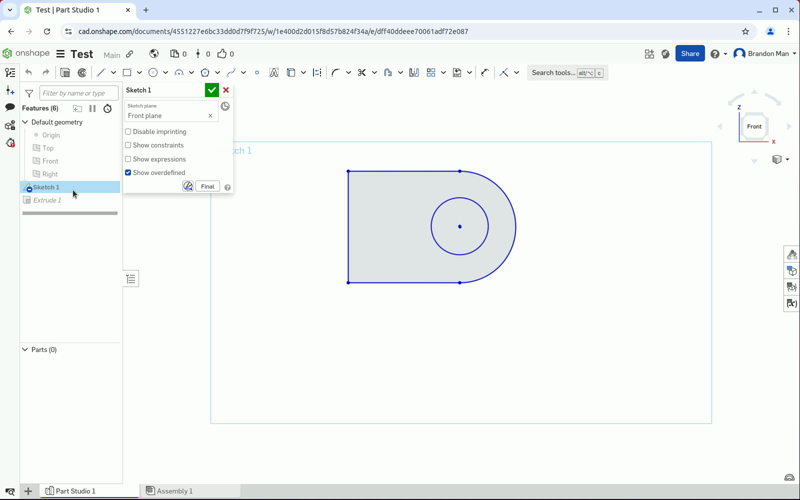
mouse_move(229, 92)
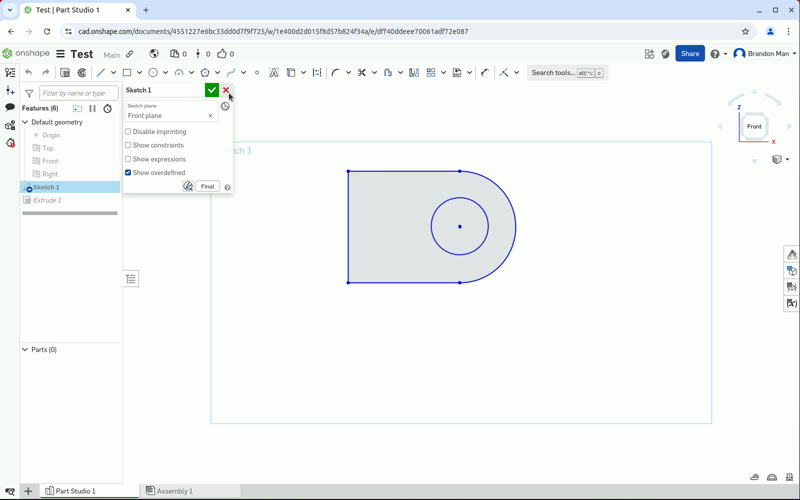
click(229, 92)
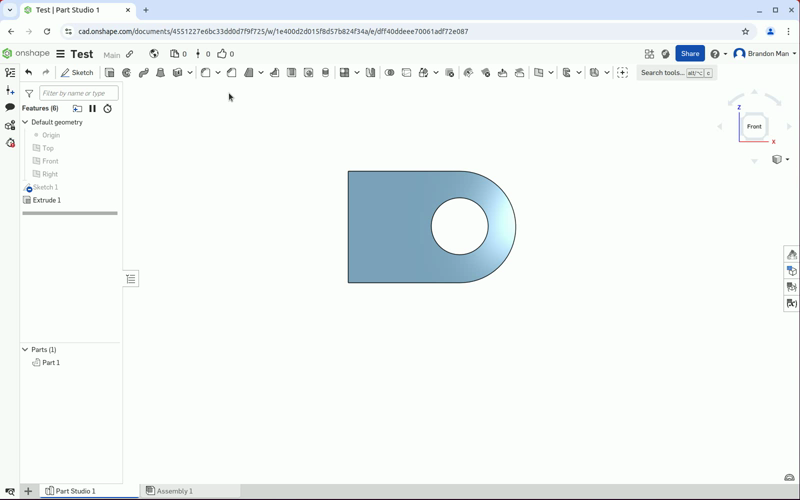
mouse_move(541, 75)
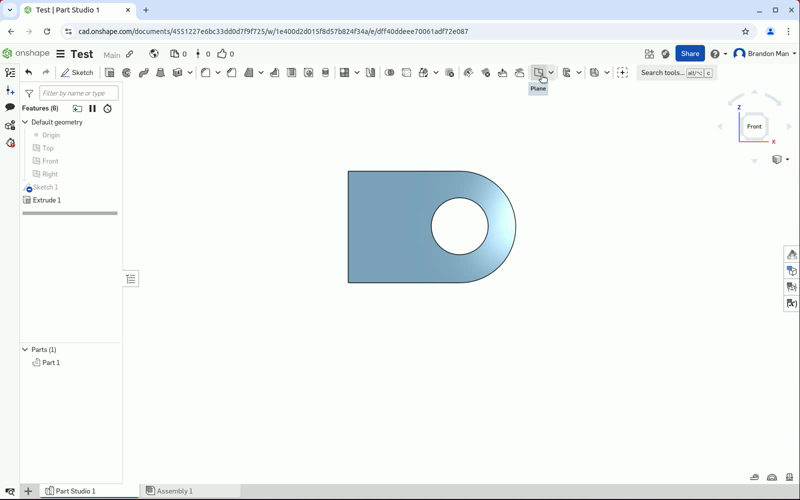
click(541, 75)
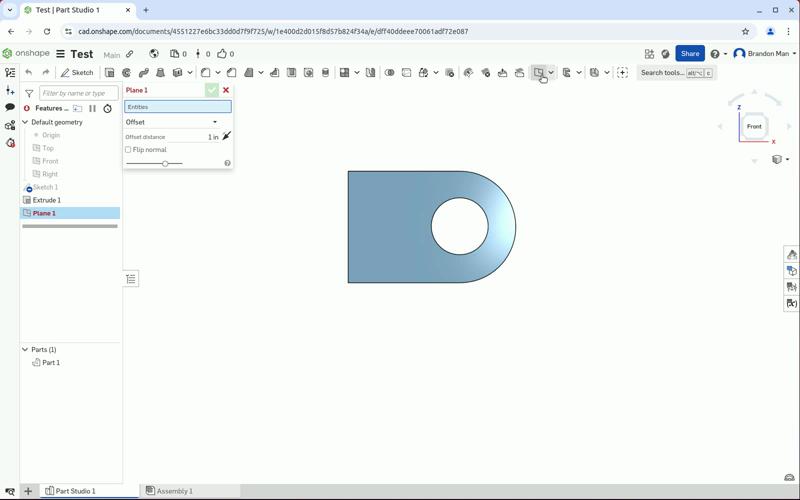
mouse_move(73, 163)
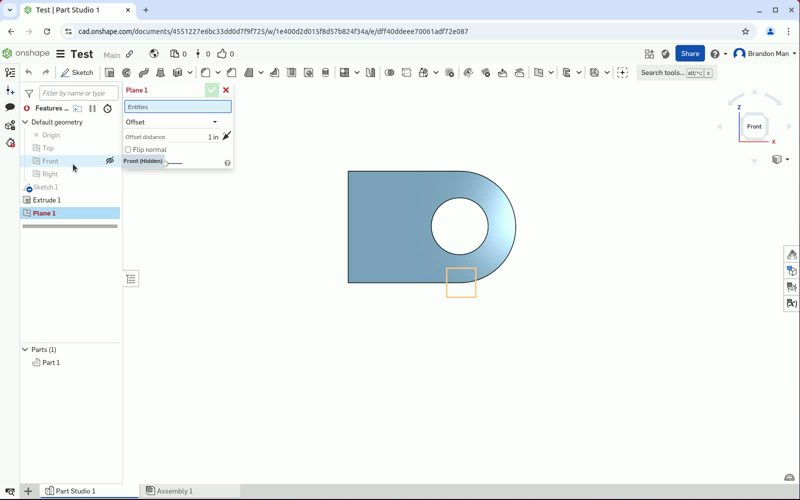
click(73, 163)
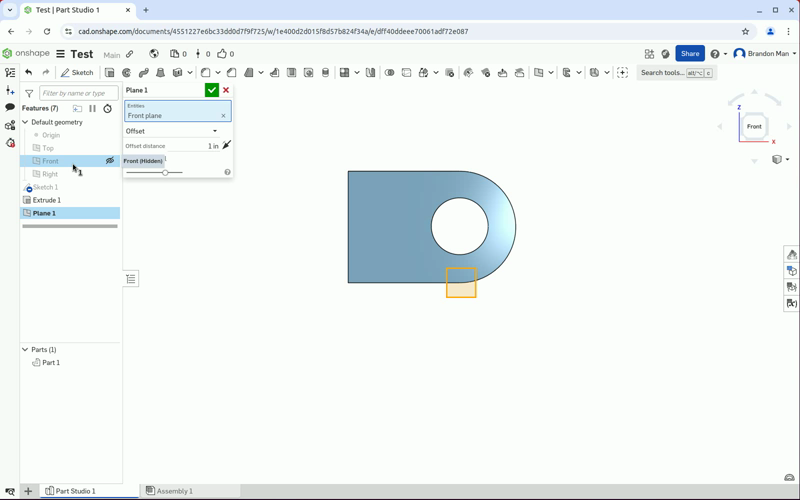
key(tab, 2)
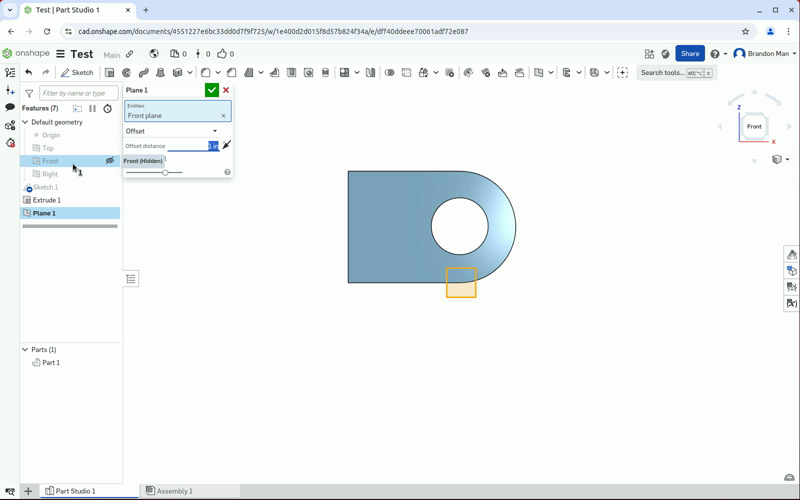
text(11.554)
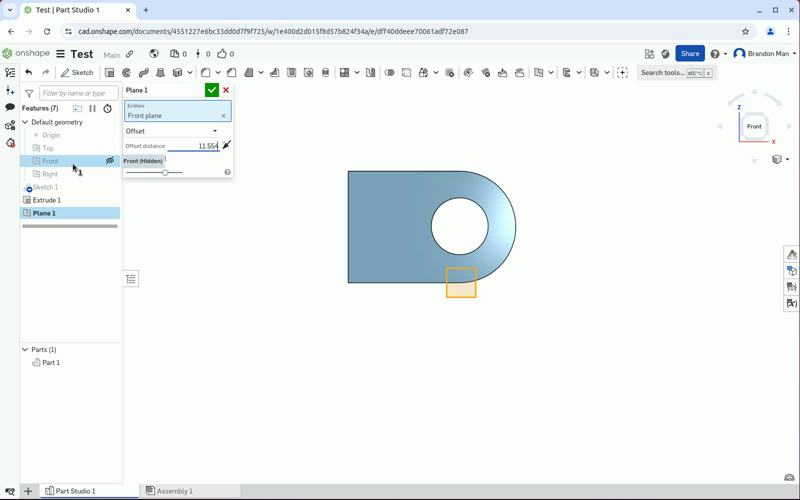
key(enter, 2)
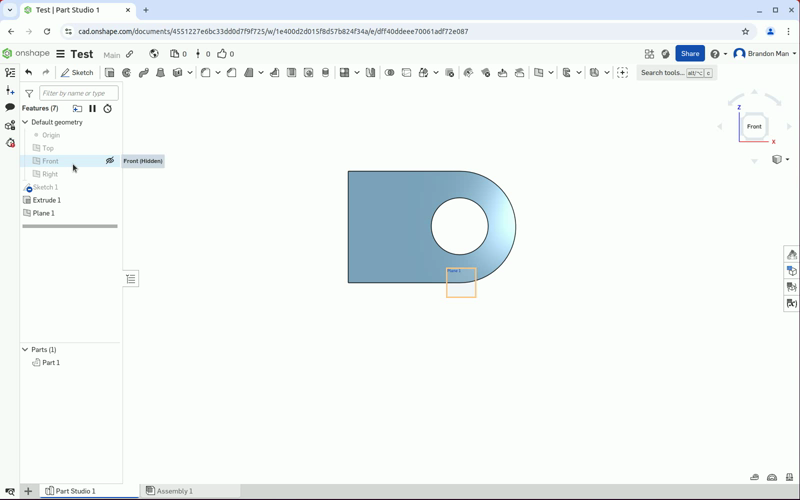
key(shift+s)
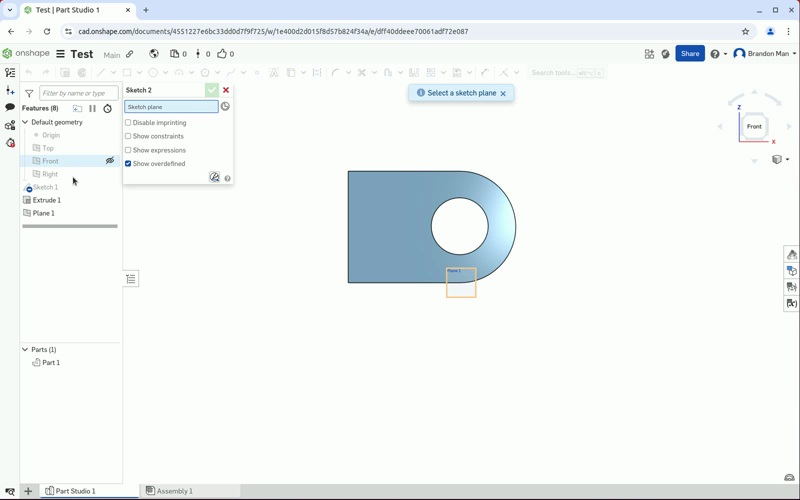
mouse_move(73, 215)
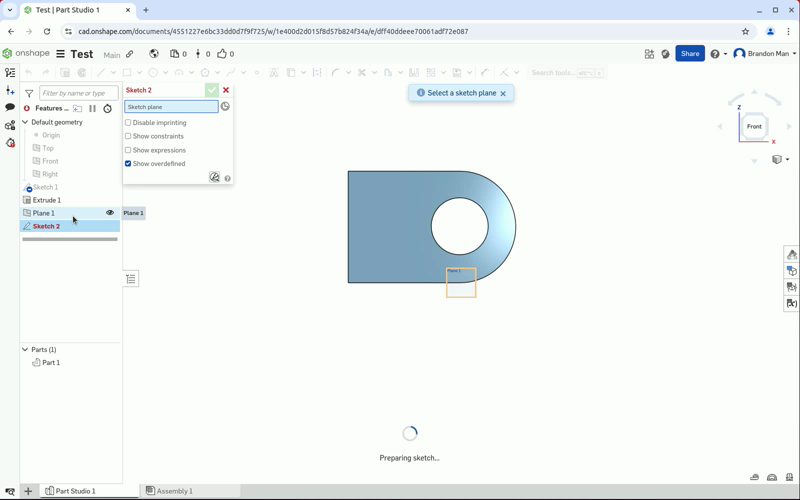
click(73, 215)
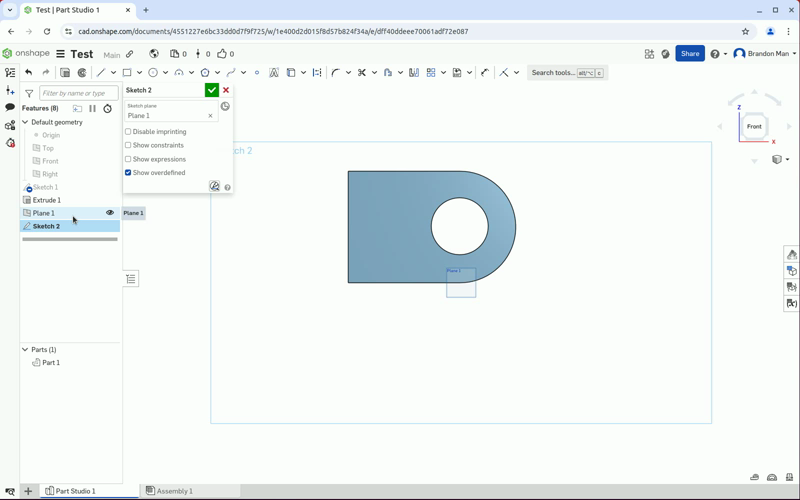
mouse_move(73, 352)
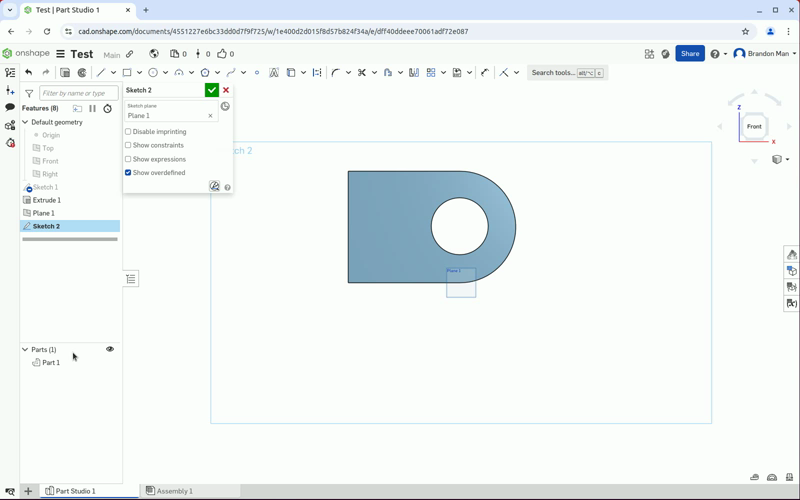
key(y)
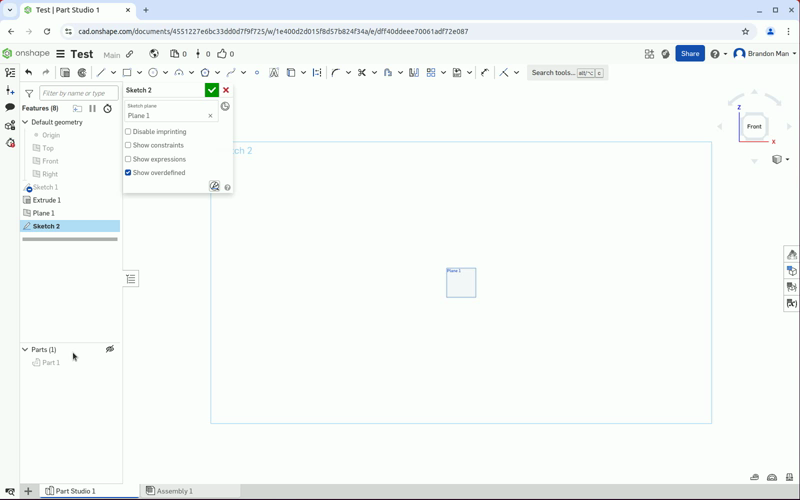
key(l)
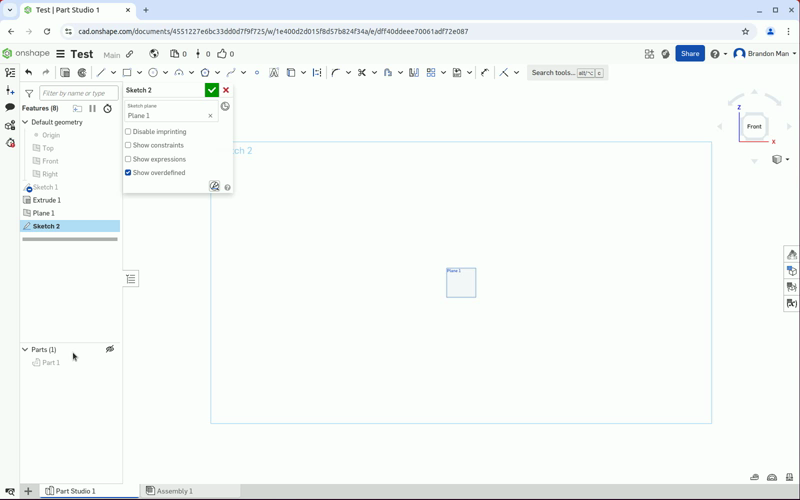
key_down(shift)
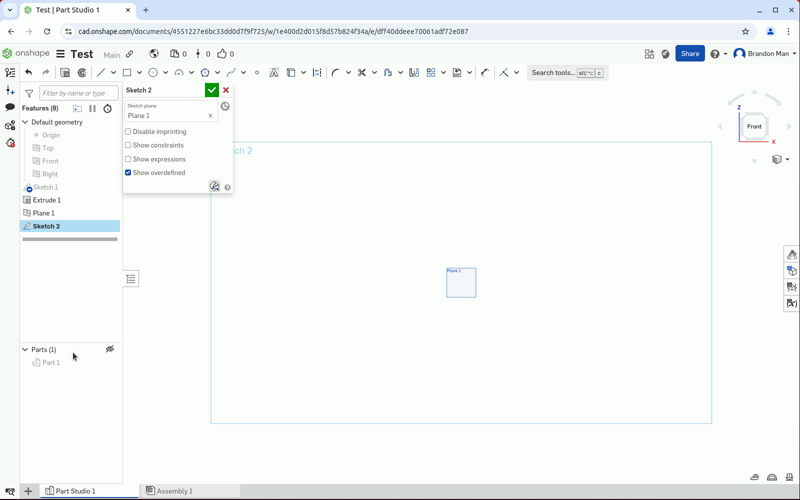
mouse_move(348, 282)
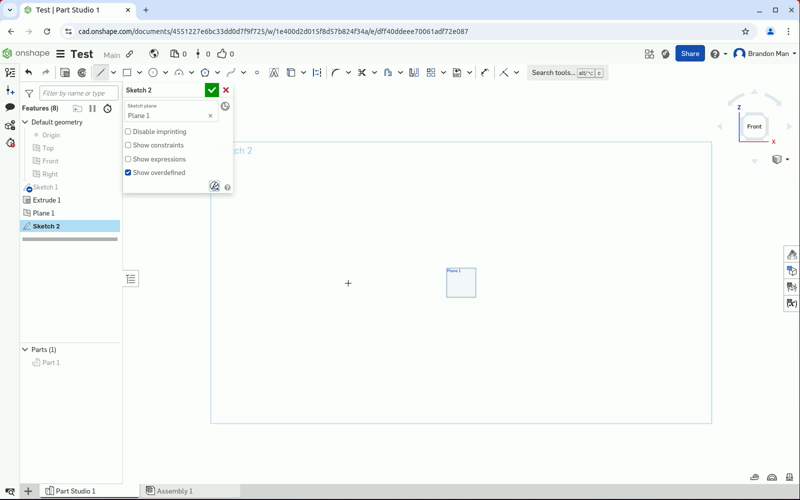
click(348, 282)
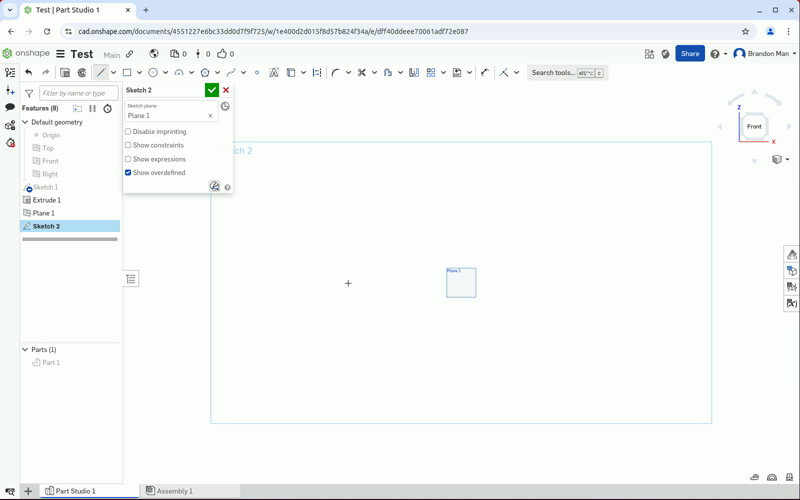
key_up(shift)
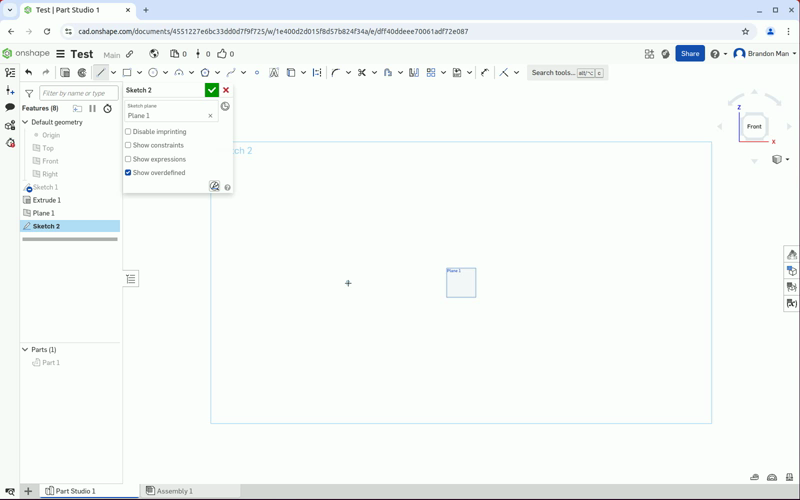
key_down(shift)
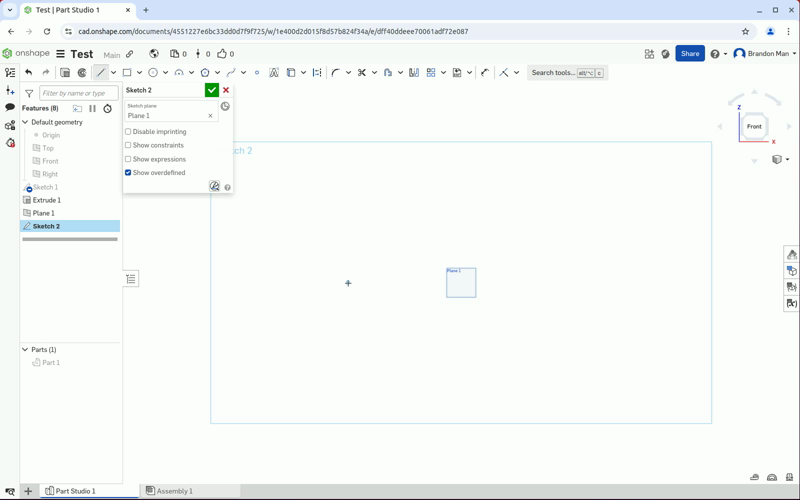
mouse_move(378, 282)
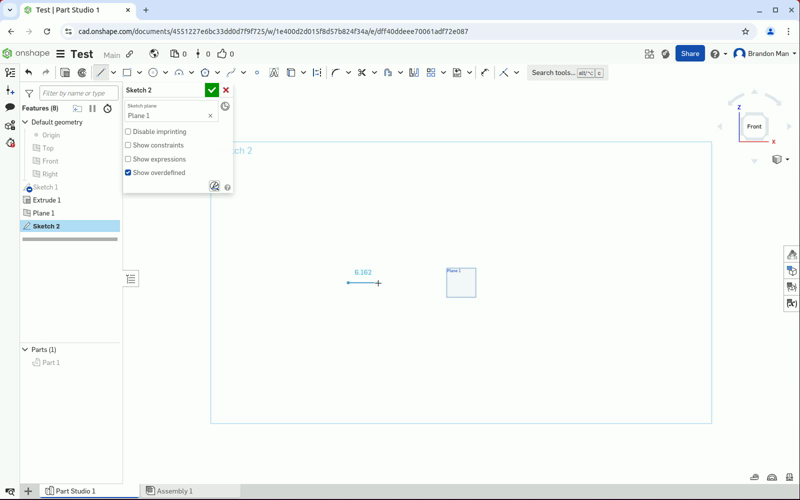
mouse_move(404, 282)
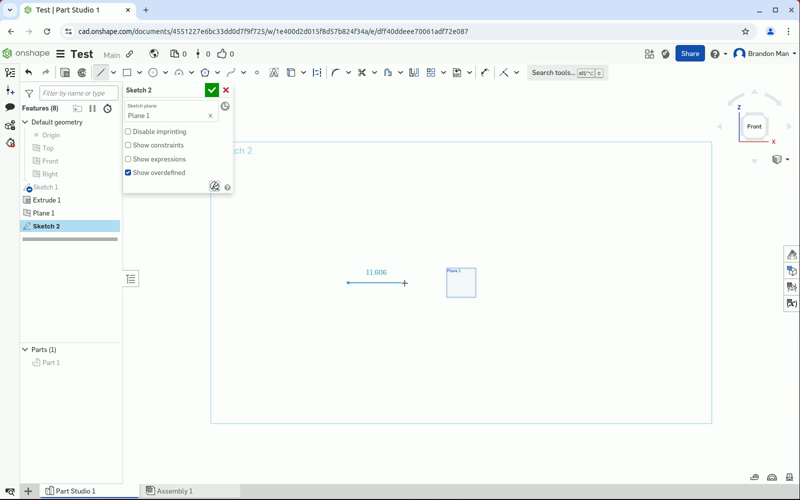
click(404, 282)
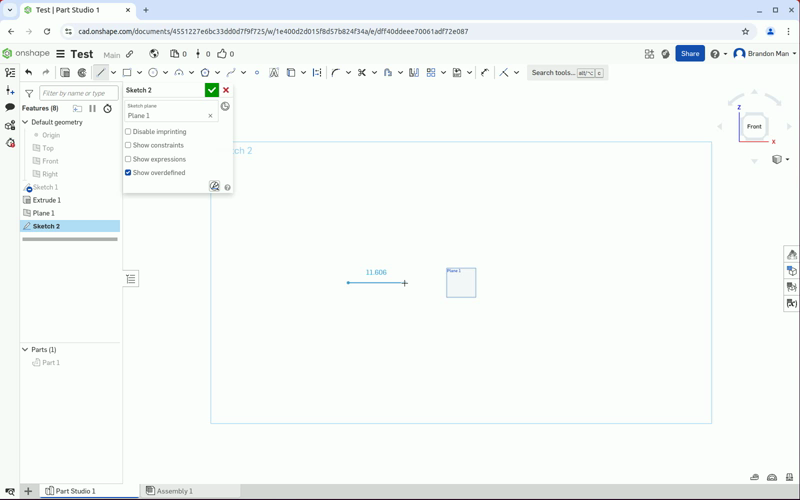
key_up(shift)
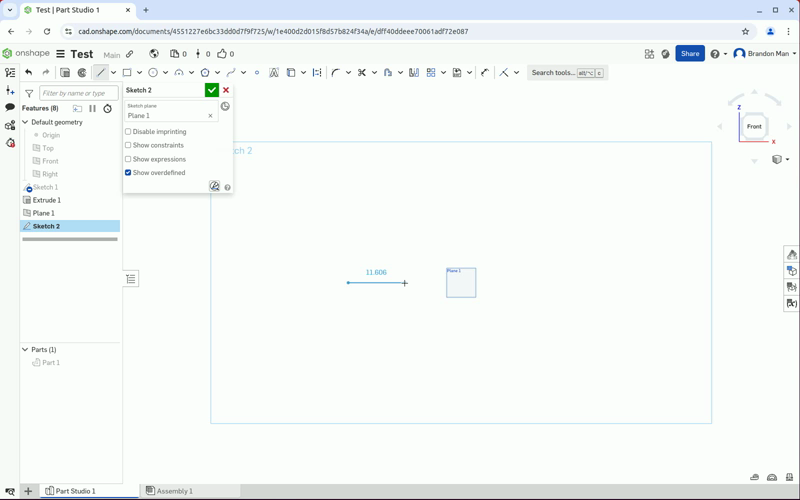
key_down(shift)
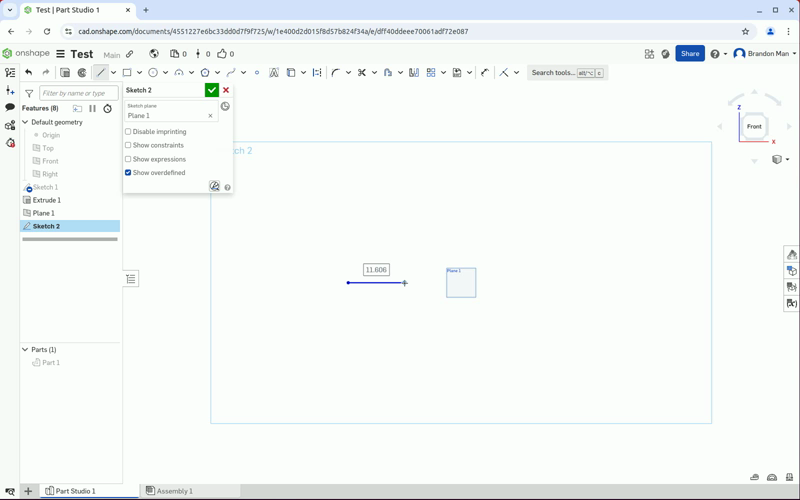
mouse_move(404, 170)
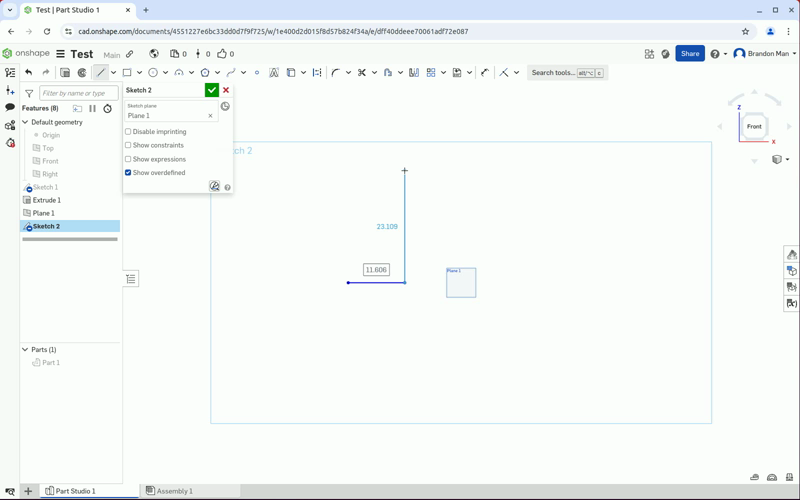
click(404, 170)
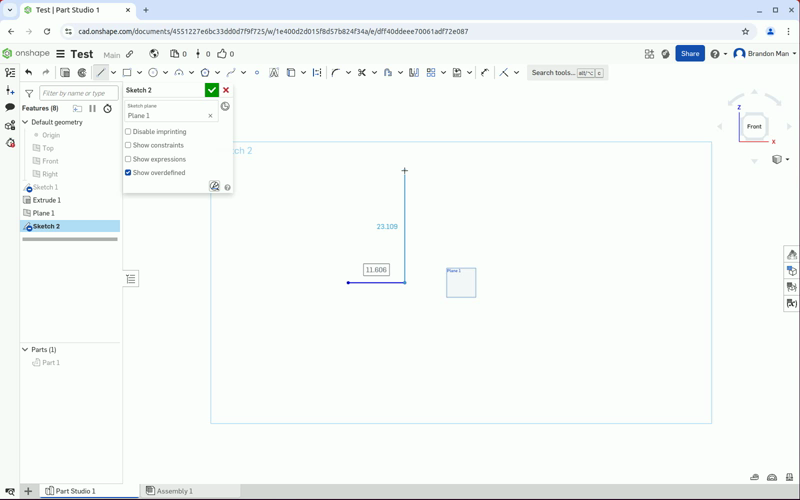
key_up(shift)
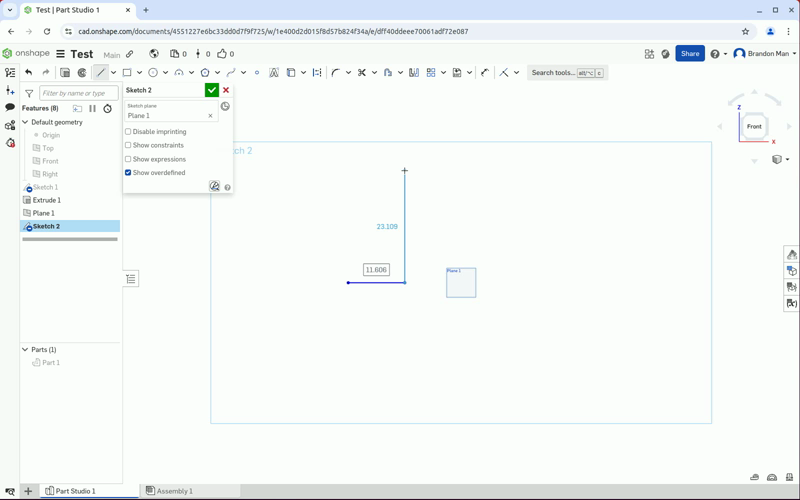
key_down(shift)
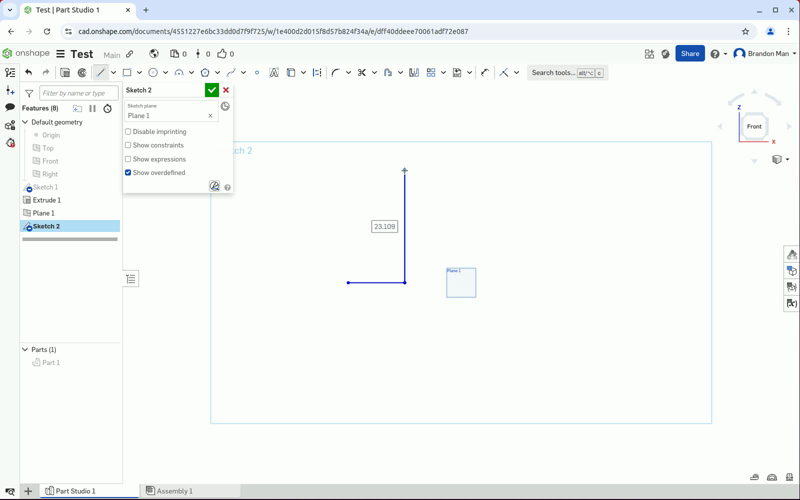
mouse_move(434, 170)
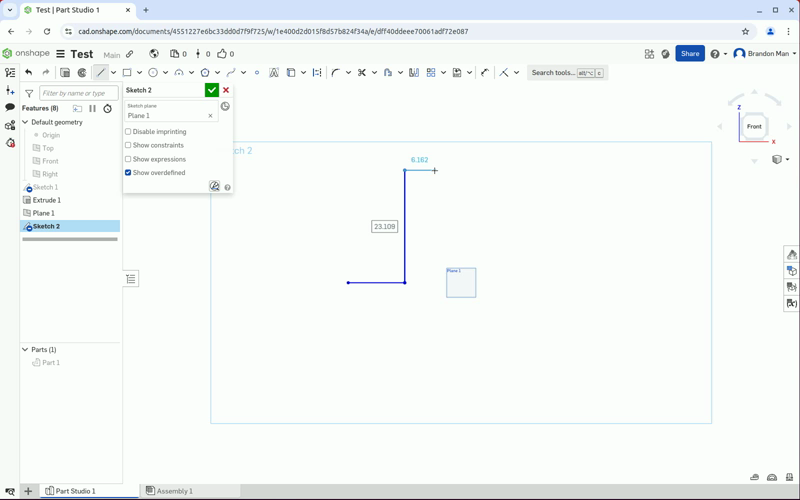
mouse_move(348, 170)
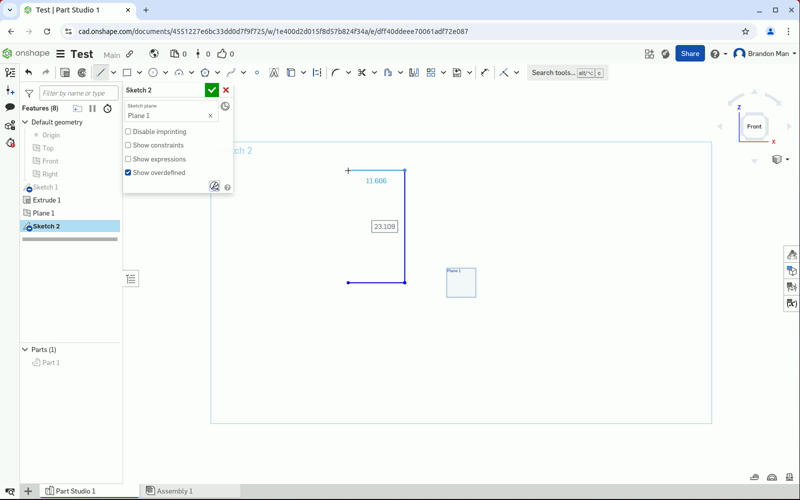
click(348, 170)
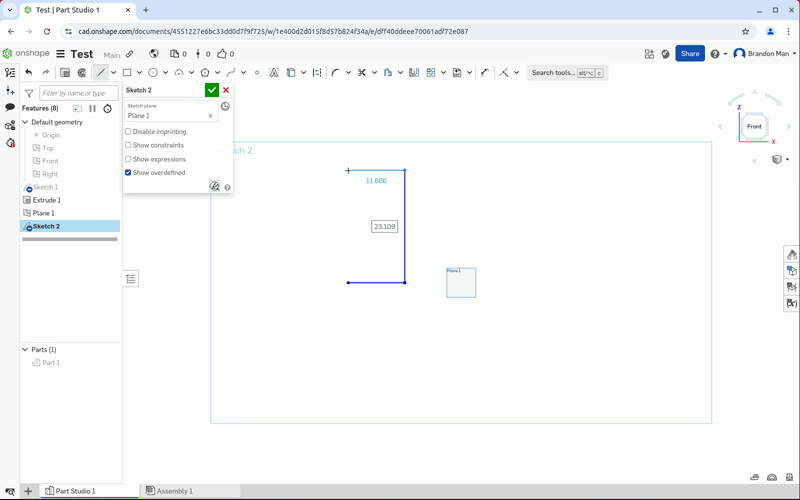
key_up(shift)
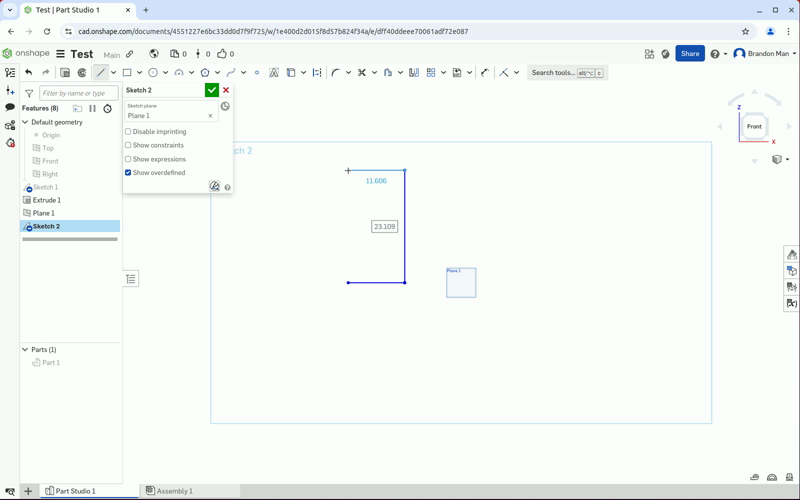
key_down(shift)
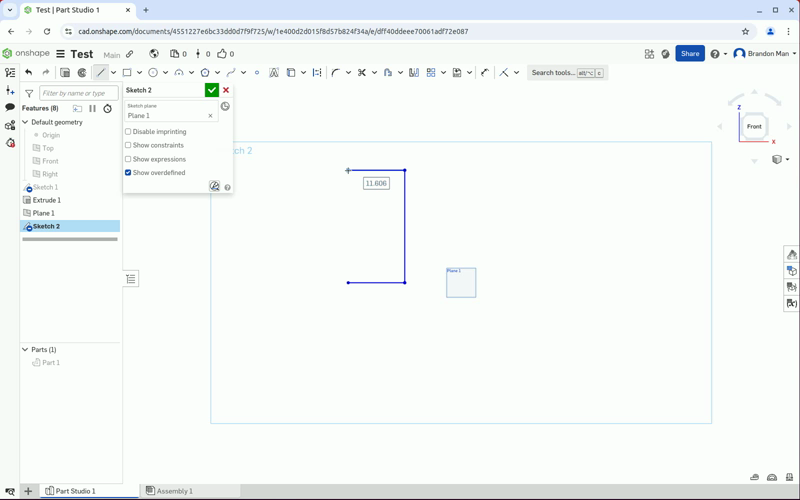
mouse_move(348, 282)
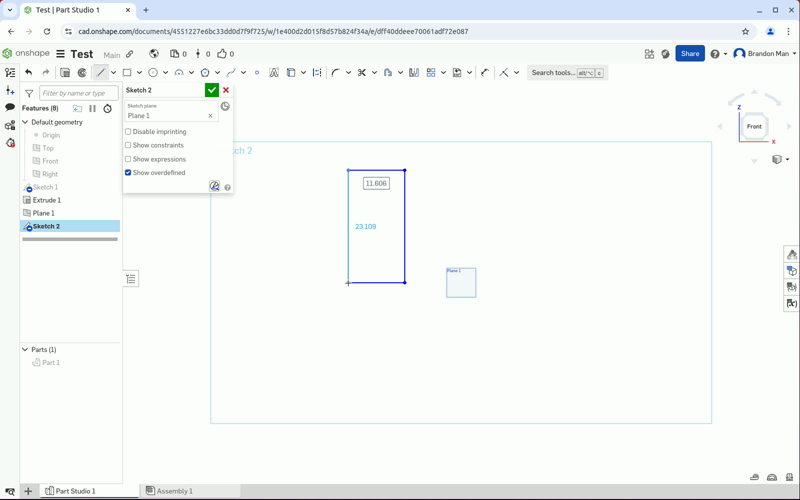
key_up(shift)
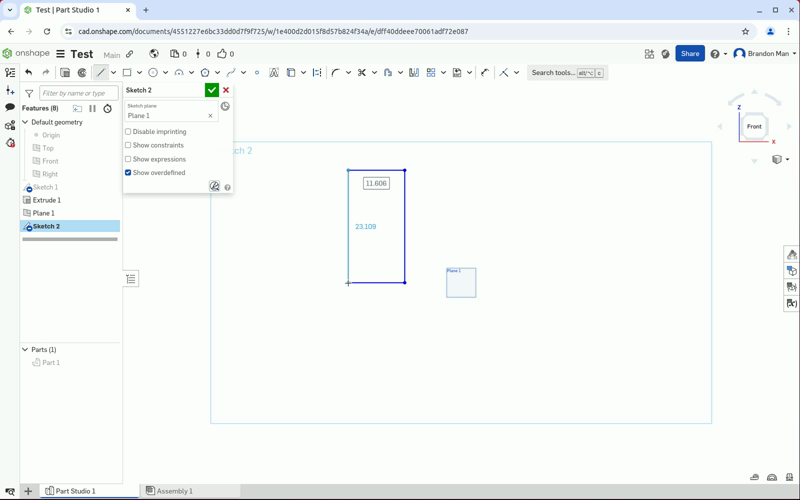
click(348, 282)
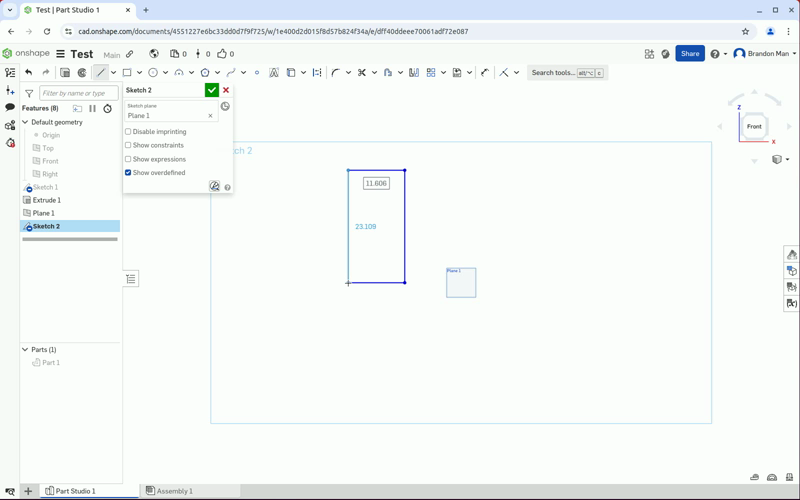
key(esc)
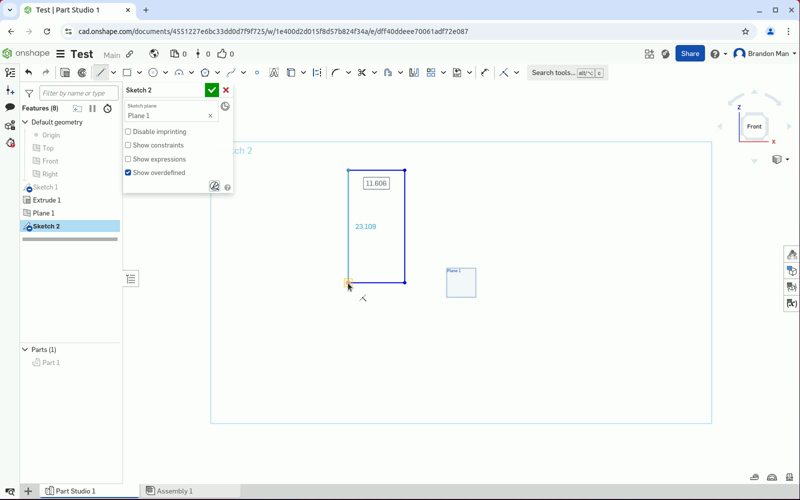
mouse_move(392, 246)
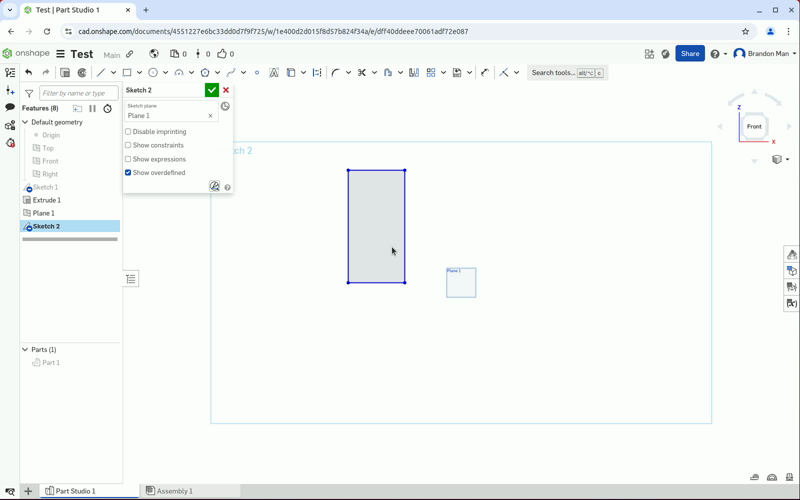
click(392, 246)
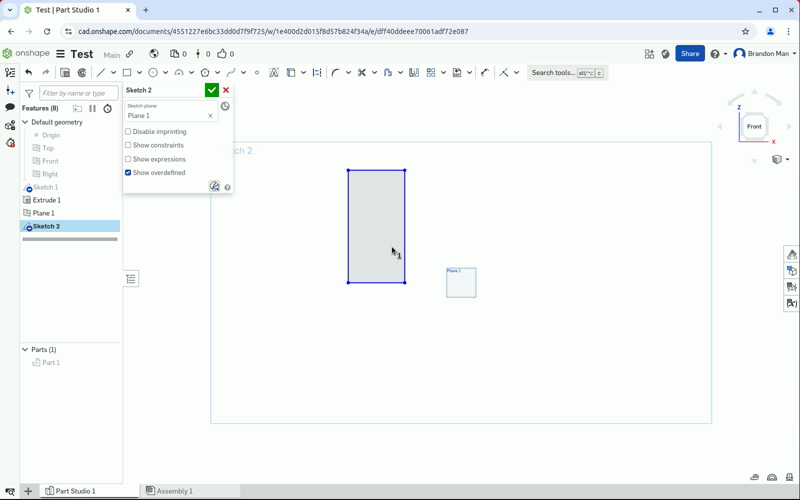
mouse_move(73, 352)
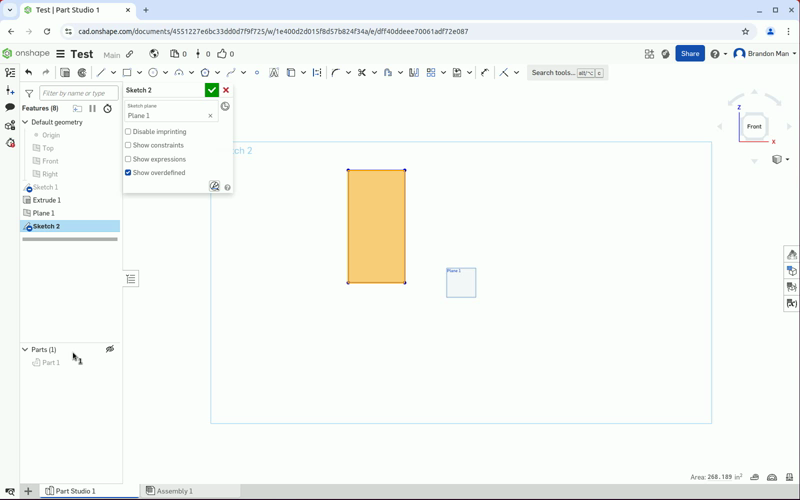
key(shift+y)
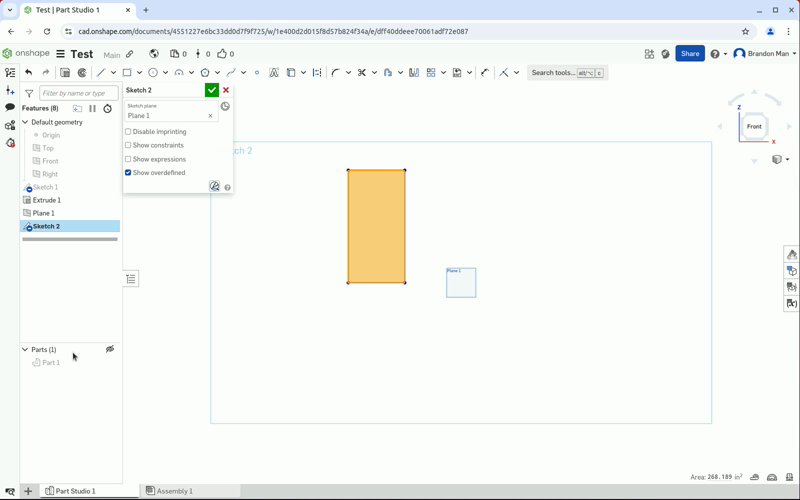
key(shift+e)
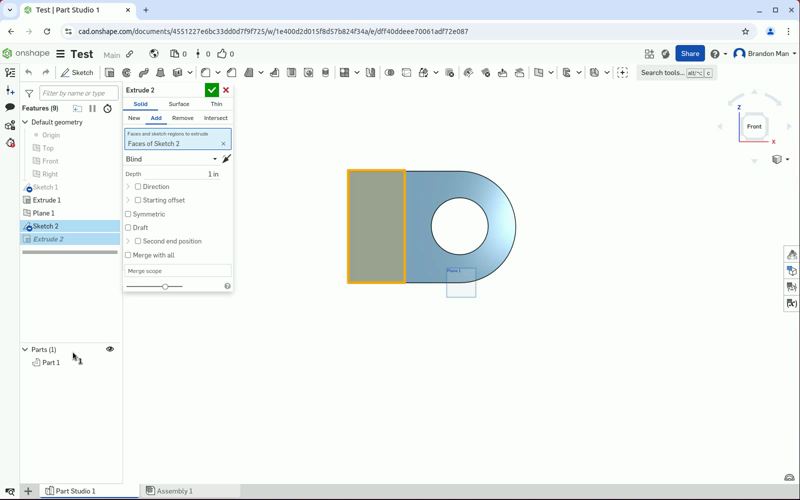
mouse_move(143, 106)
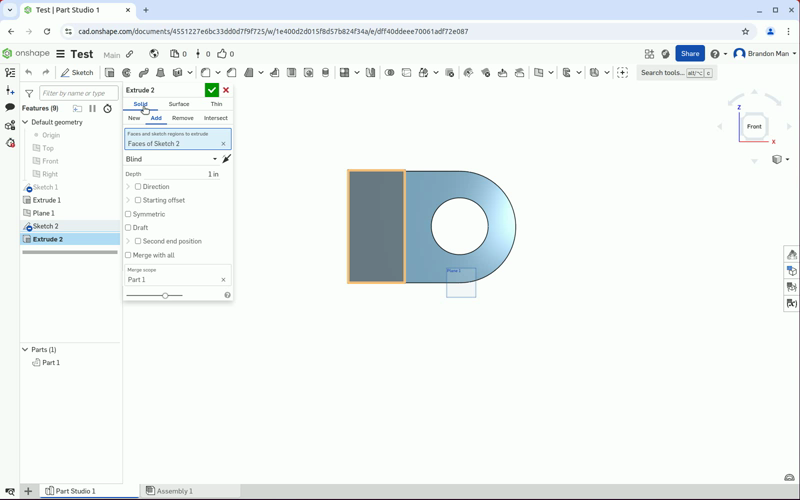
click(143, 106)
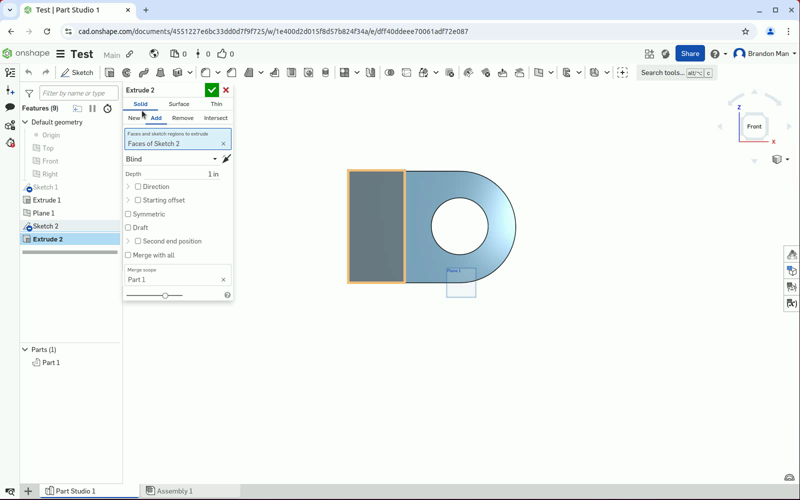
mouse_move(137, 120)
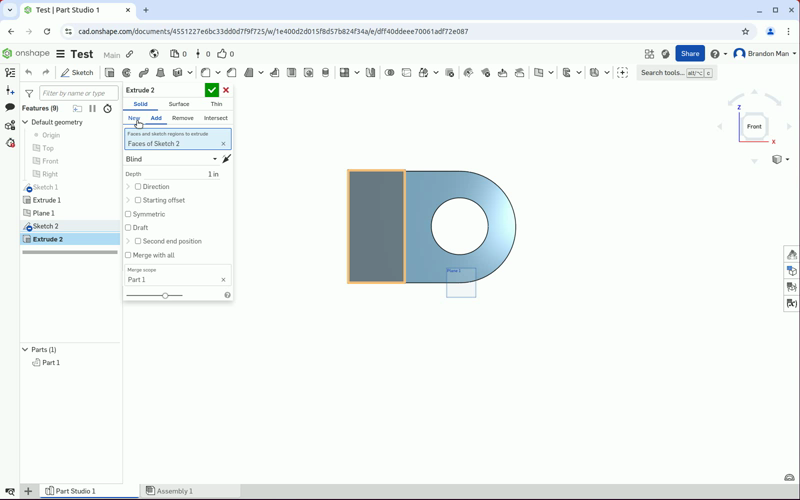
click(137, 120)
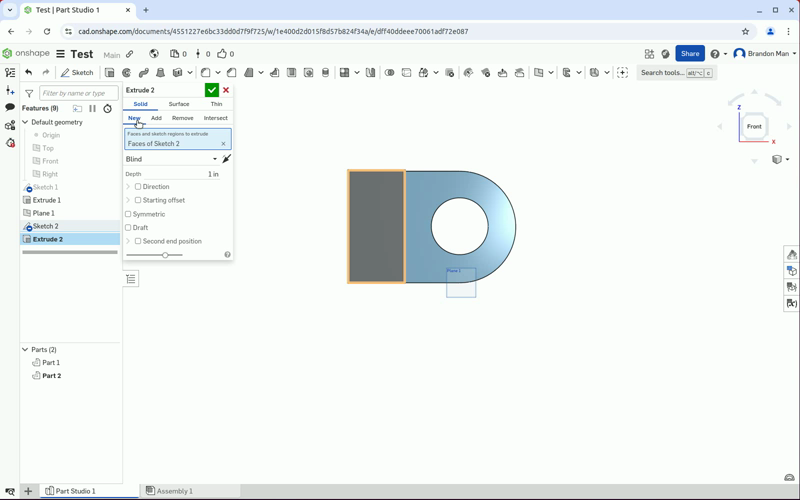
key(tab, 4)
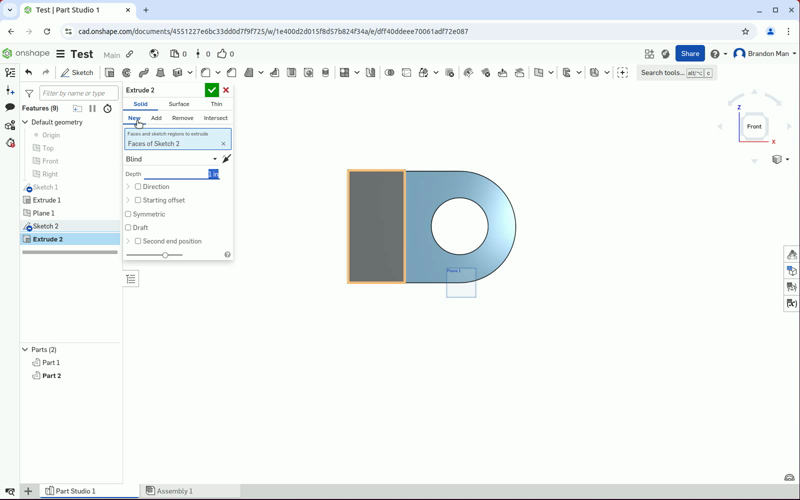
text(11.554)
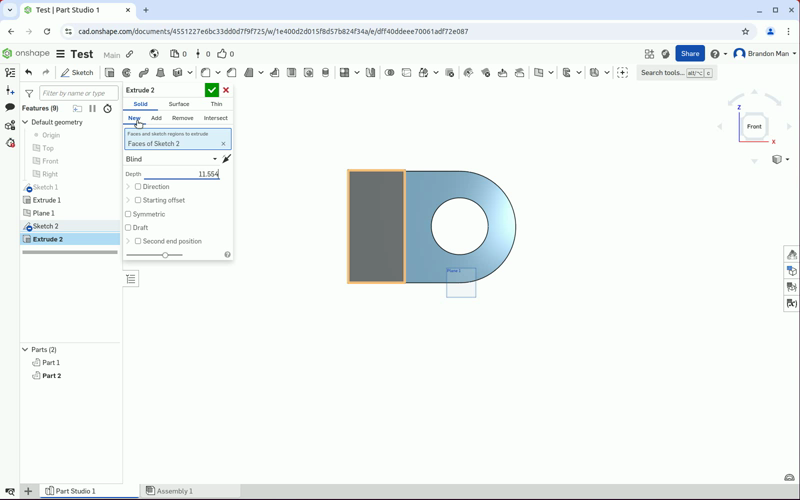
key(enter)
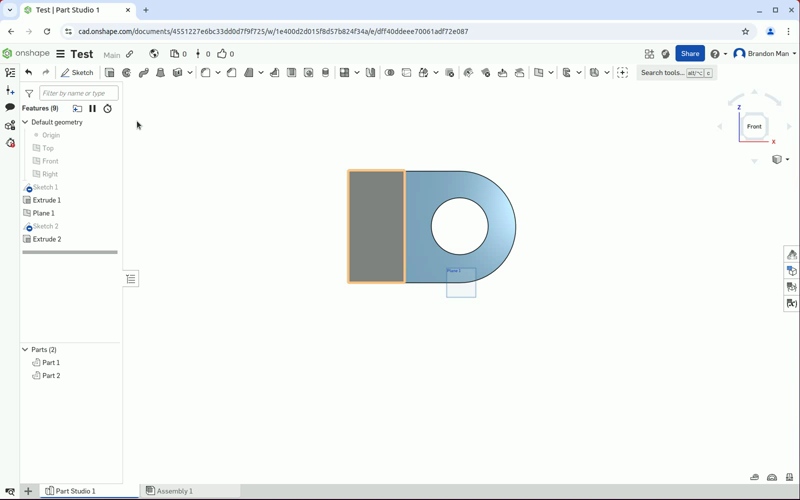
key(shift+h)
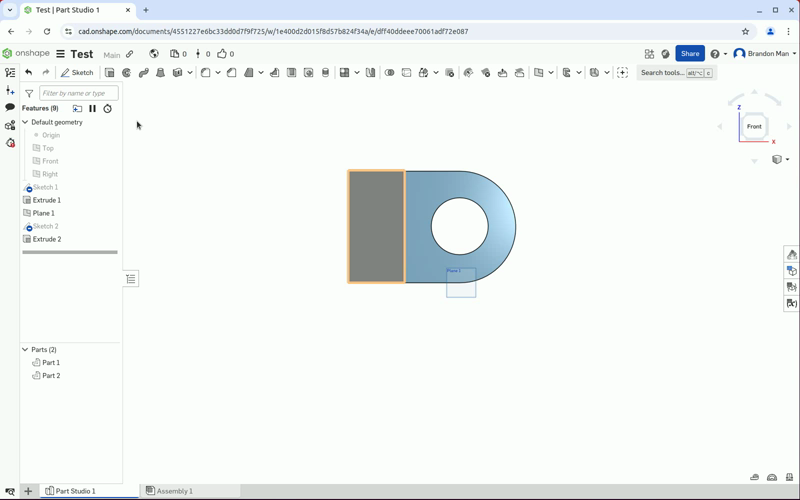
key(shift+h)
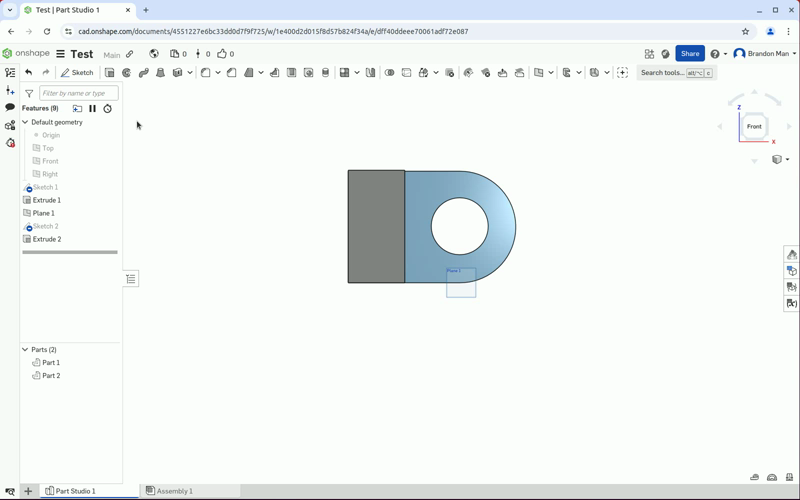
mouse_move(73, 189)
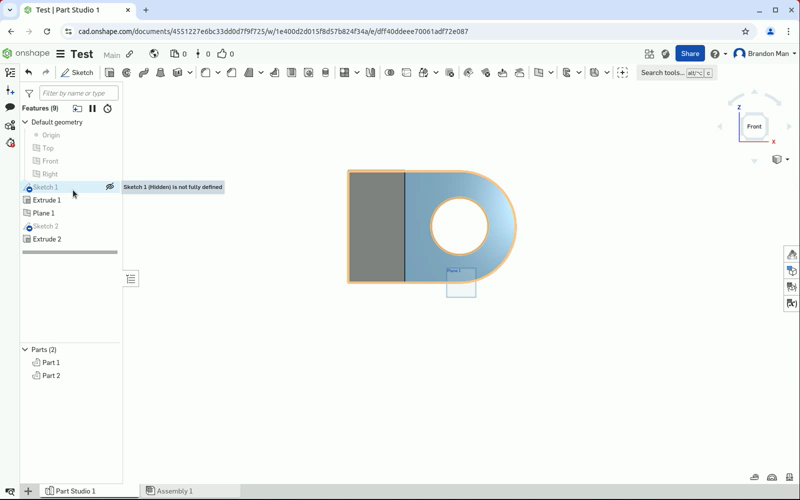
click(73, 189)
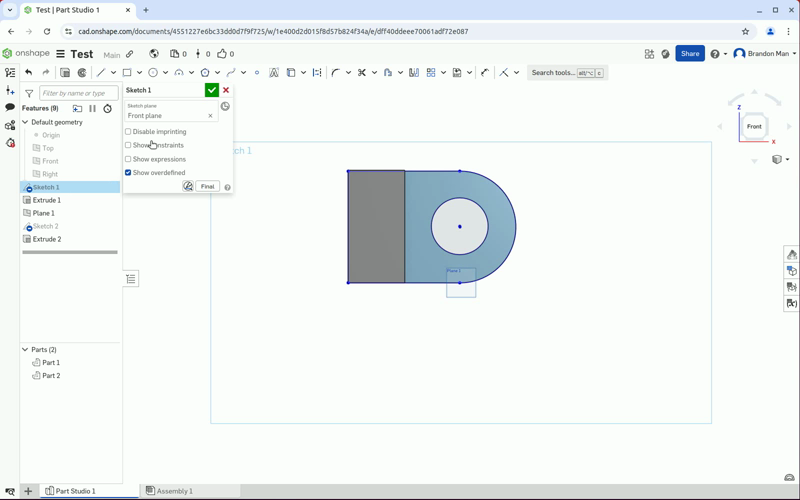
mouse_move(229, 92)
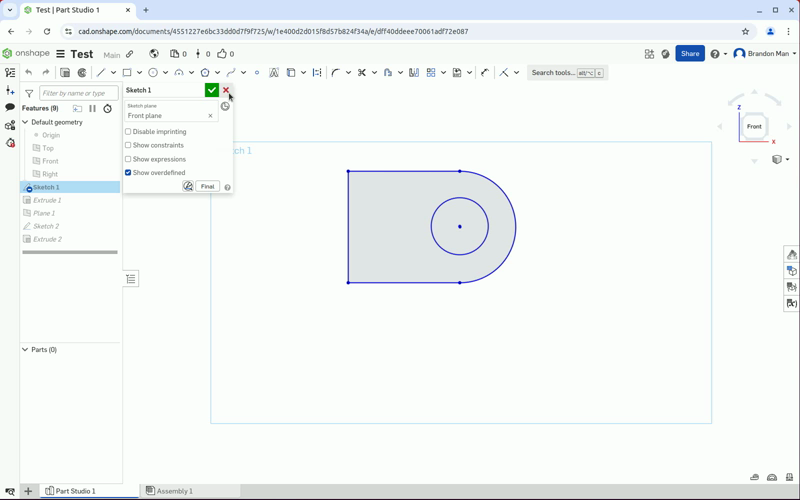
click(229, 92)
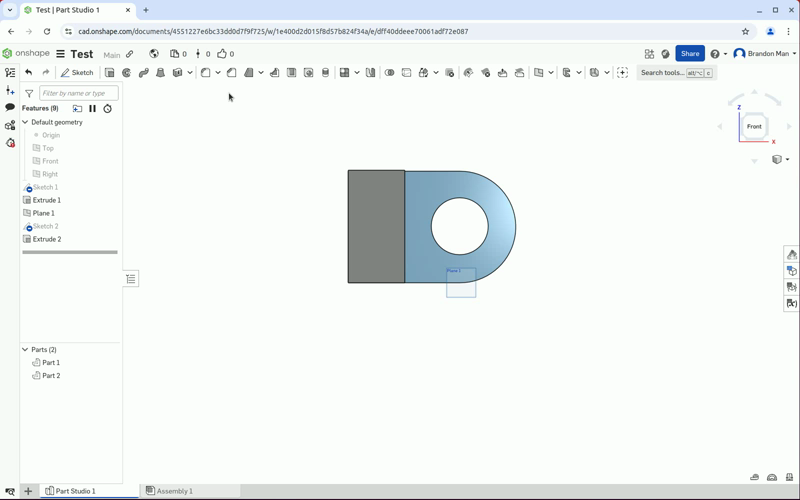
mouse_move(541, 75)
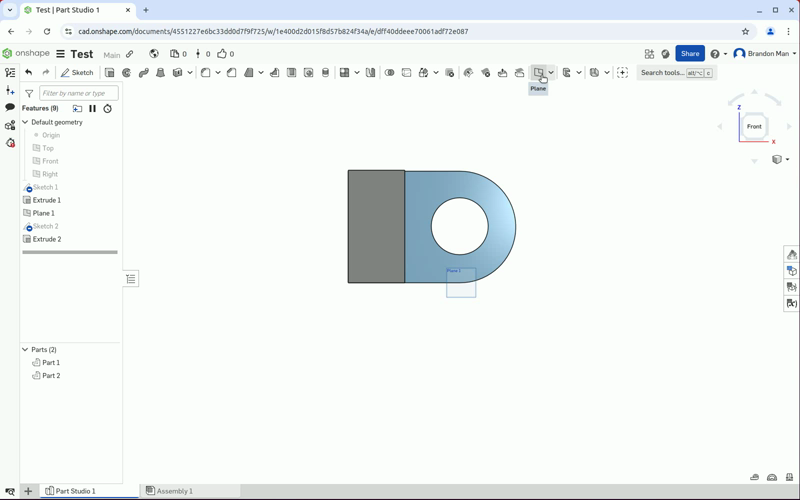
click(541, 75)
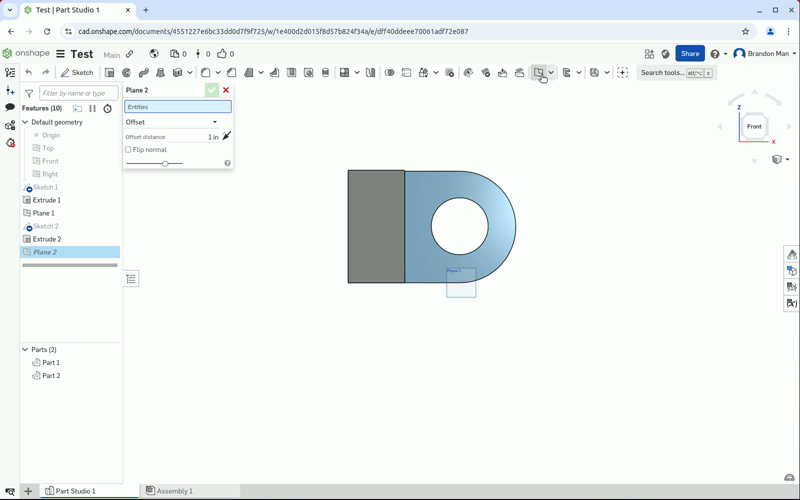
mouse_move(73, 163)
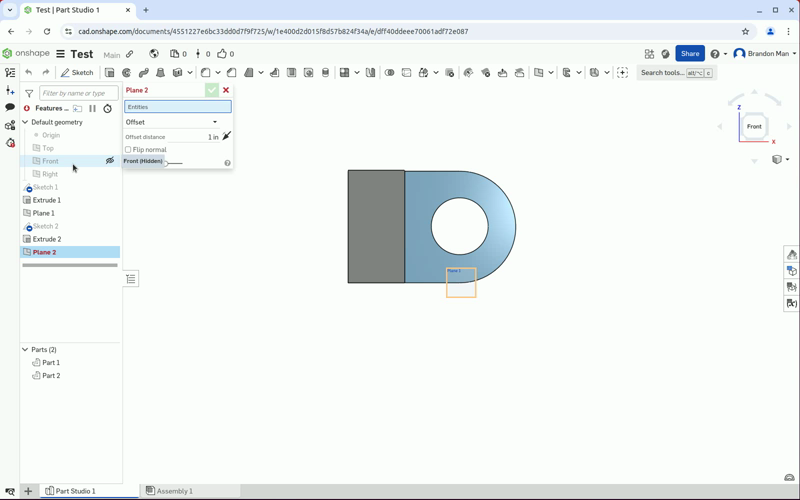
click(73, 163)
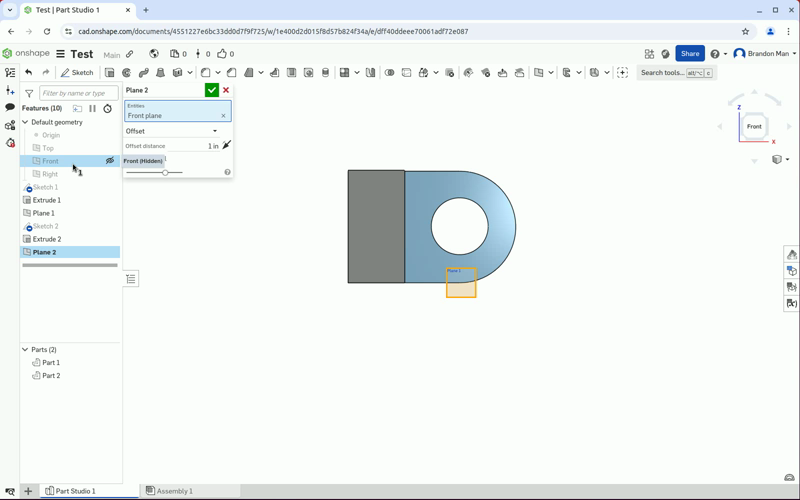
key(tab, 2)
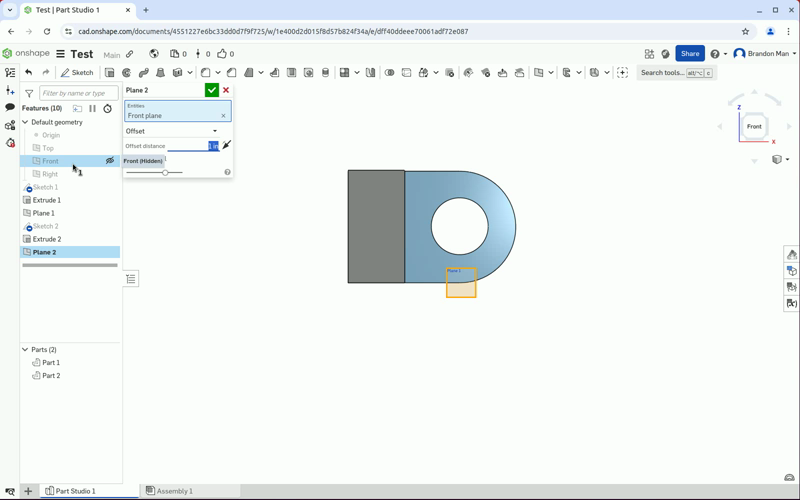
text(23.108)
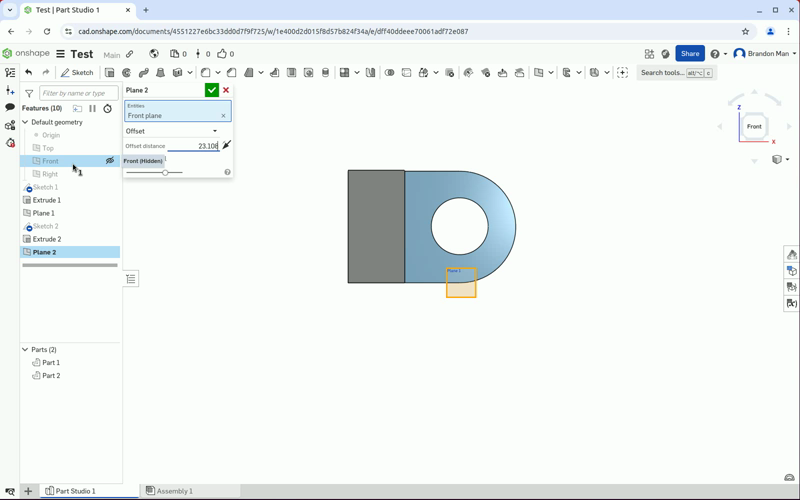
key(enter, 2)
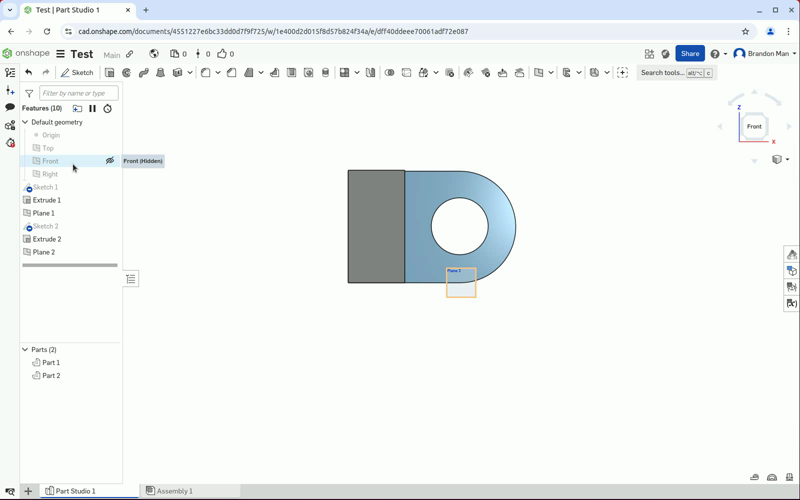
key(shift+s)
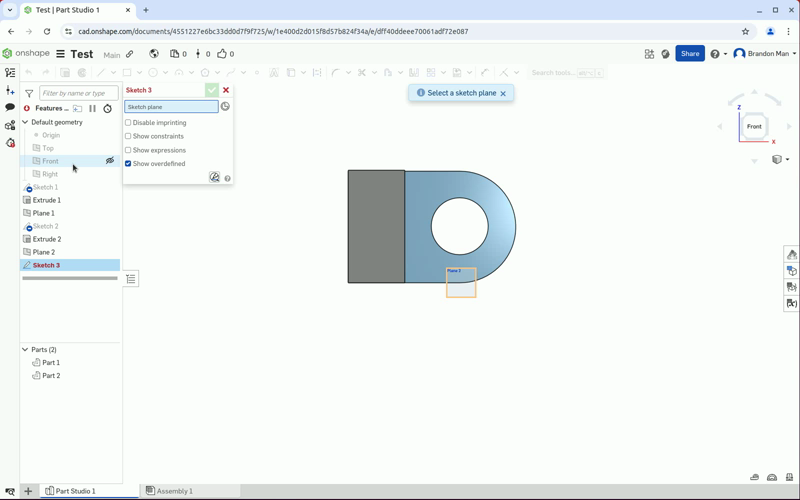
mouse_move(73, 254)
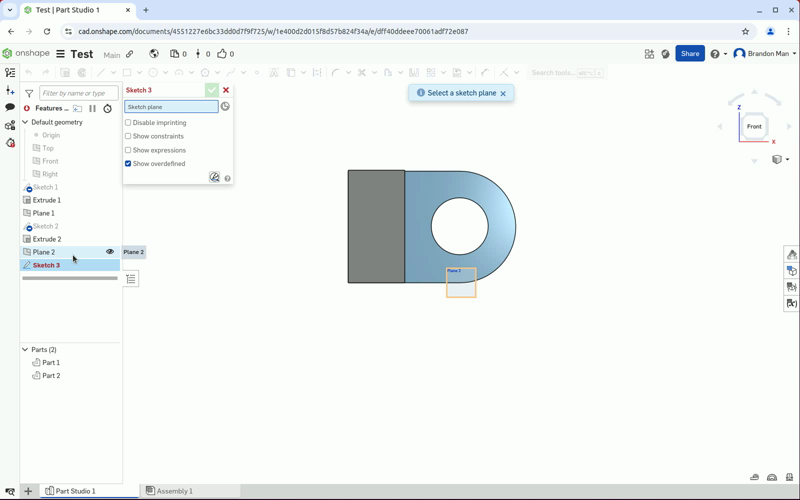
click(73, 254)
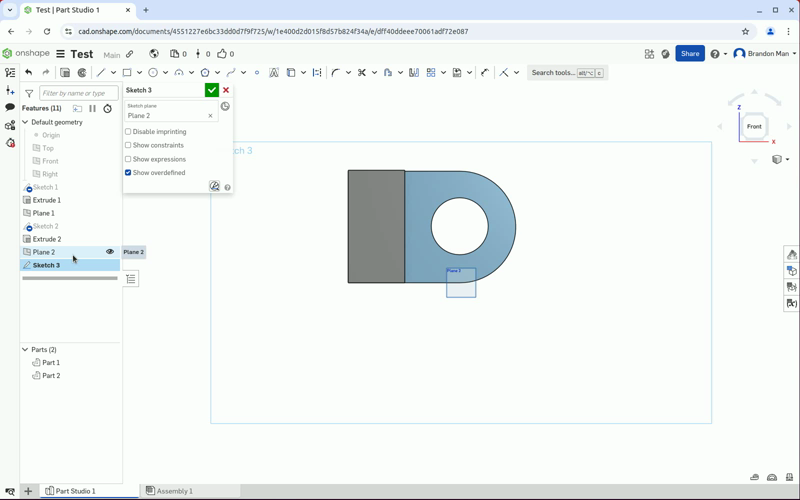
mouse_move(73, 352)
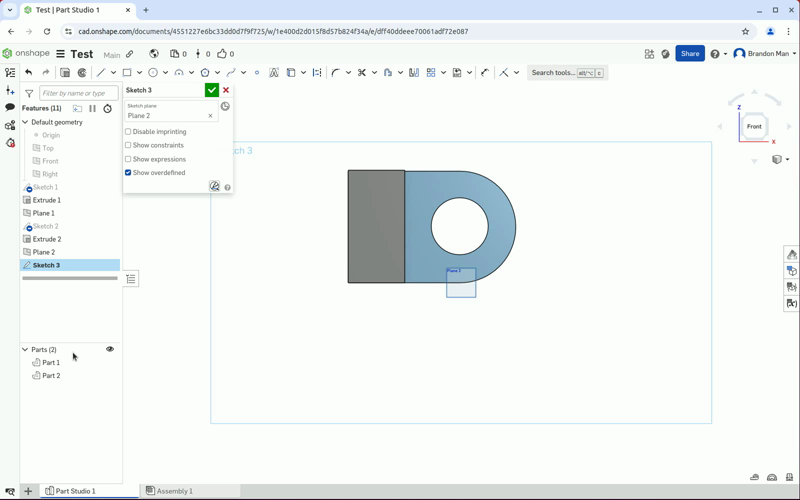
key(y)
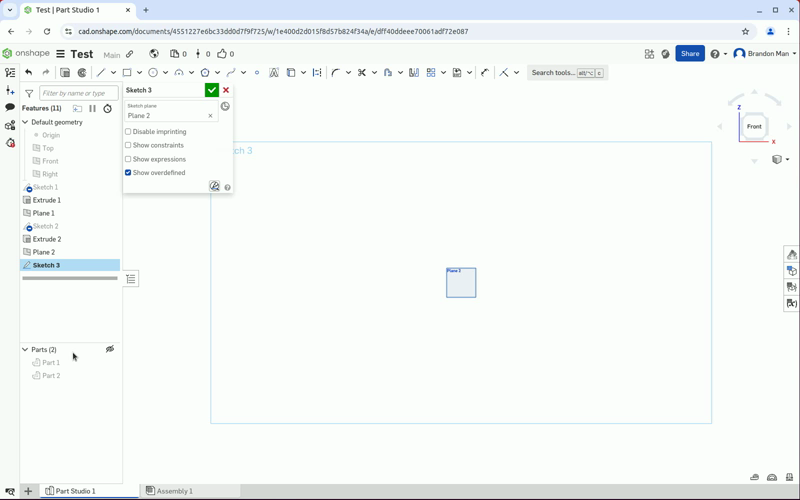
key(l)
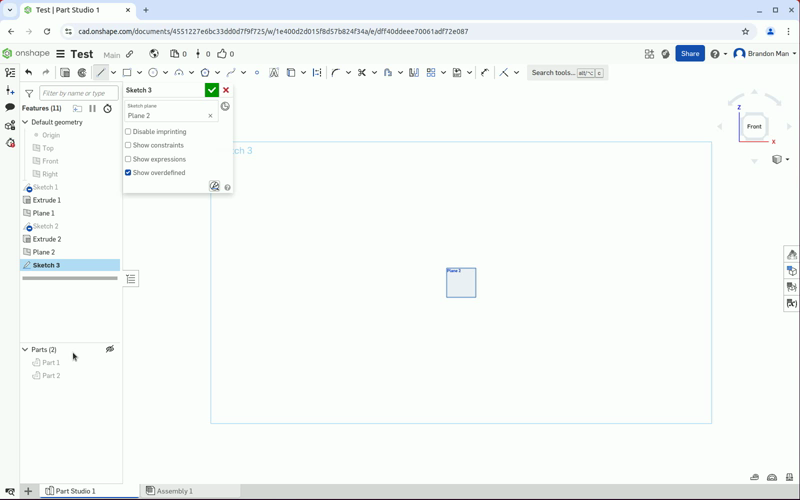
key_down(shift)
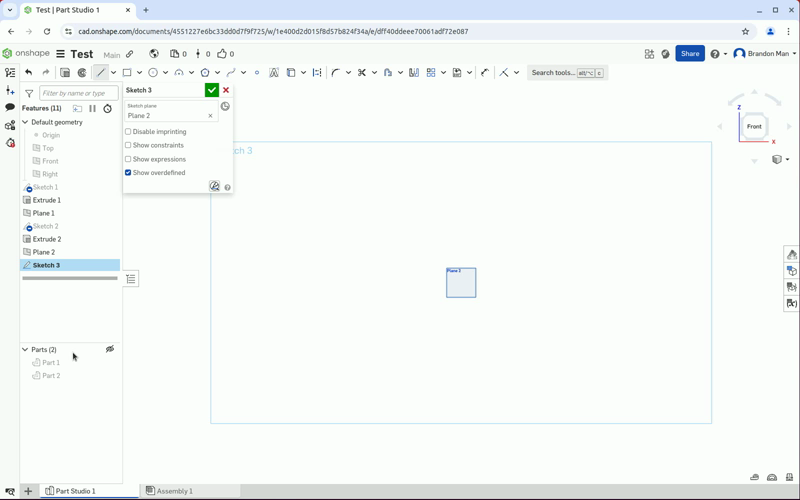
mouse_move(348, 254)
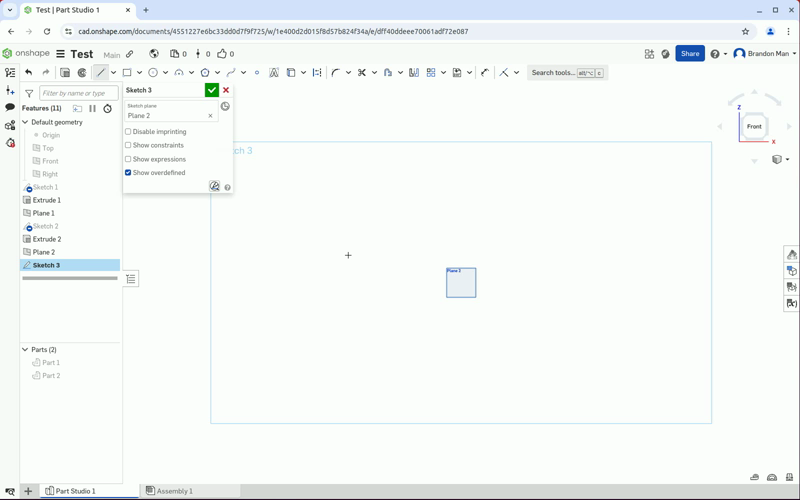
click(348, 254)
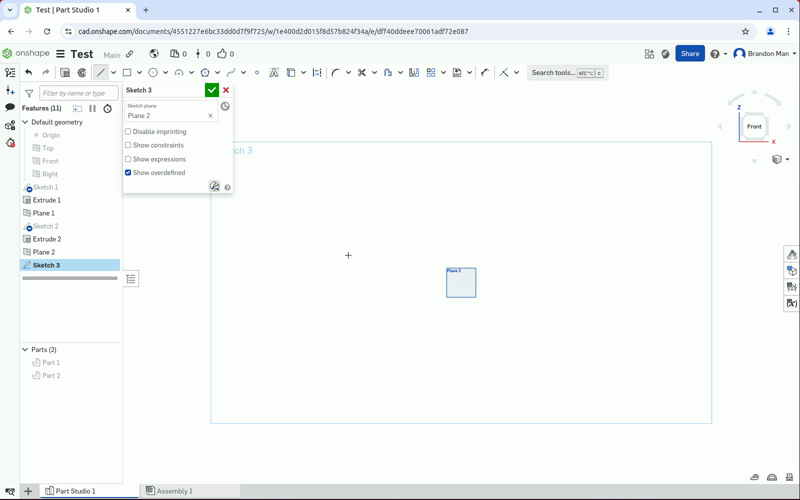
key_up(shift)
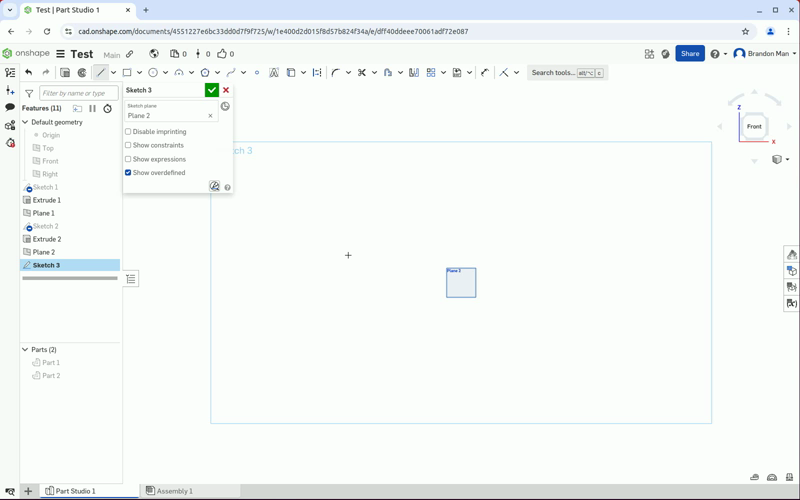
key_down(shift)
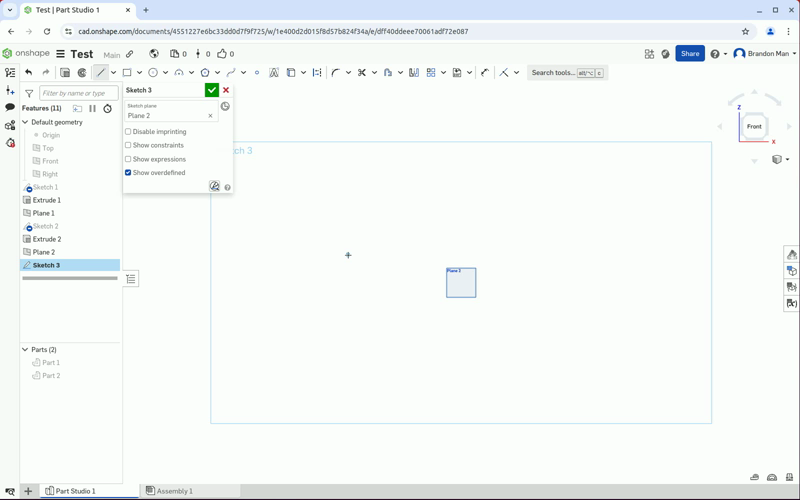
mouse_move(378, 254)
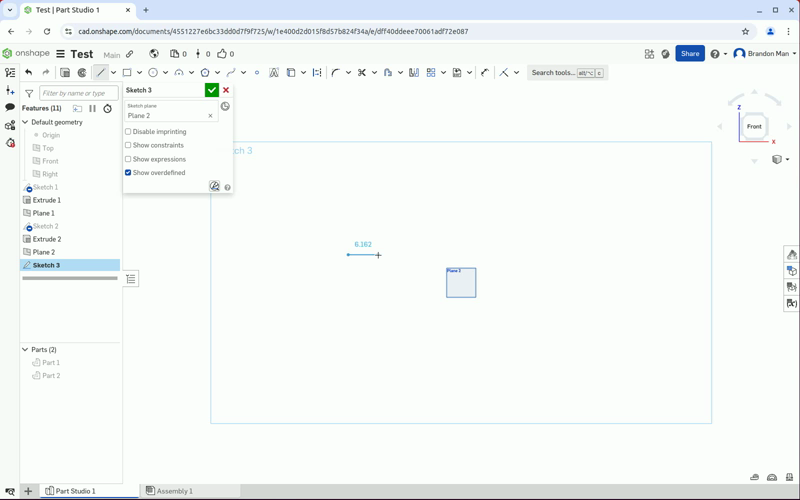
mouse_move(404, 254)
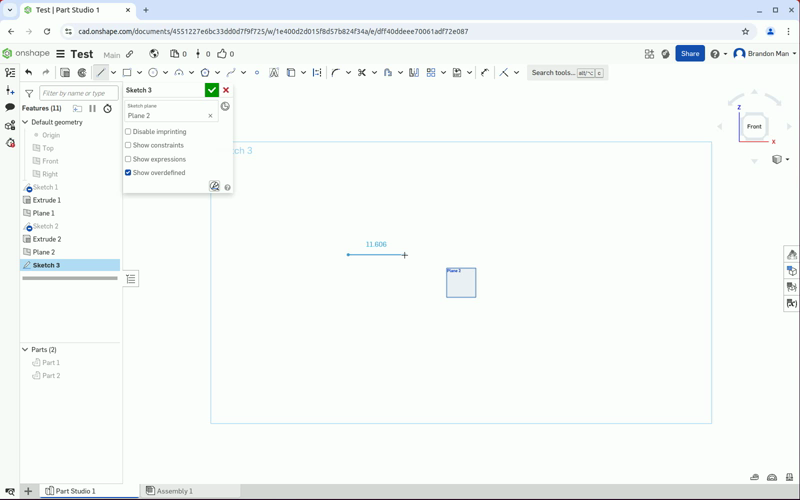
click(404, 254)
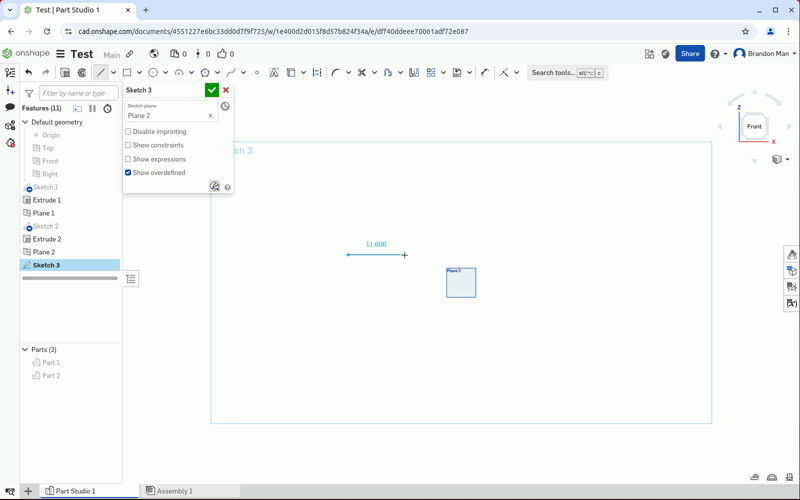
key_up(shift)
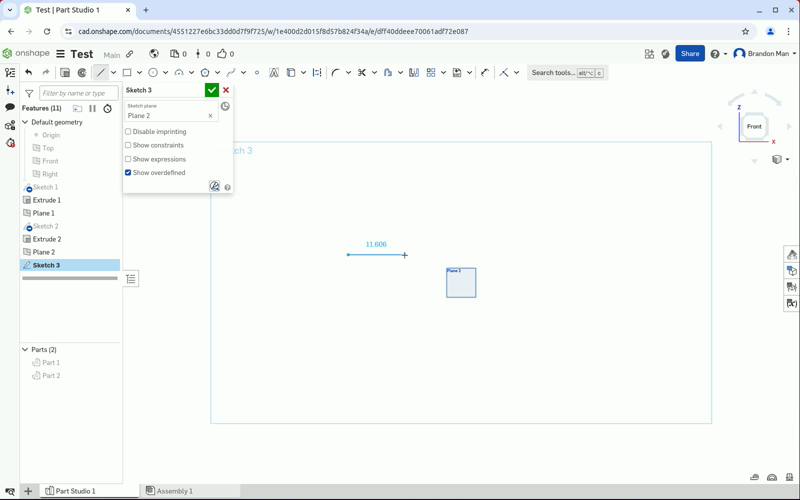
key_down(shift)
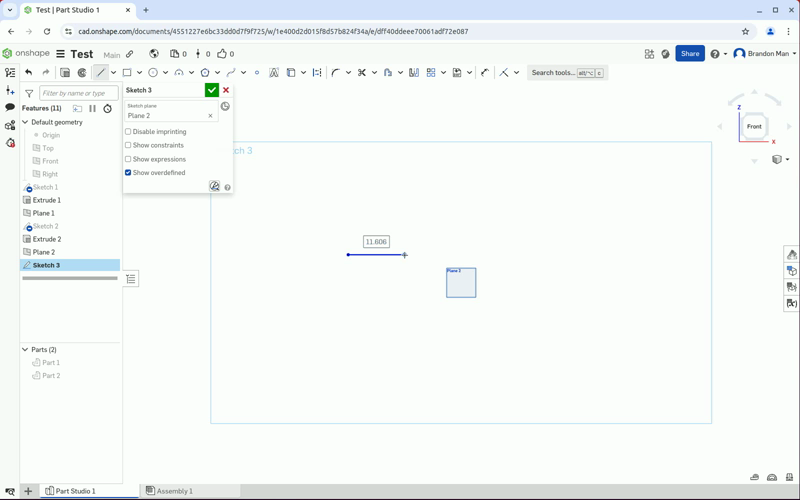
mouse_move(434, 254)
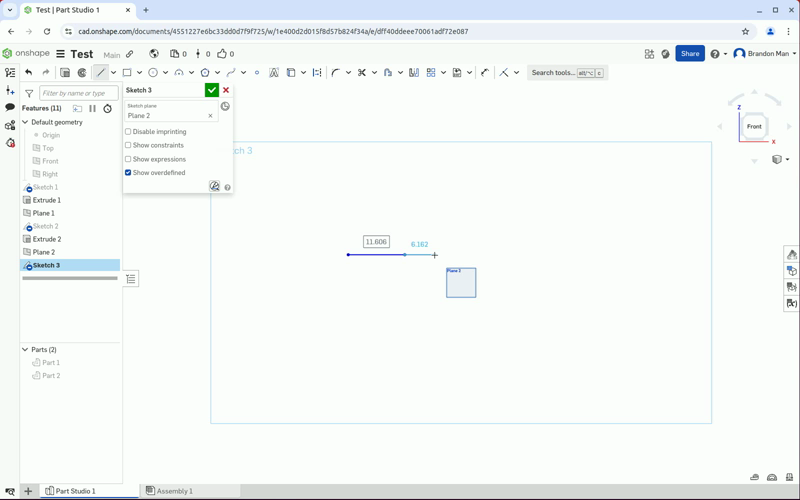
mouse_move(404, 198)
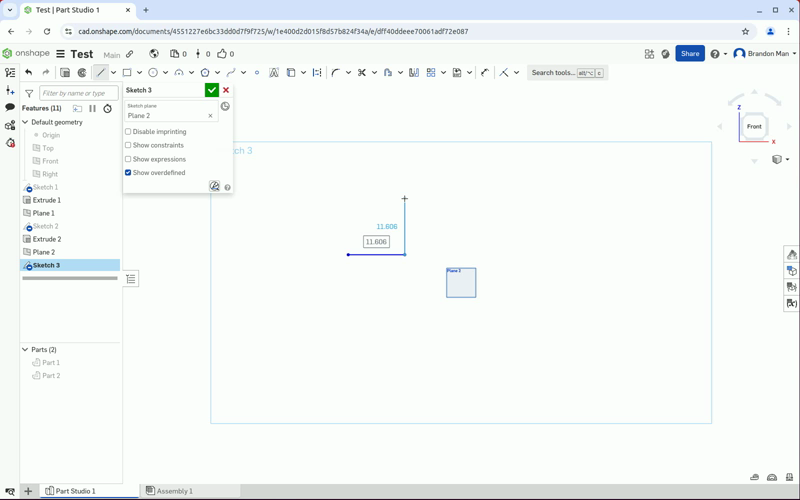
click(404, 198)
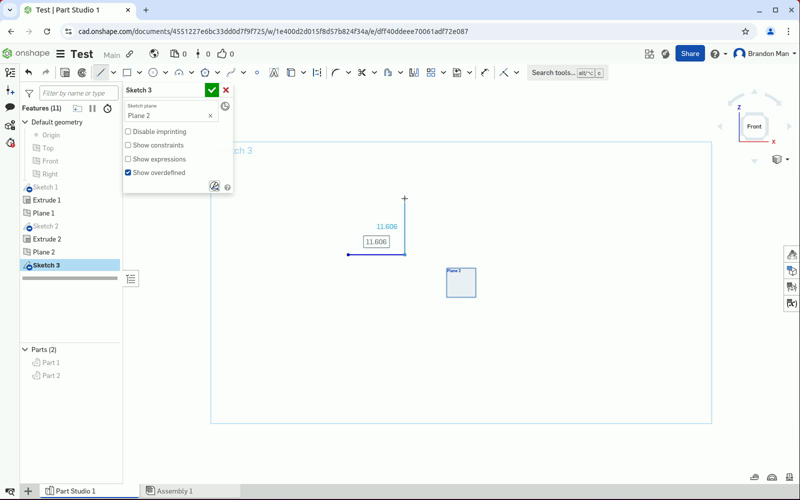
key_up(shift)
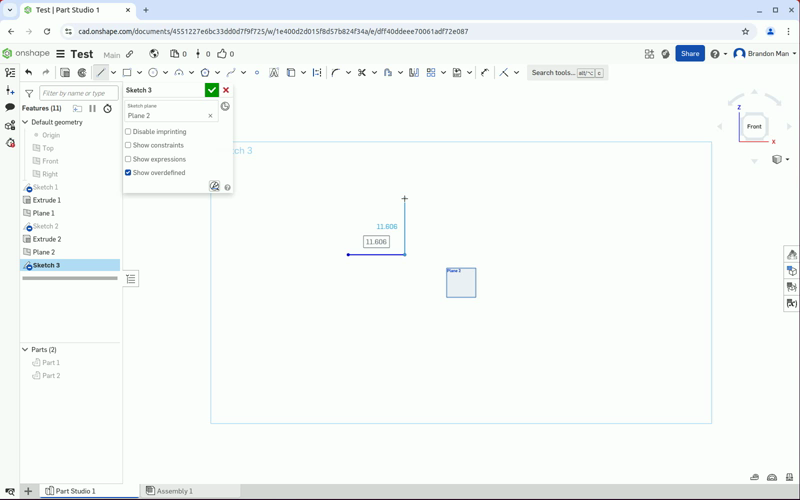
key_down(shift)
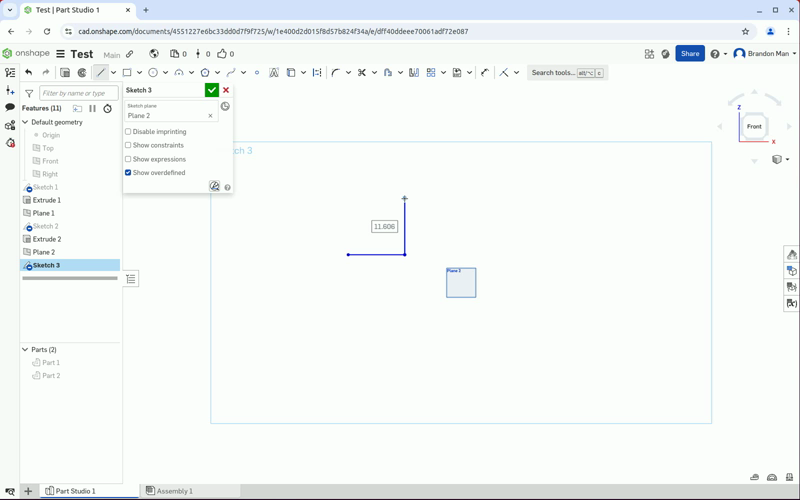
mouse_move(434, 198)
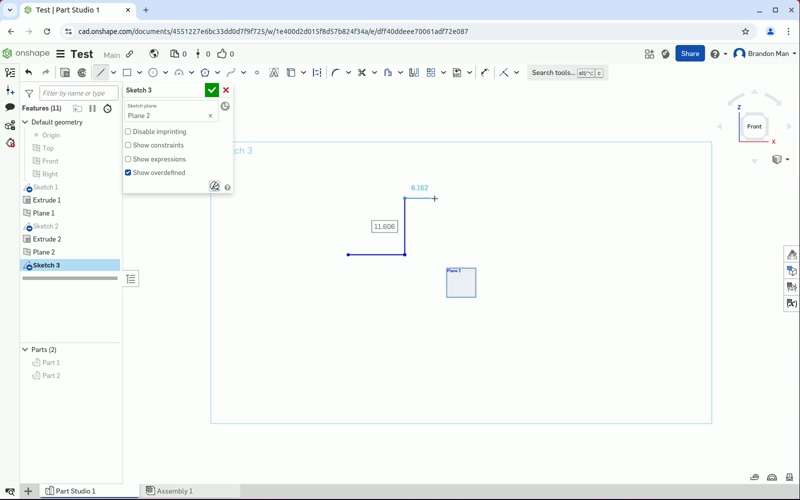
mouse_move(348, 198)
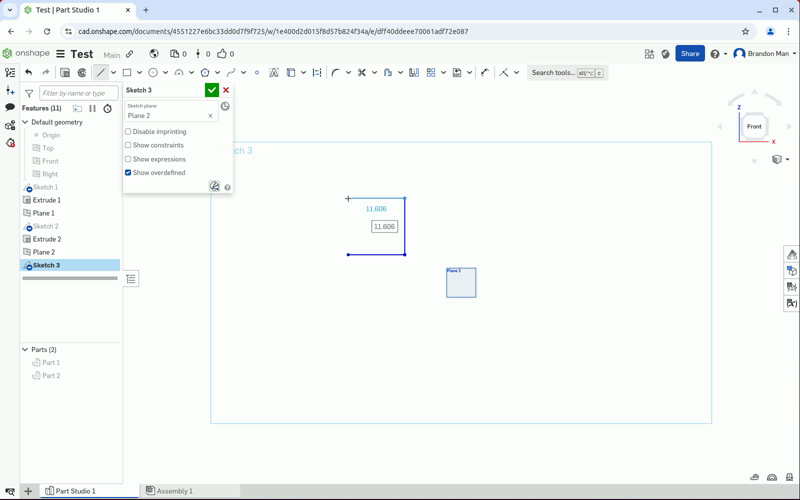
click(348, 198)
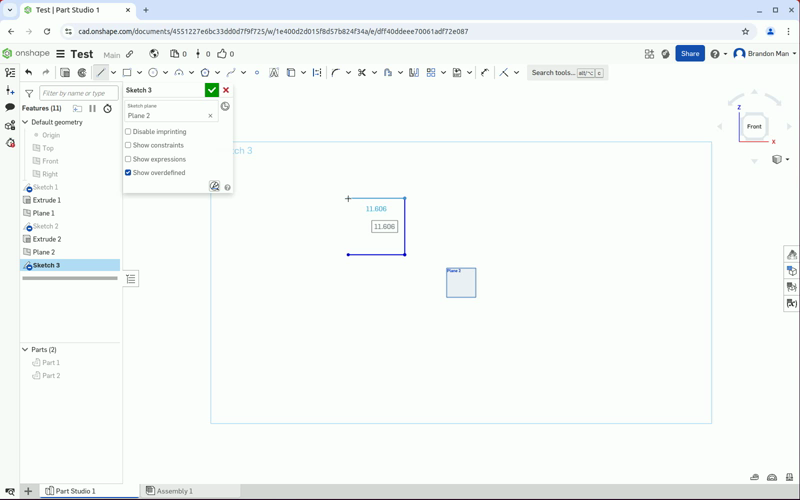
key_up(shift)
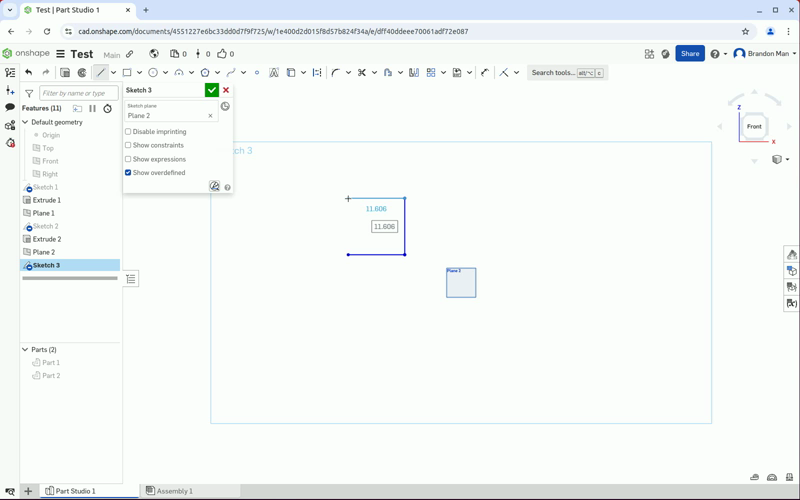
mouse_move(378, 198)
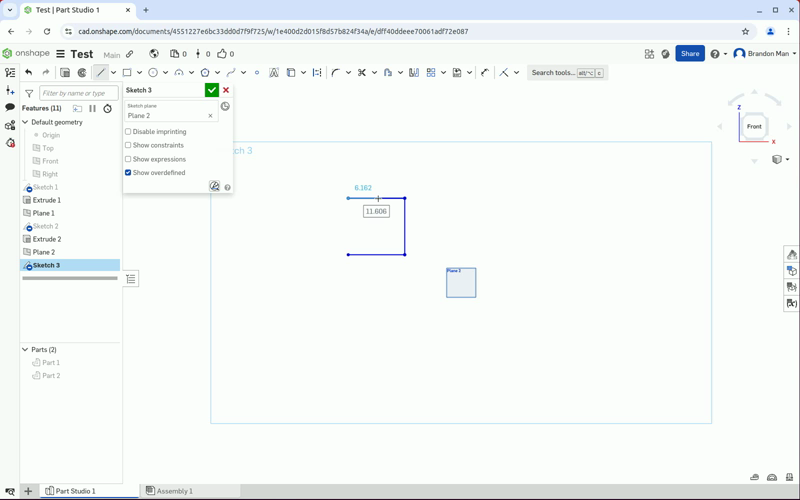
key_down(shift)
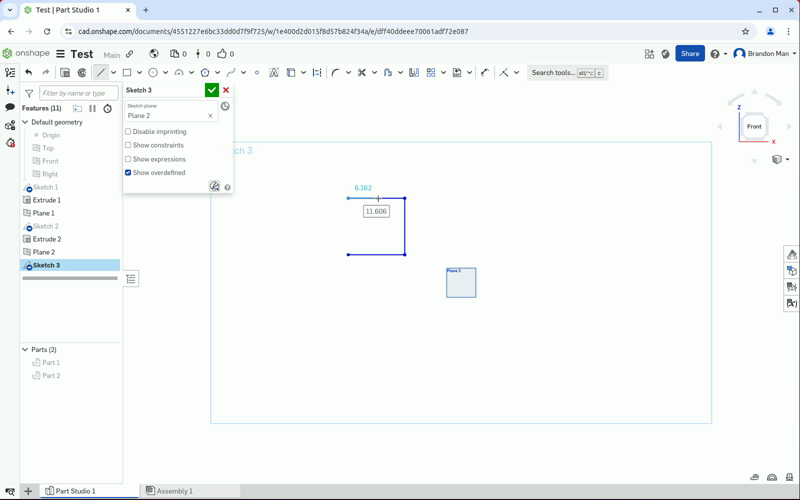
mouse_move(348, 254)
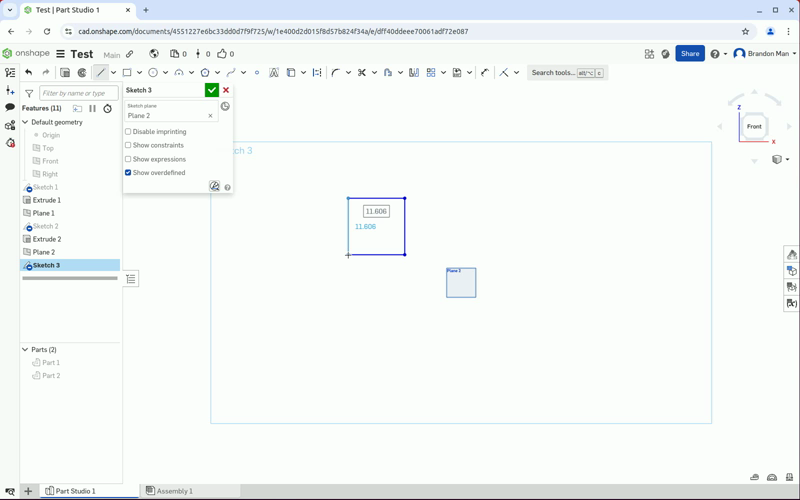
key_up(shift)
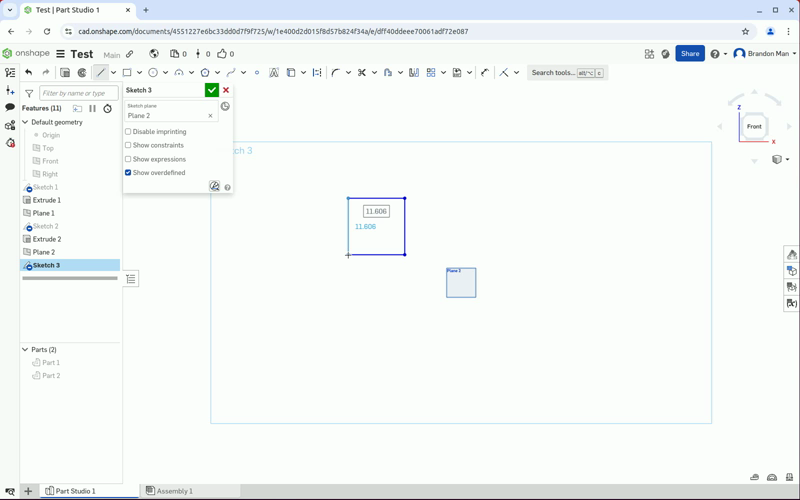
click(348, 254)
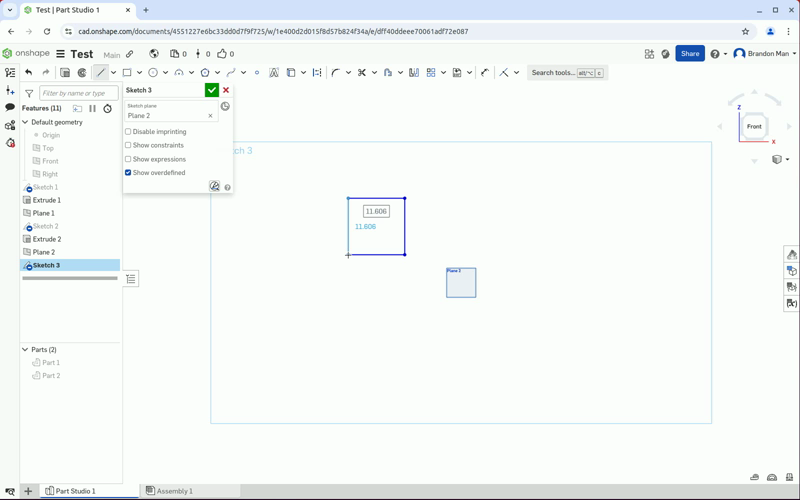
key(esc)
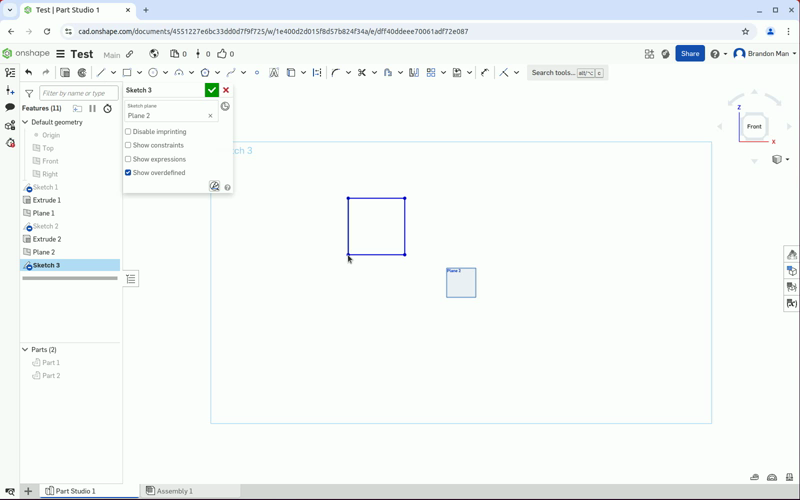
mouse_move(395, 200)
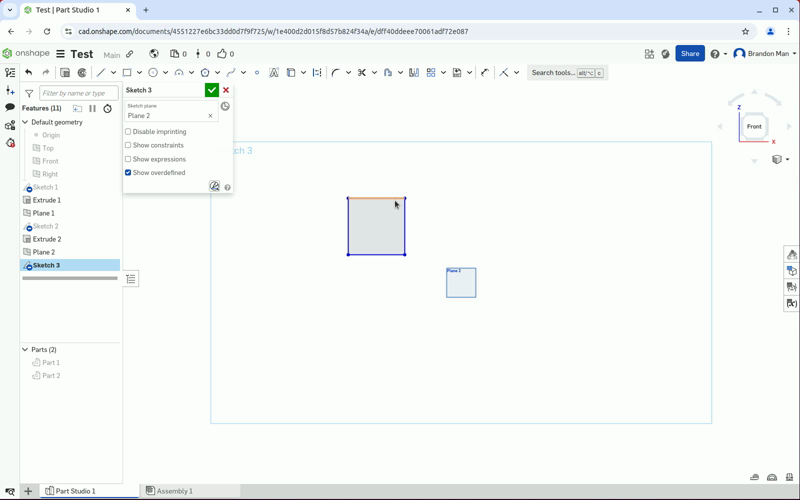
click(395, 200)
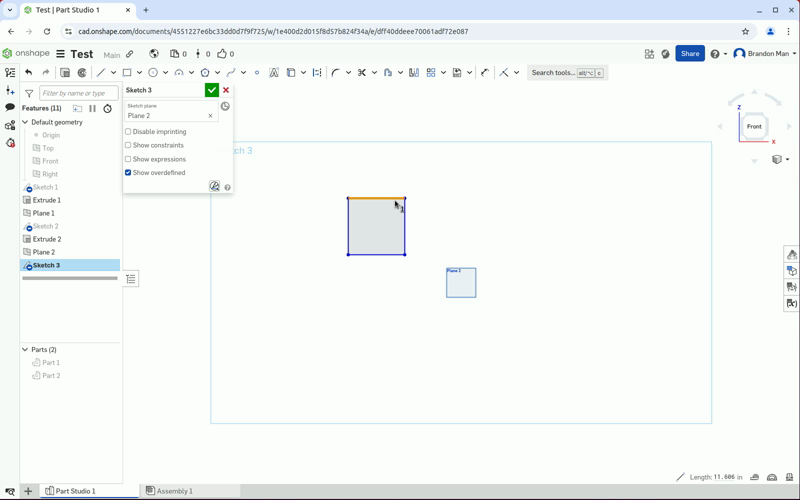
mouse_move(73, 352)
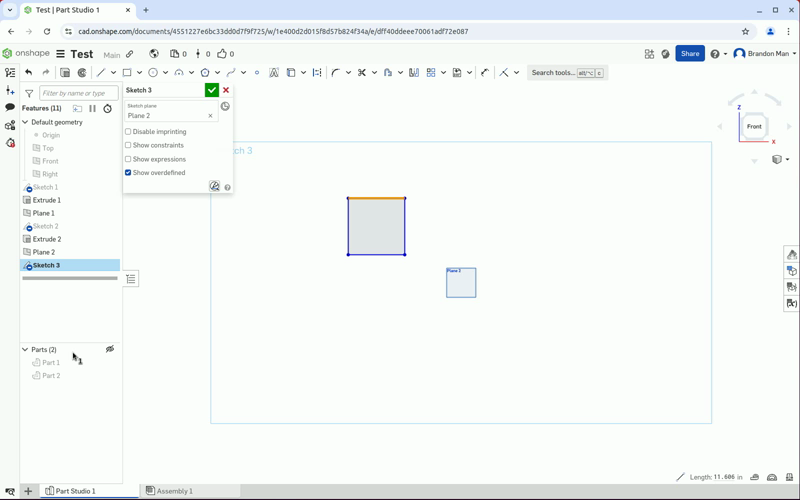
key(shift+y)
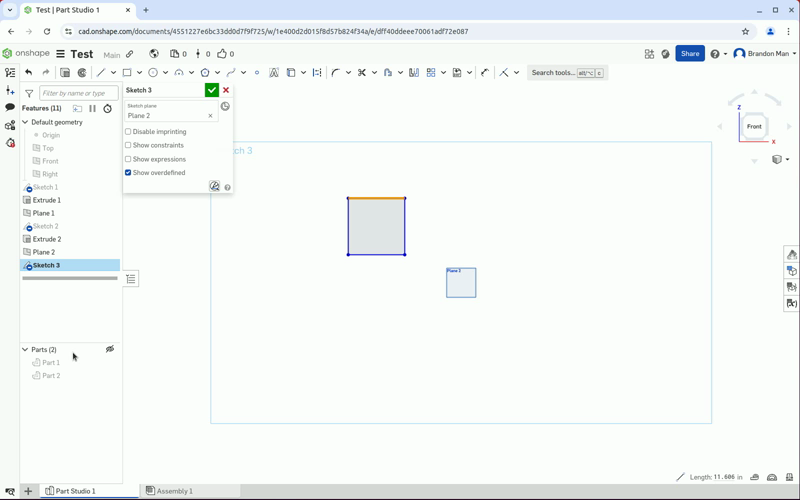
key(shift+e)
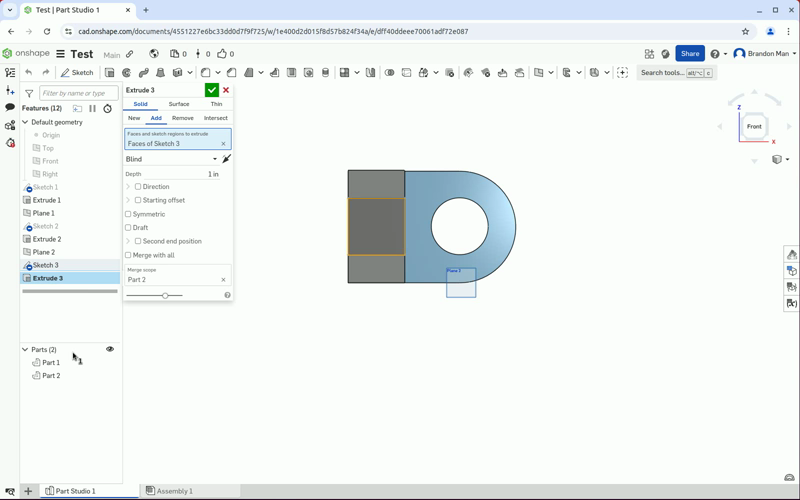
mouse_move(143, 106)
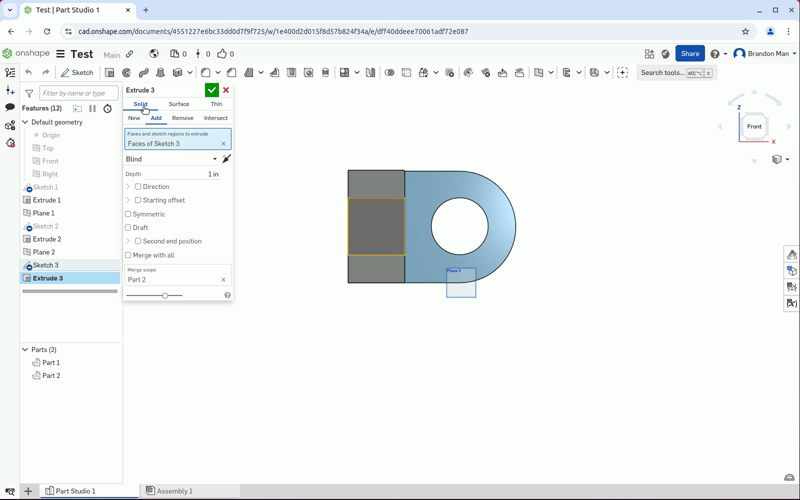
click(143, 106)
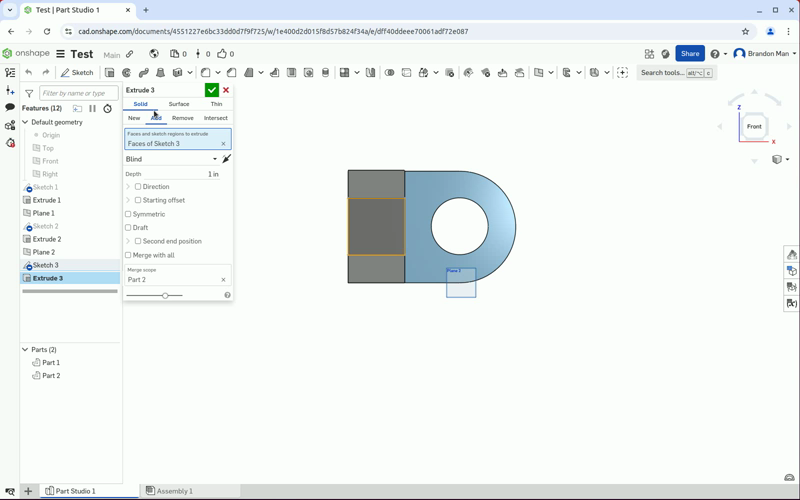
mouse_move(186, 120)
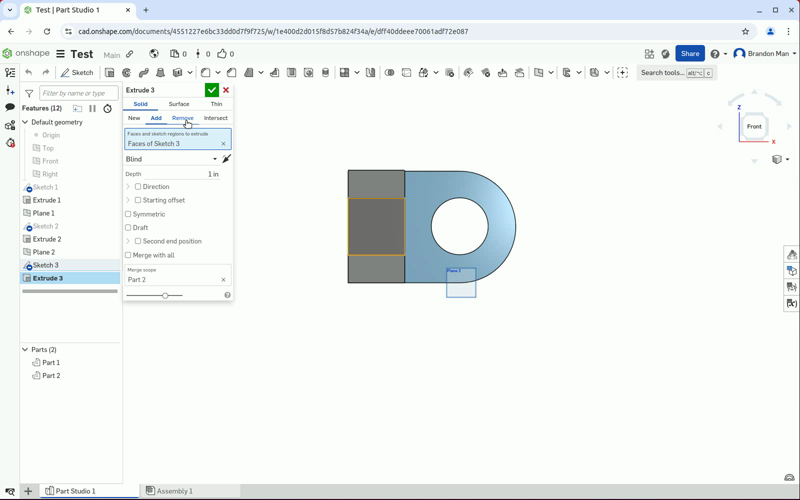
click(186, 120)
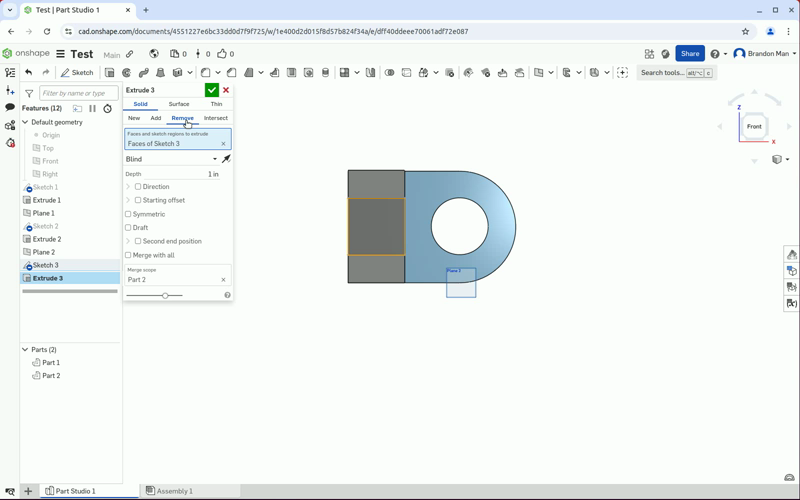
key(tab, 4)
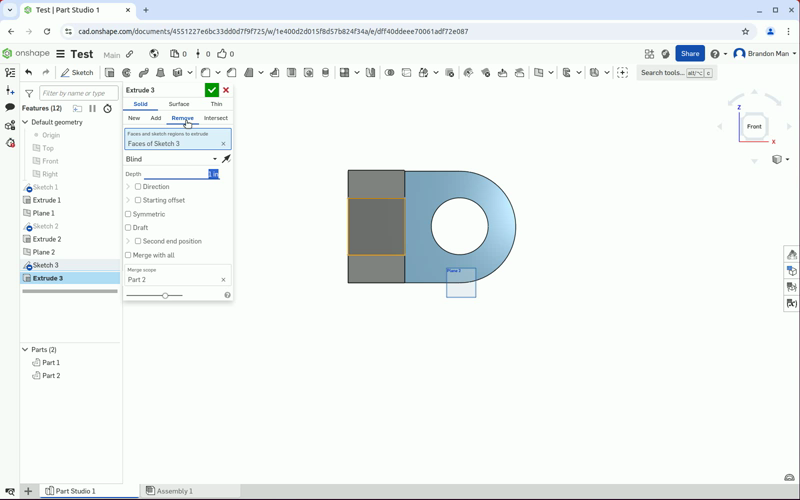
text(5.777)
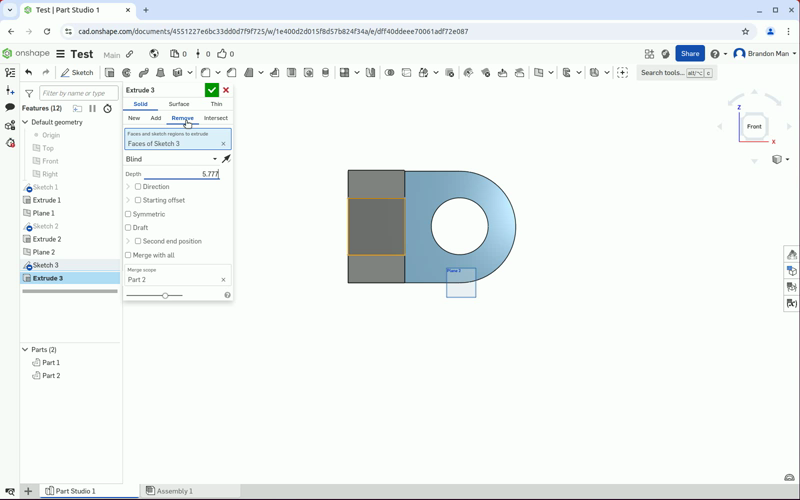
key(tab, 6)
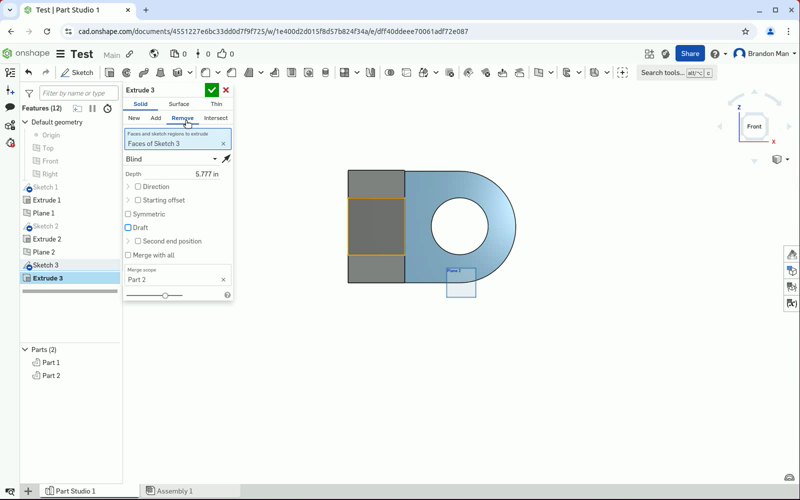
key(space)
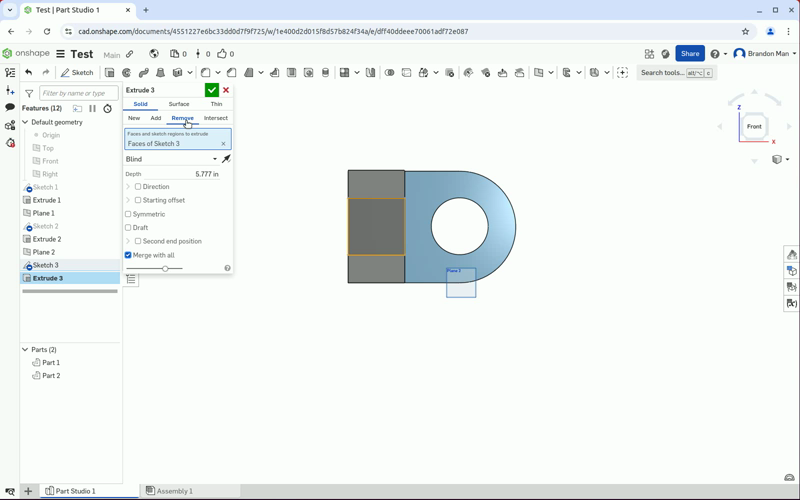
key(enter)
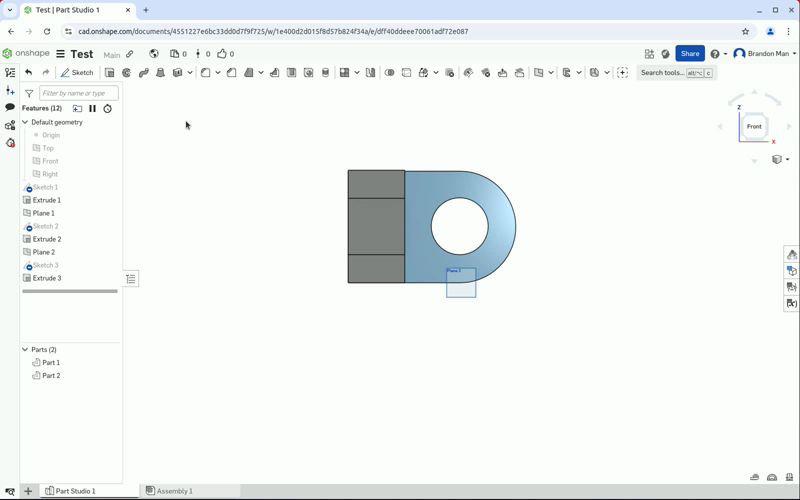
key(shift+h)
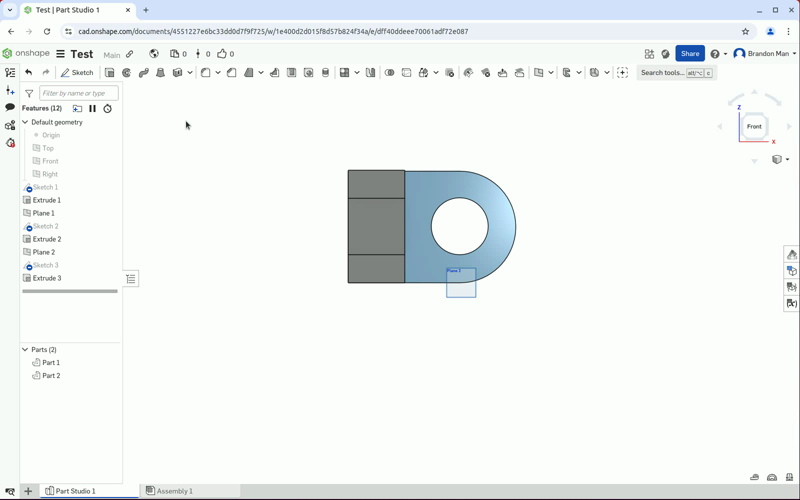
key(shift+h)
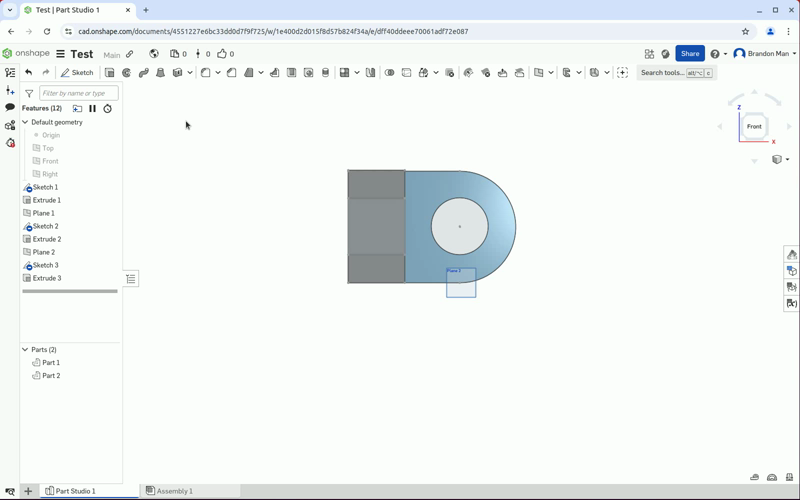
key(shift+7)
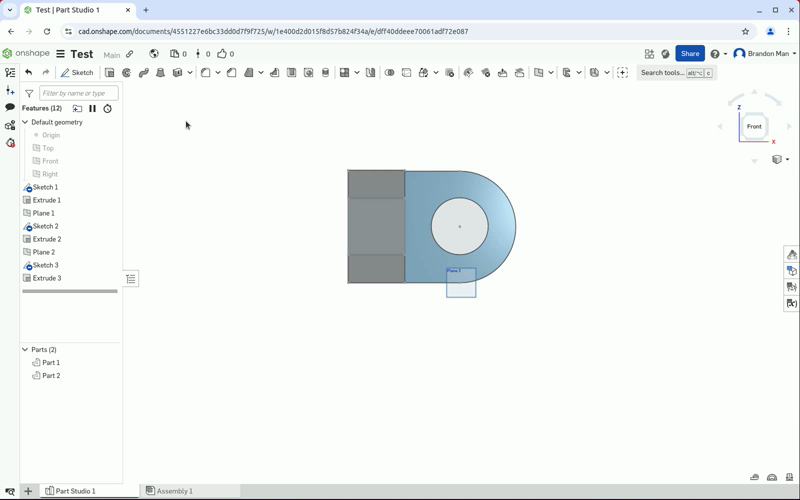
key(left, 2)
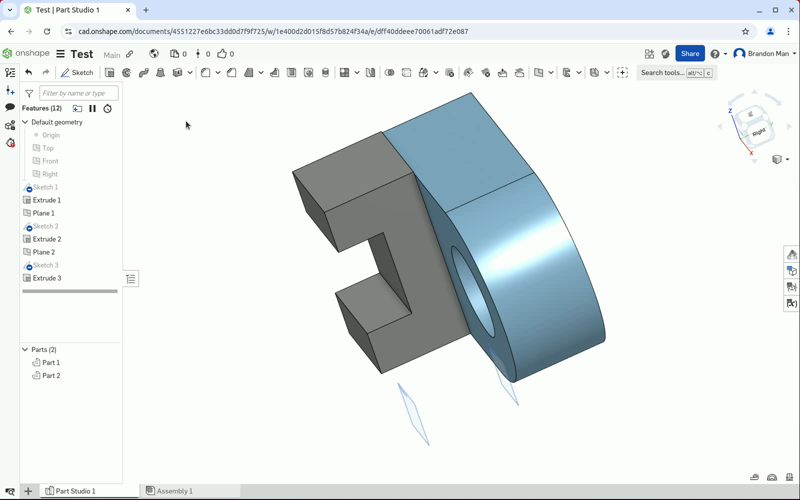
key(down, 2)
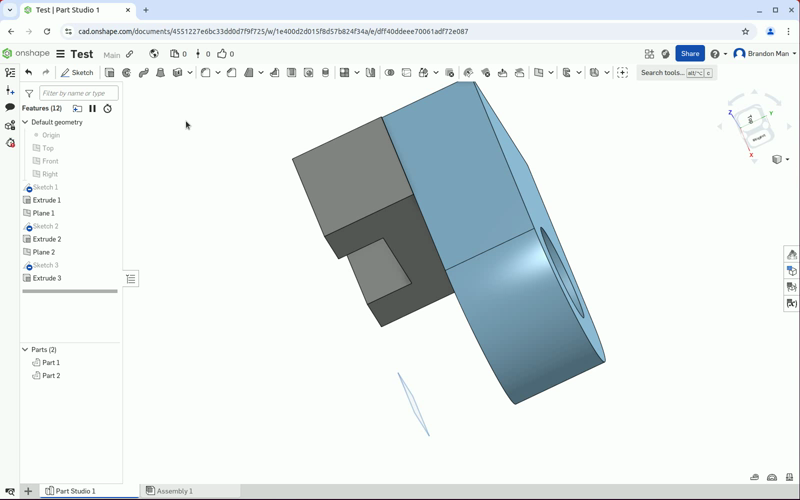
key(up, 2)
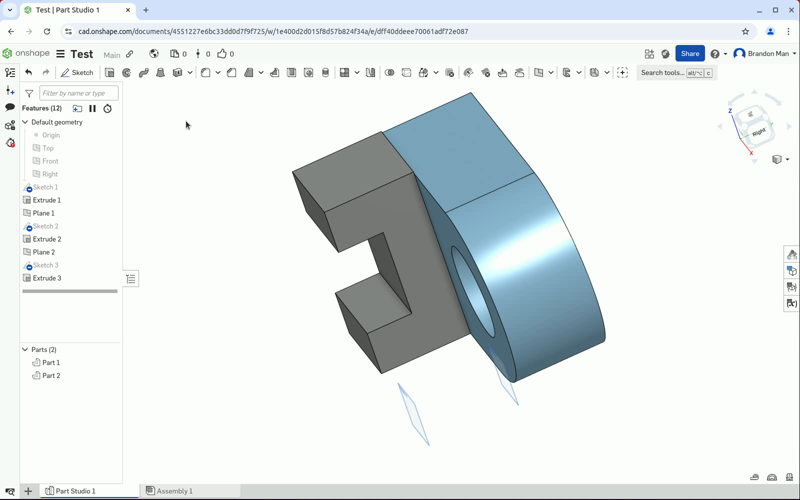
key(right, 2)
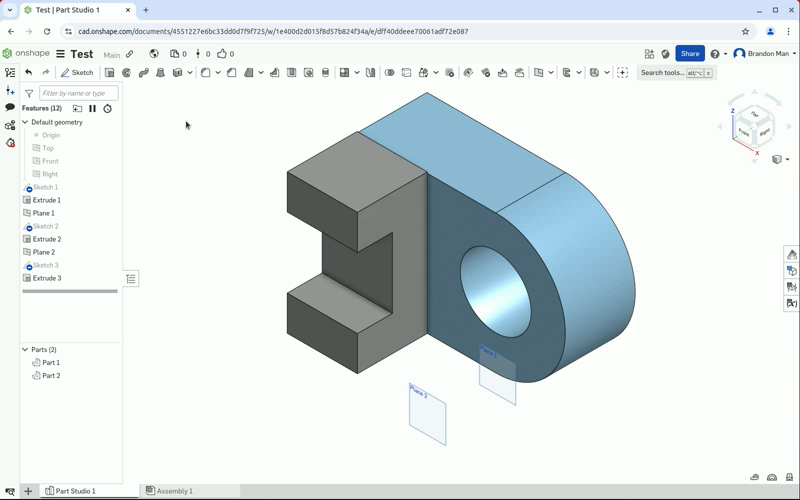
mouse_move(73, 189)
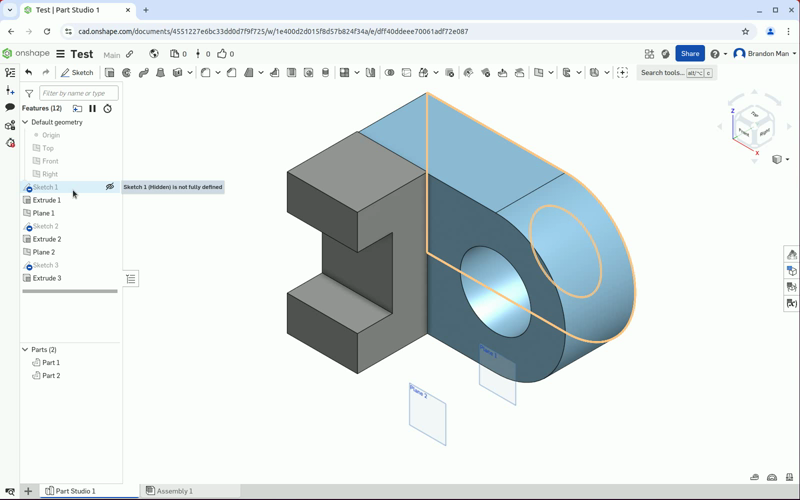
click(73, 189)